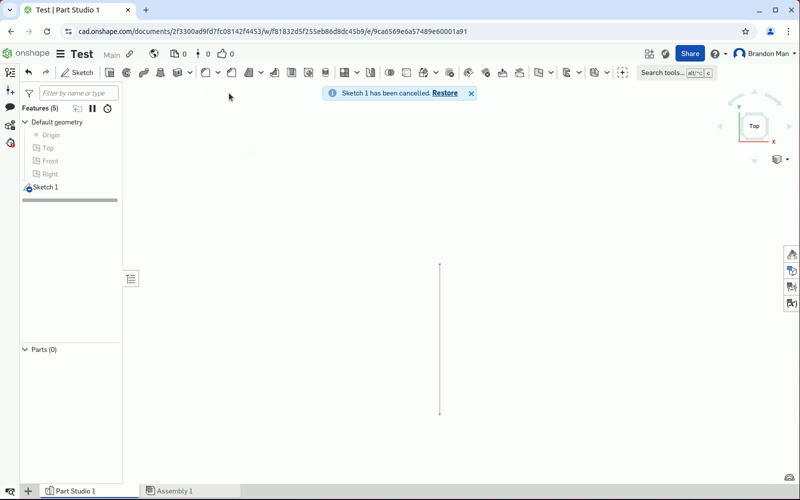
key(shift+h)
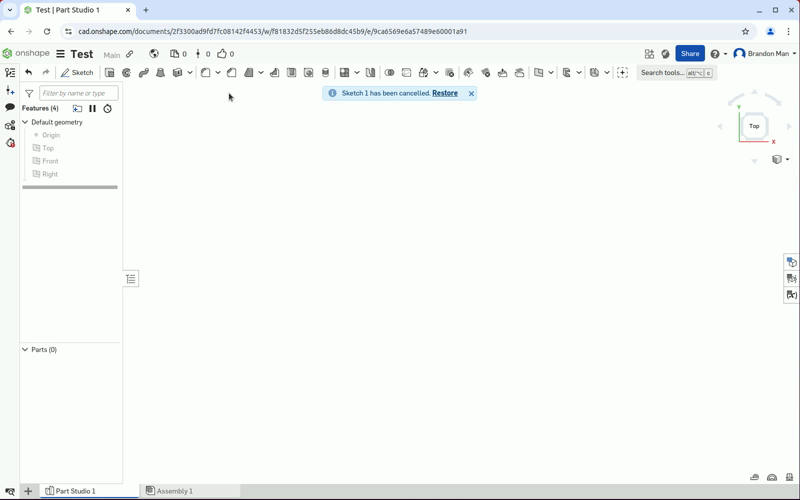
mouse_move(73, 352)
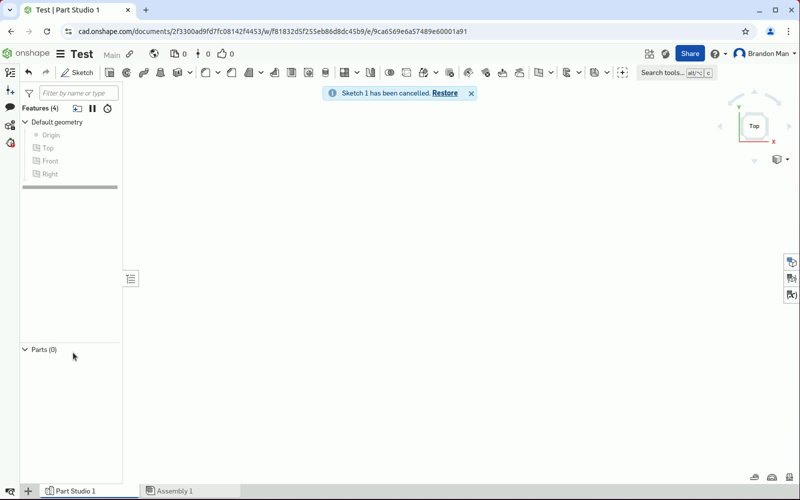
key(y)
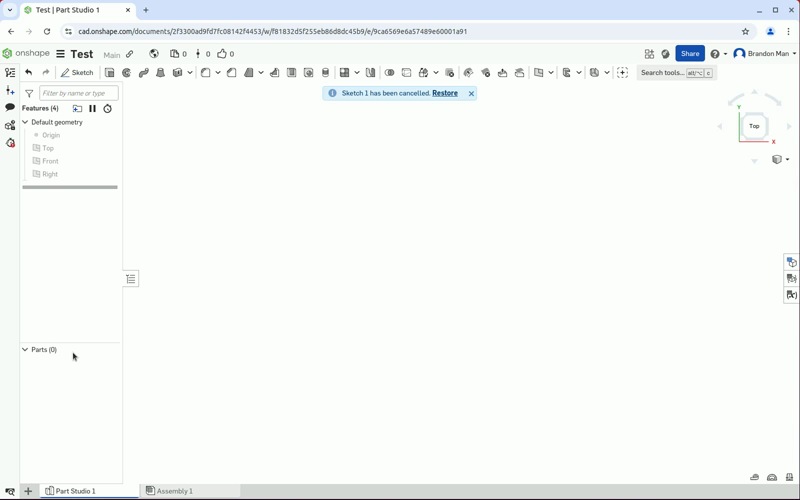
key(shift+p)
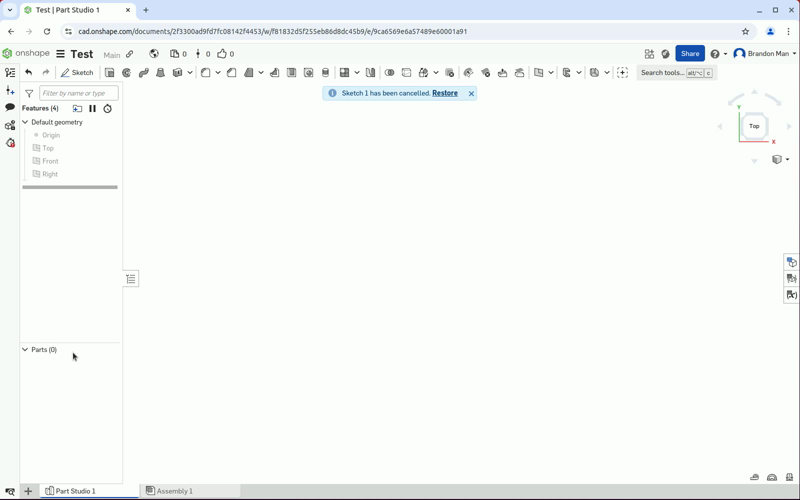
key(space)
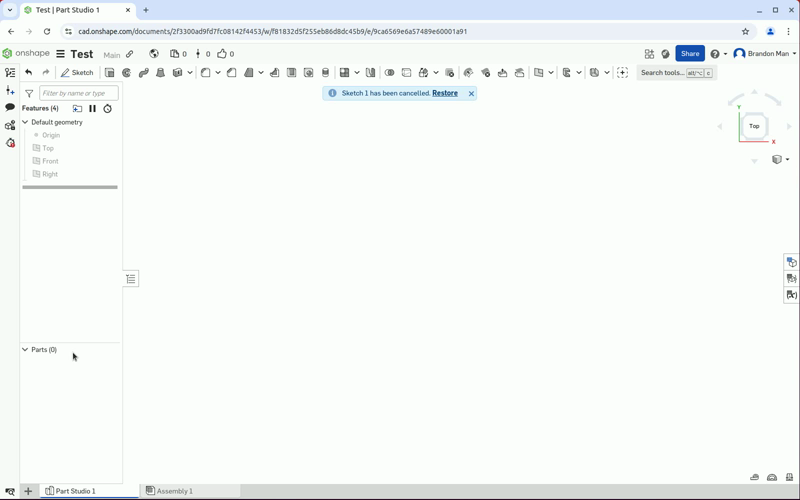
key_down(shift)
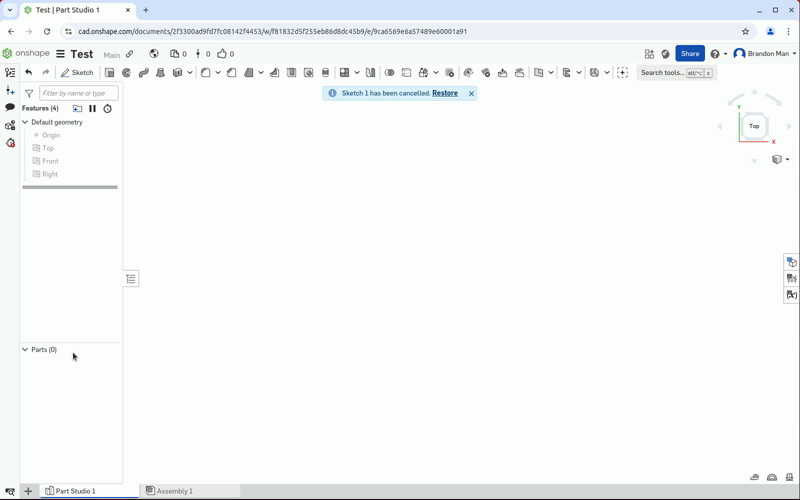
key(up)
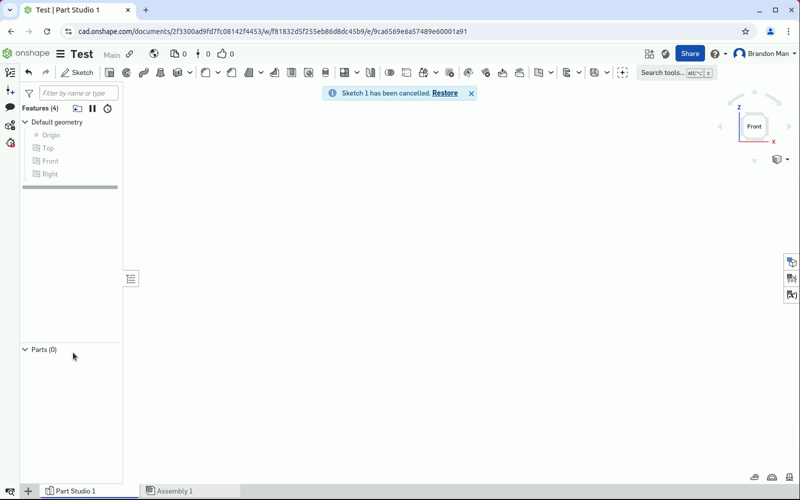
key_up(shift)
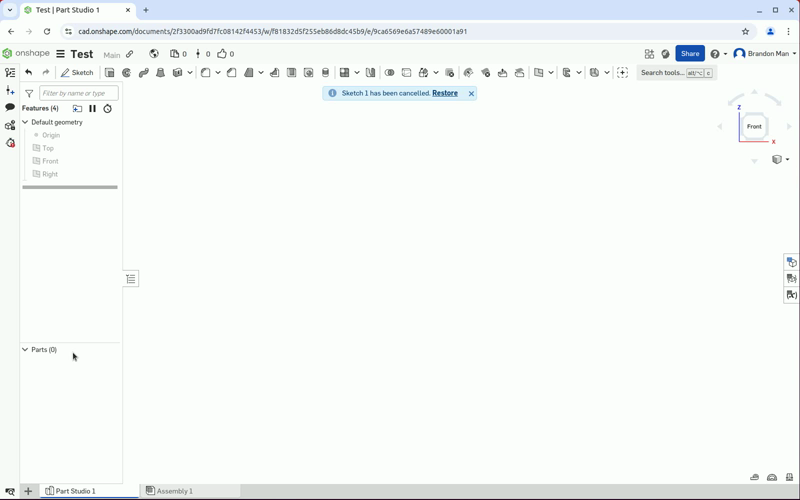
mouse_move(73, 352)
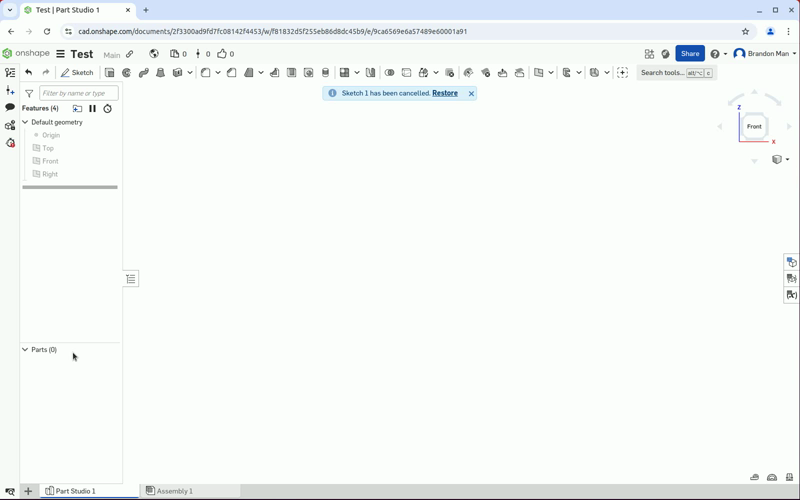
key(shift+y)
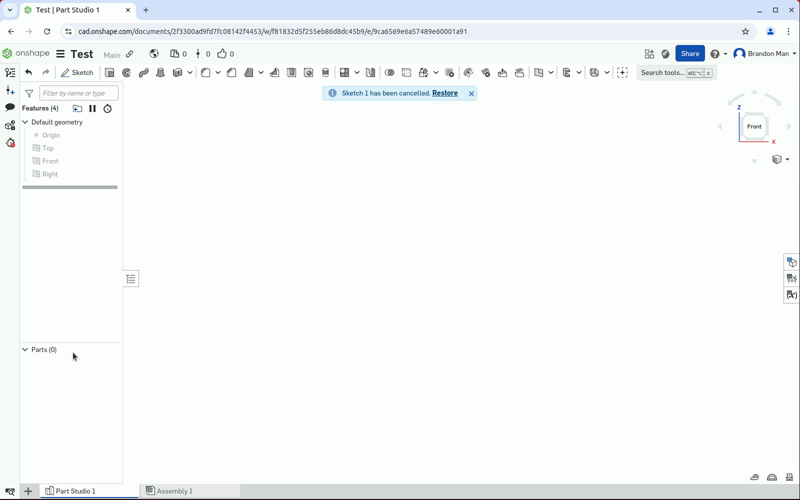
key(shift+s)
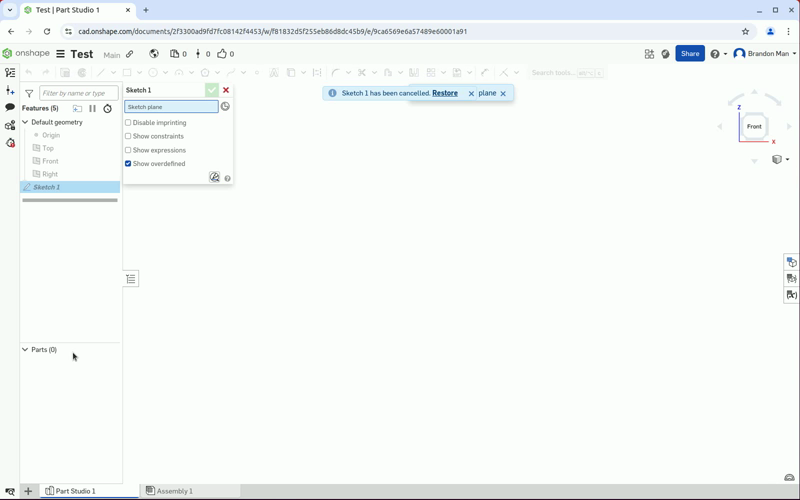
mouse_move(73, 163)
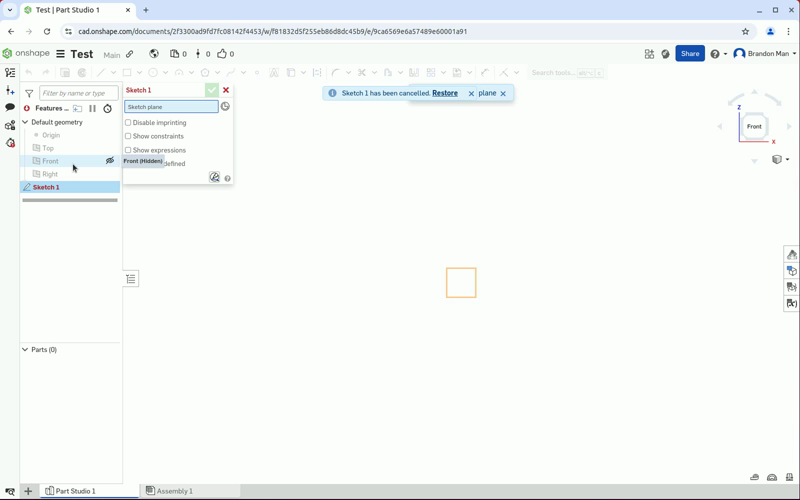
click(73, 163)
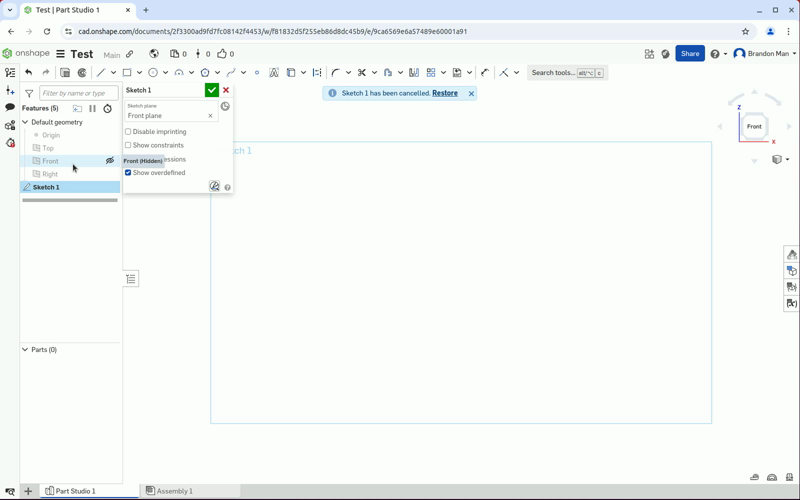
mouse_move(73, 352)
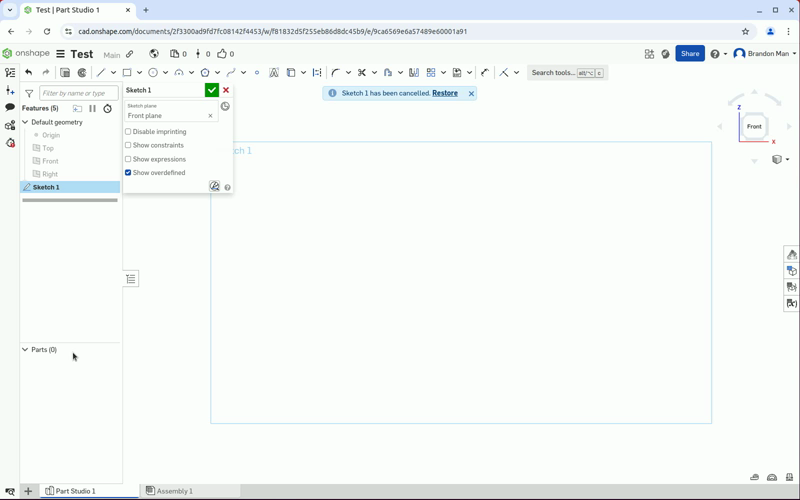
key(y)
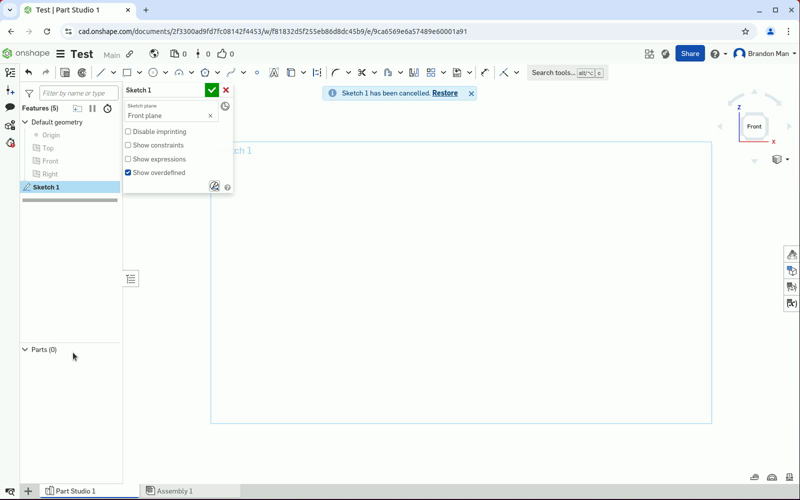
key(l)
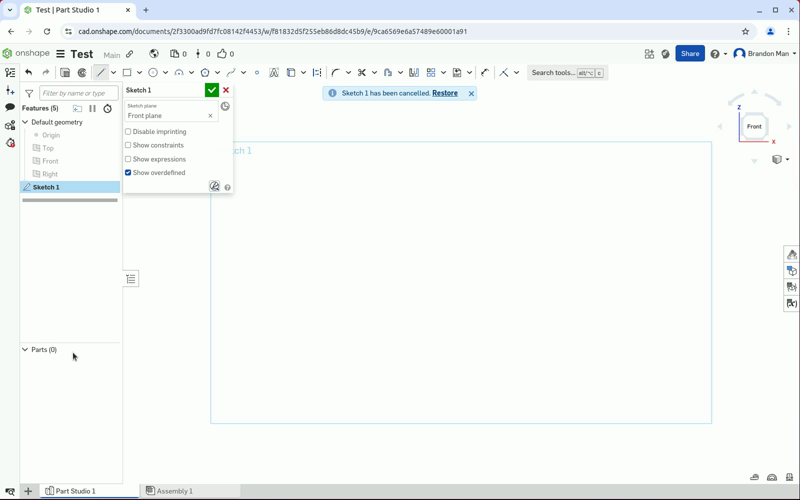
key_down(shift)
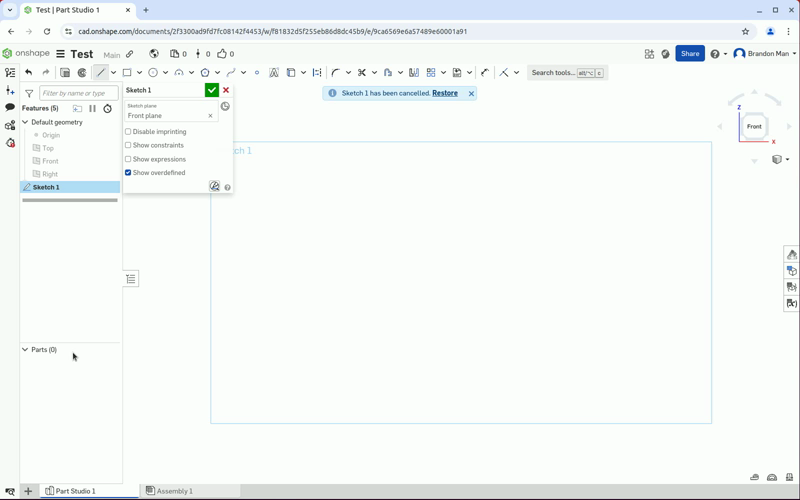
mouse_move(424, 268)
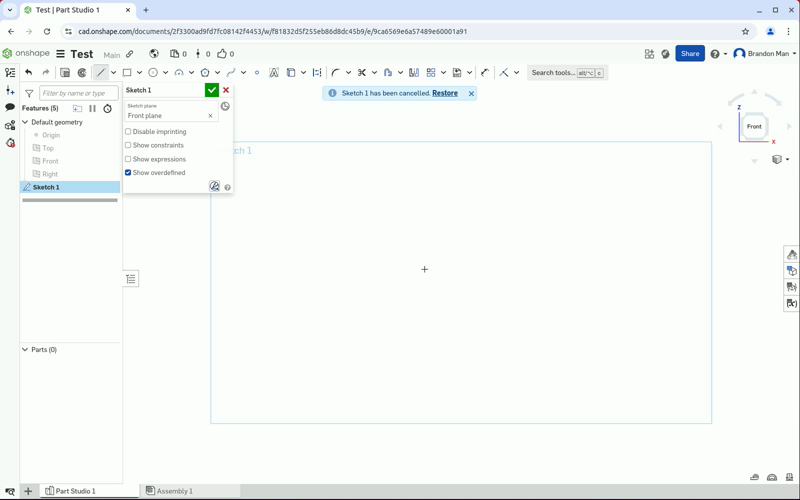
click(424, 268)
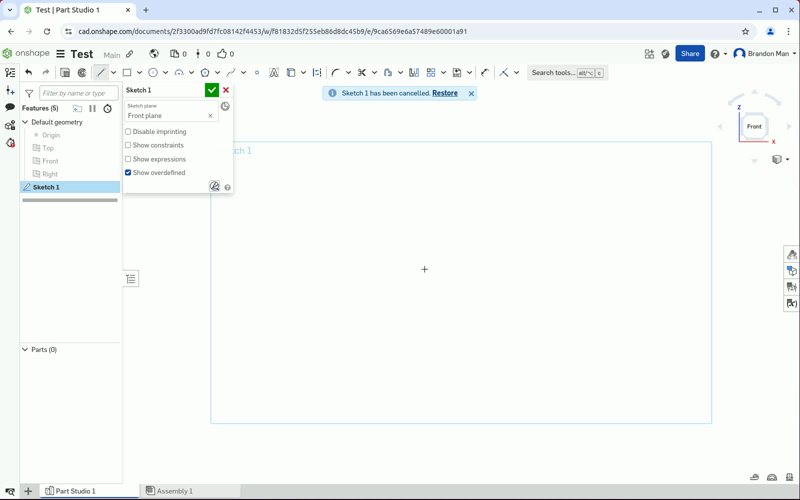
key_up(shift)
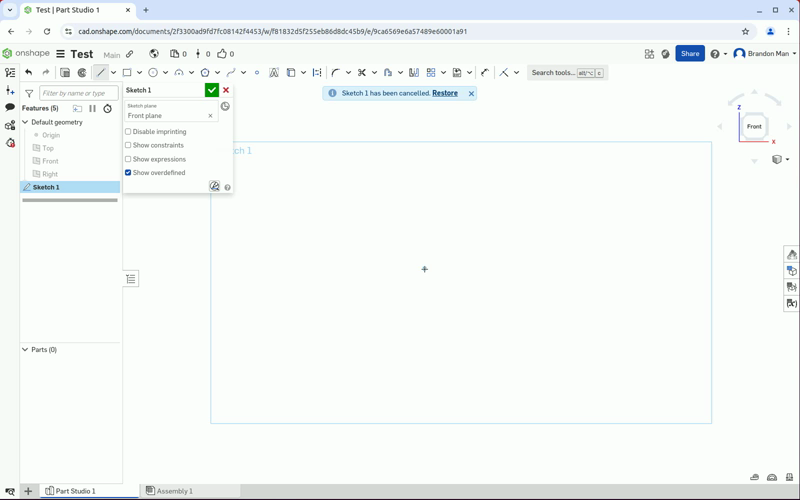
key_down(shift)
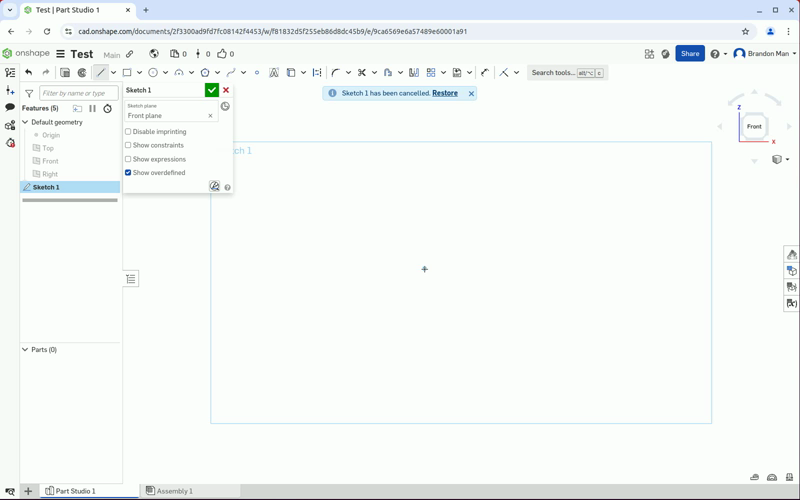
mouse_move(463, 335)
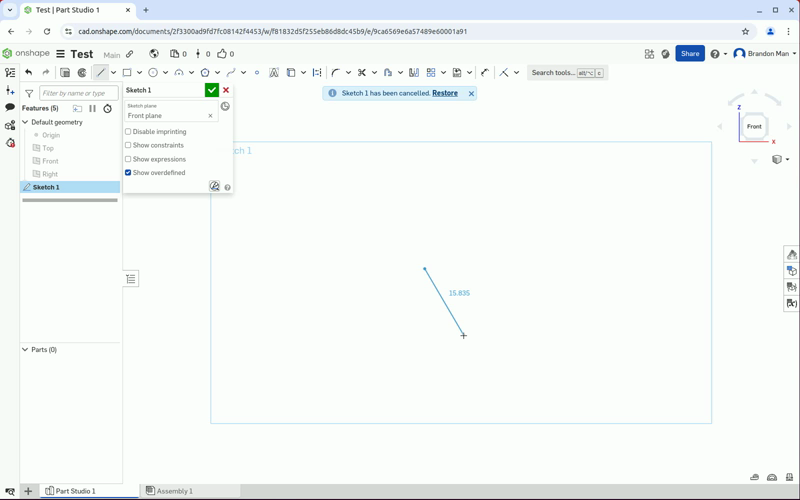
click(463, 335)
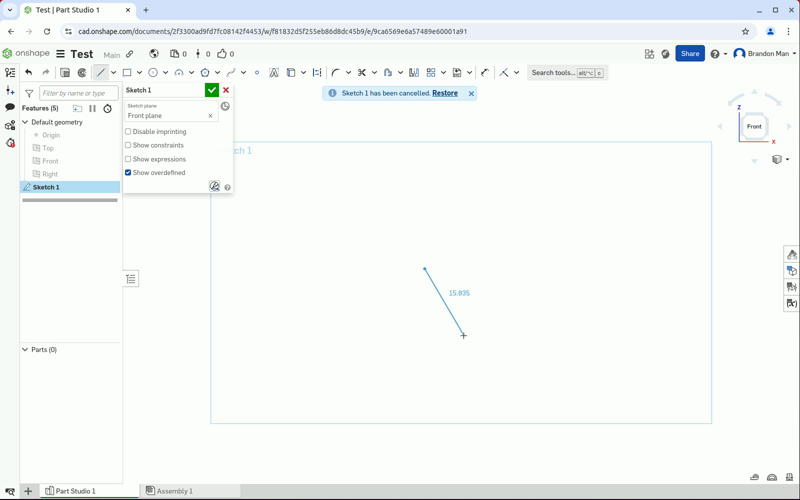
key_up(shift)
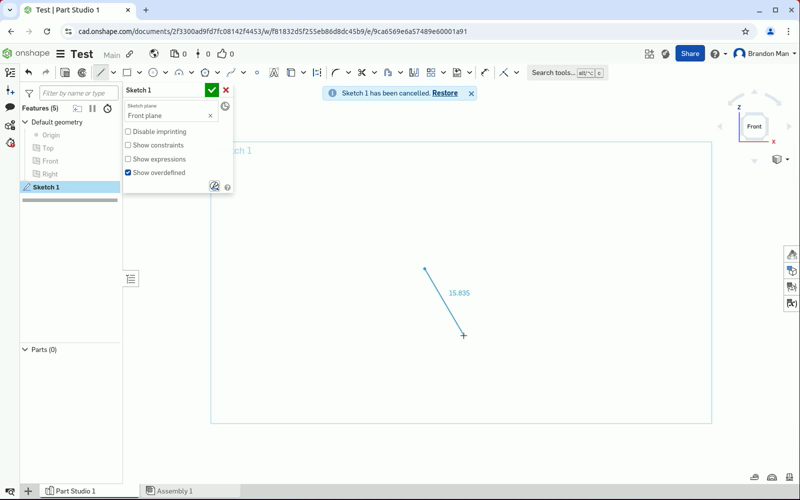
key_down(shift)
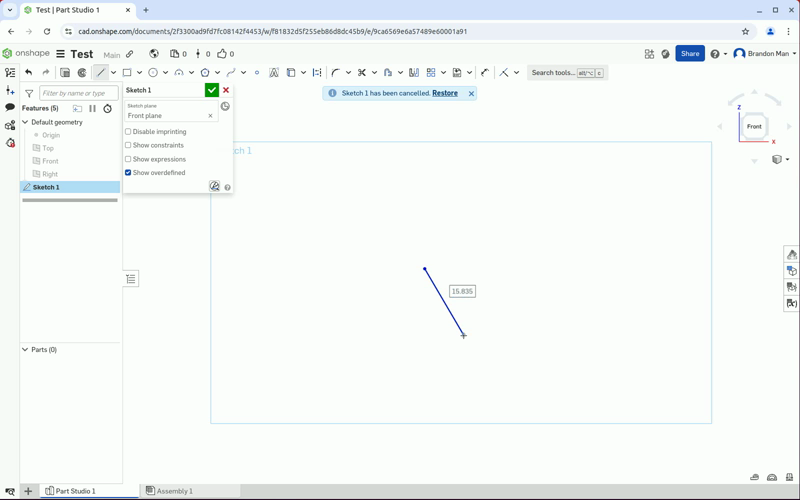
mouse_move(493, 335)
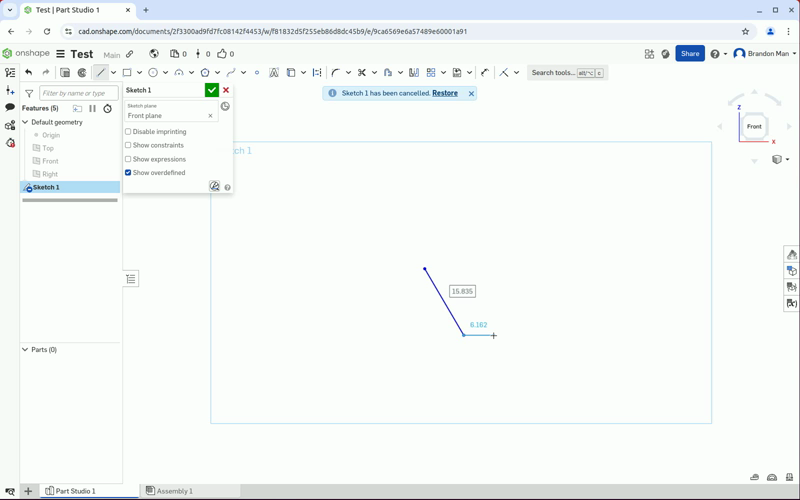
mouse_move(471, 353)
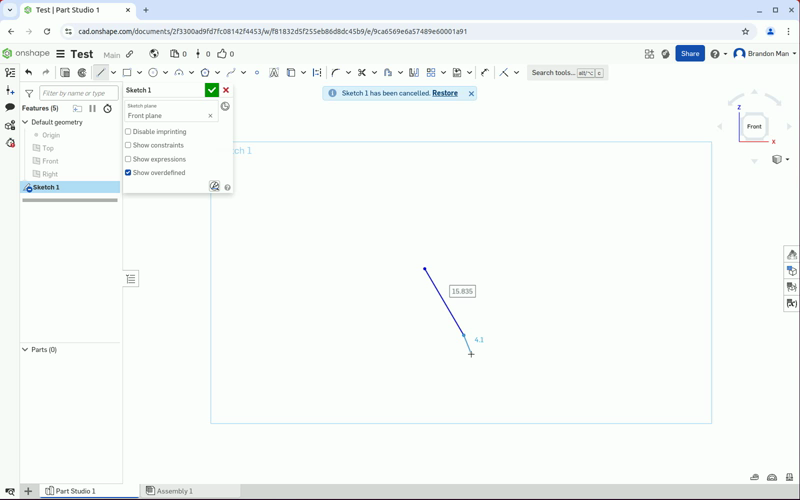
click(471, 353)
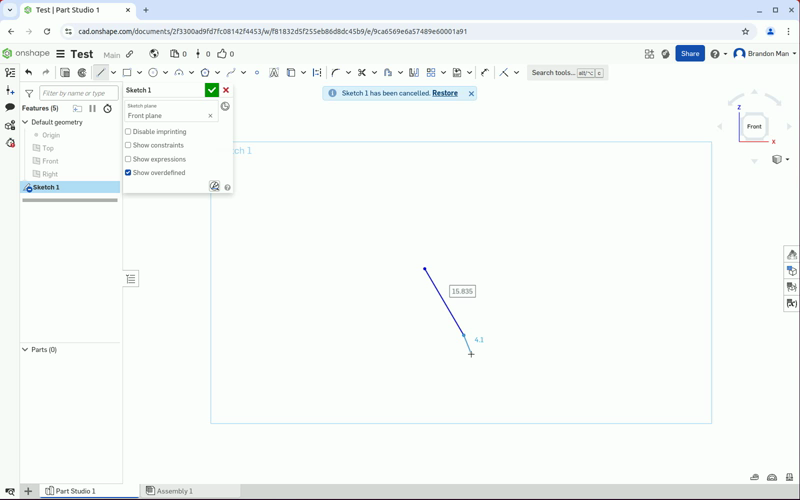
key_up(shift)
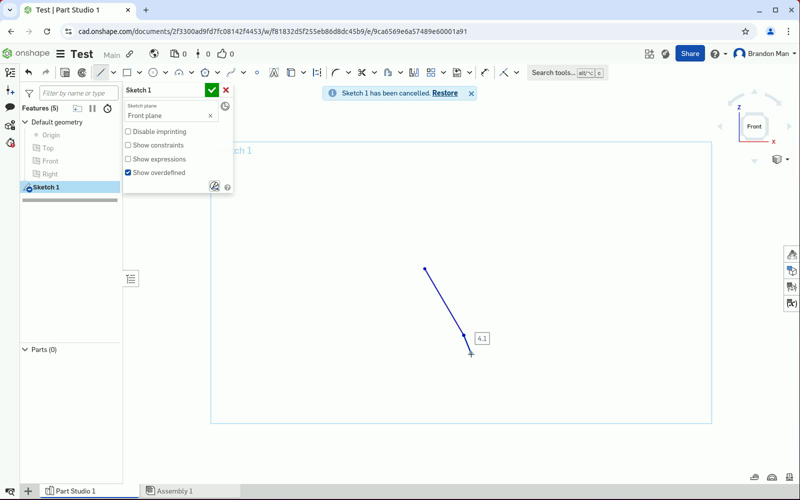
key_down(shift)
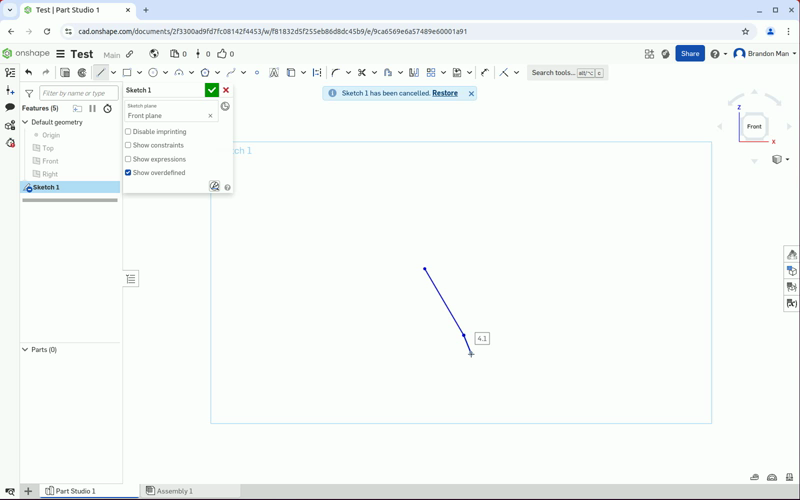
mouse_move(501, 353)
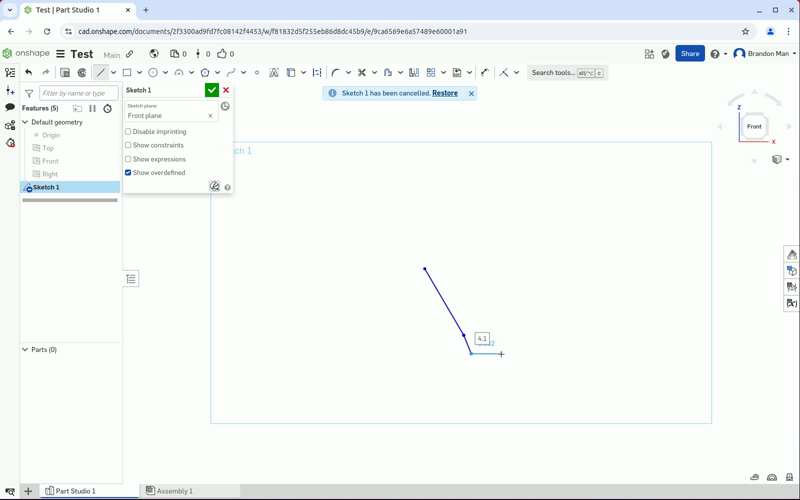
mouse_move(495, 394)
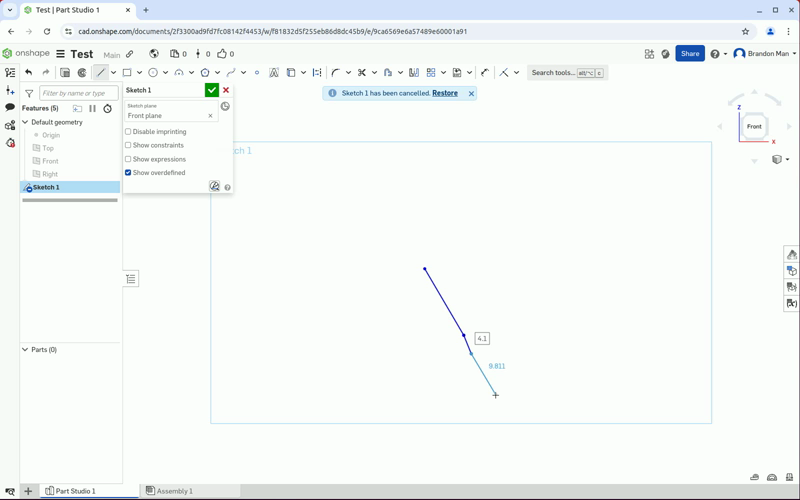
click(495, 394)
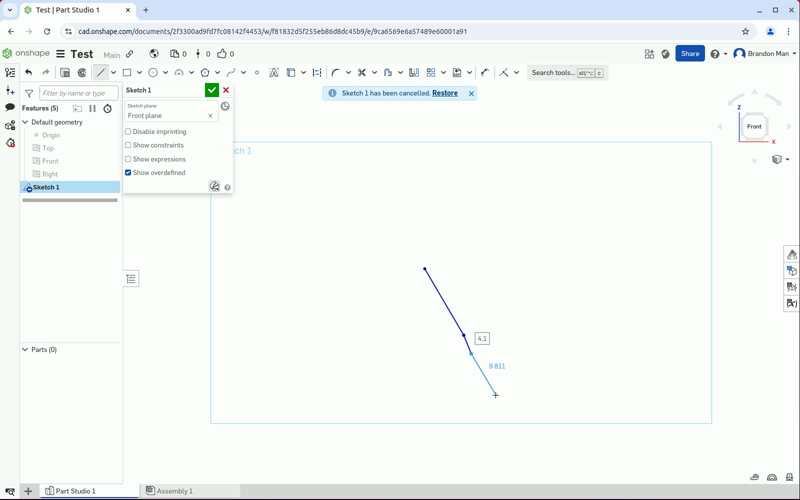
key_up(shift)
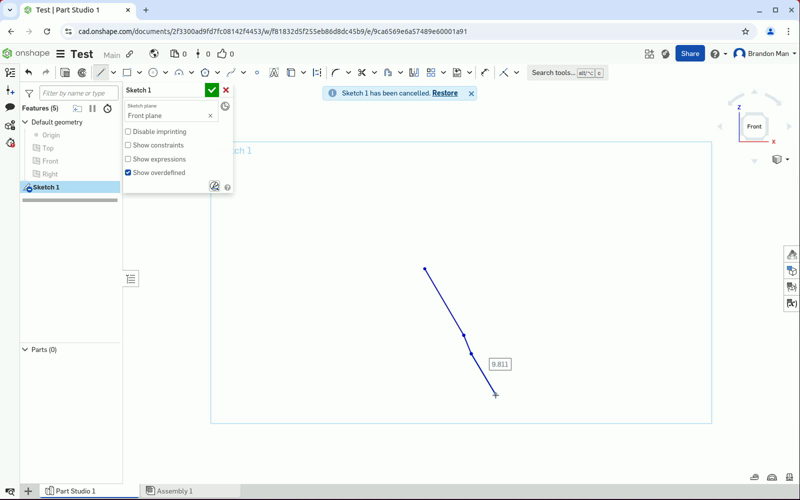
key_down(shift)
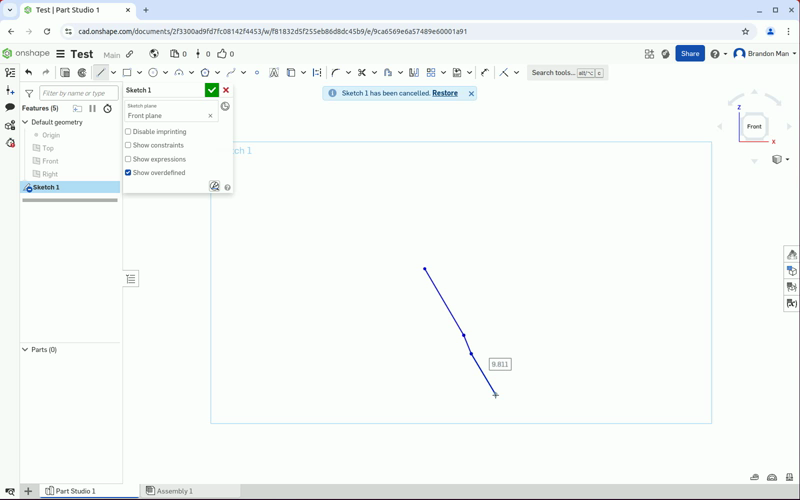
mouse_move(568, 262)
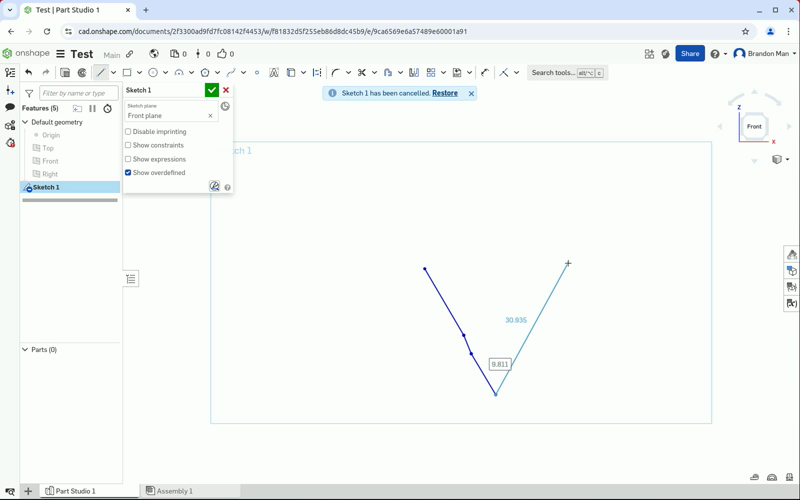
click(568, 262)
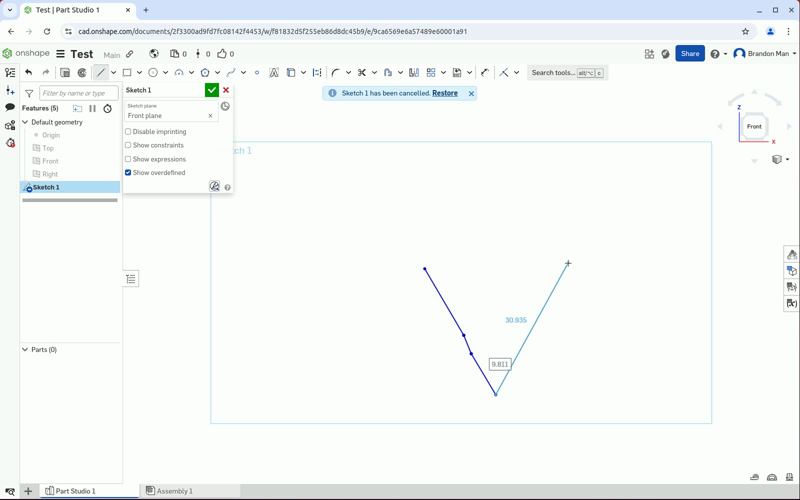
key_up(shift)
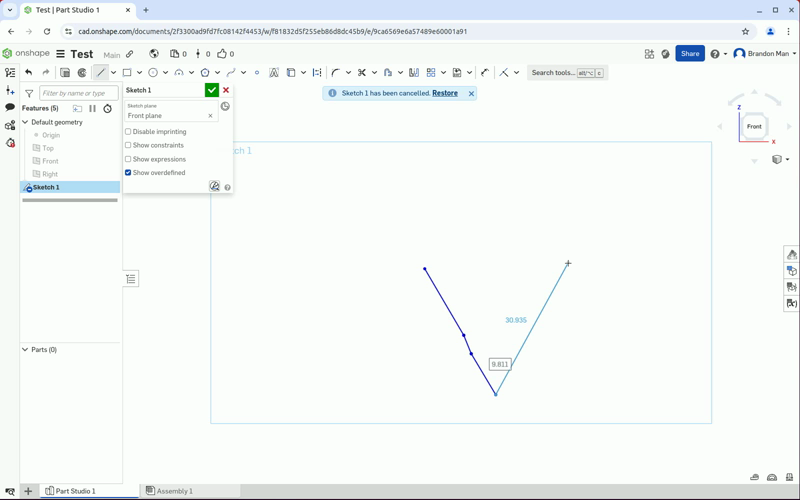
key_down(shift)
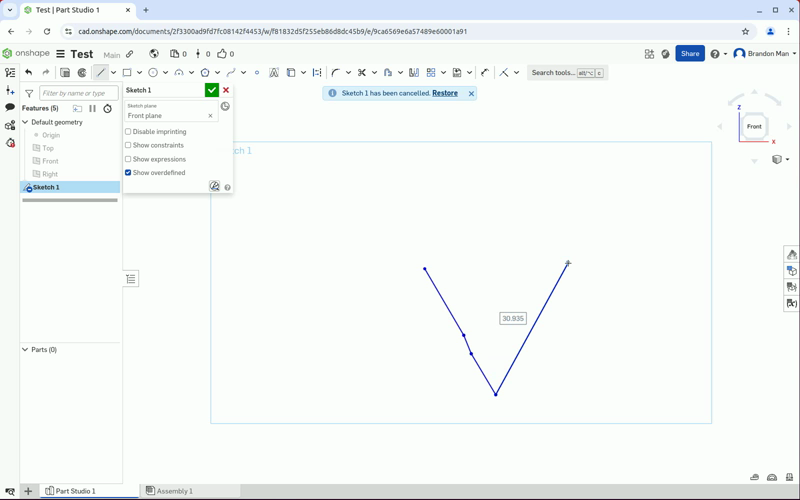
mouse_move(589, 262)
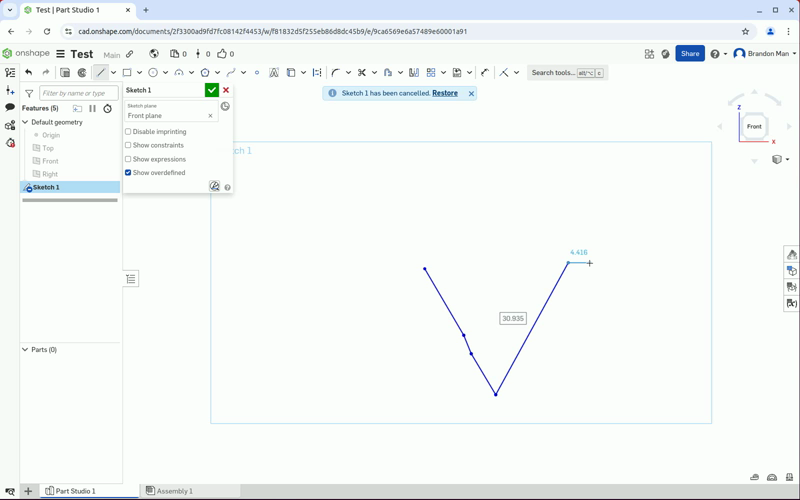
mouse_move(547, 262)
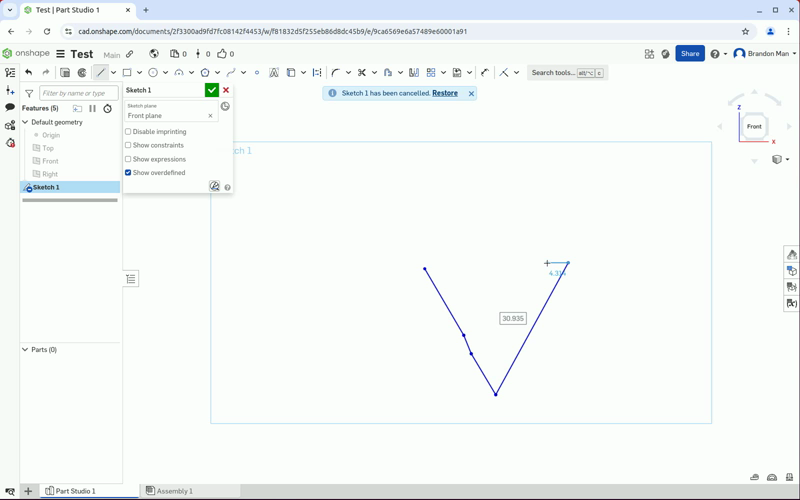
click(547, 262)
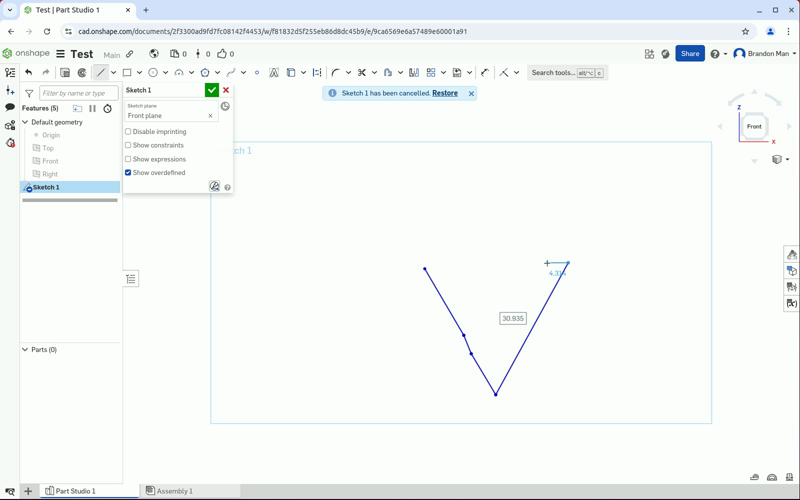
key_up(shift)
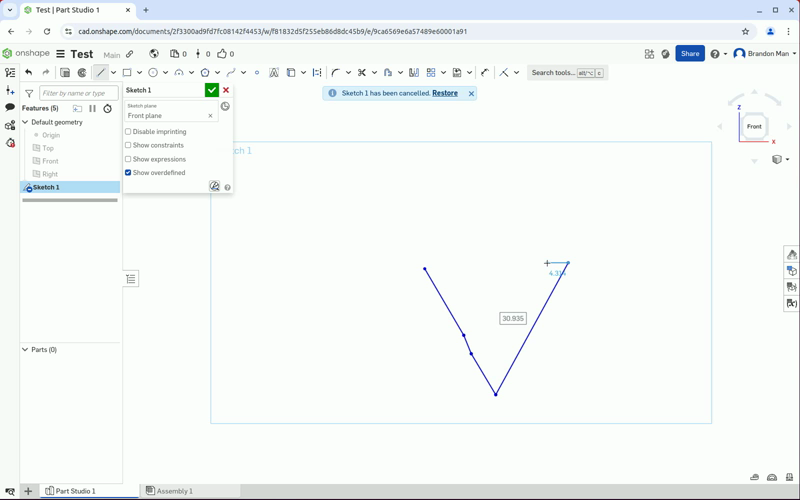
key_down(shift)
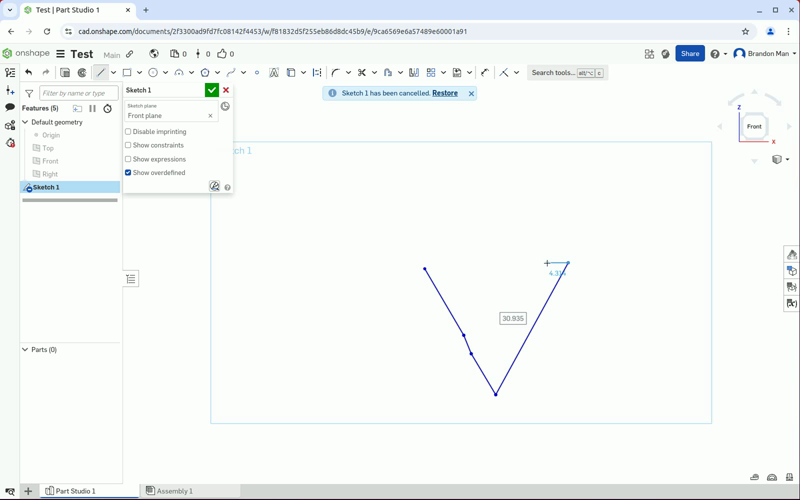
mouse_move(577, 262)
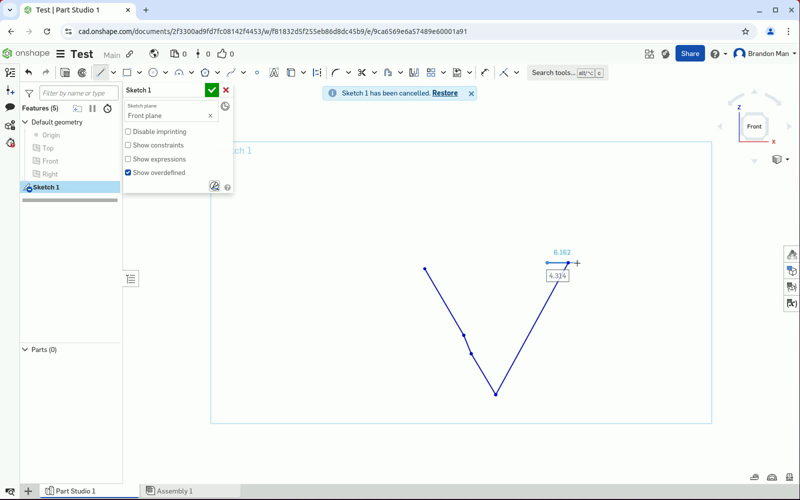
mouse_move(537, 277)
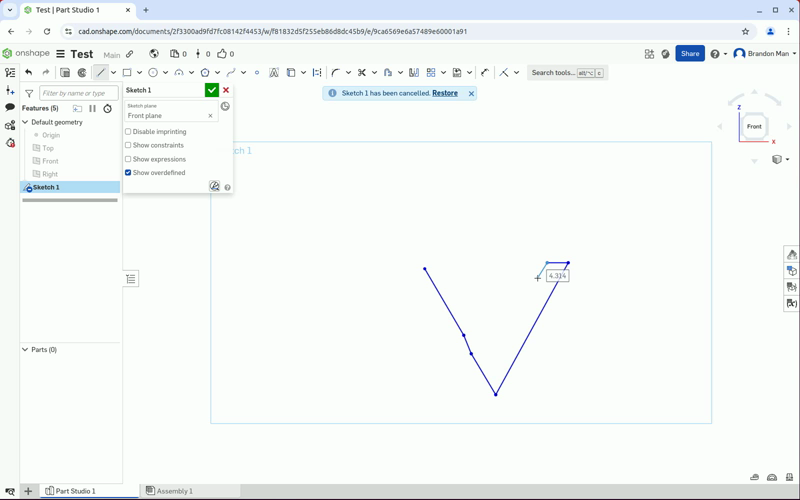
click(537, 277)
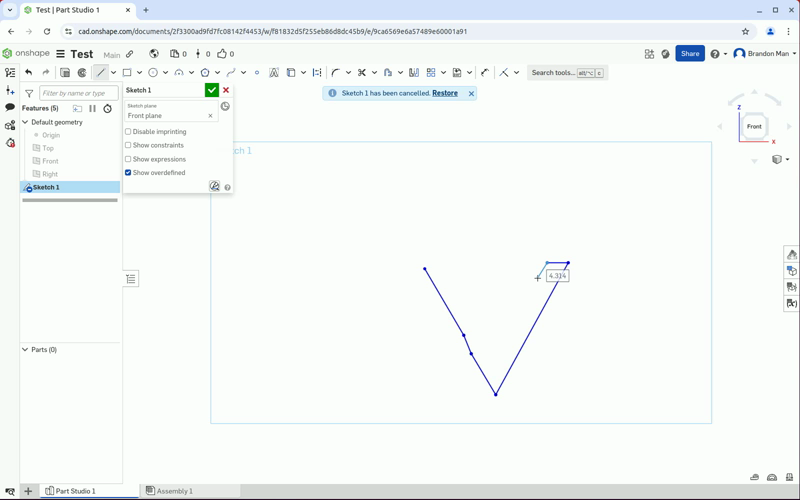
key_up(shift)
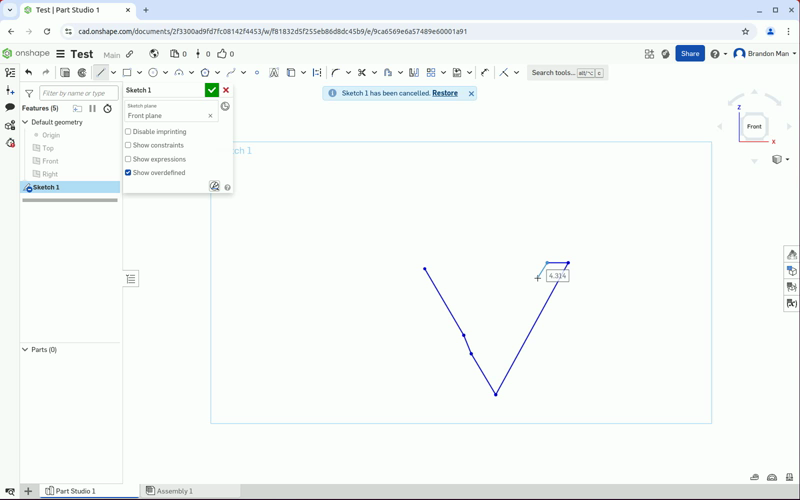
key_down(shift)
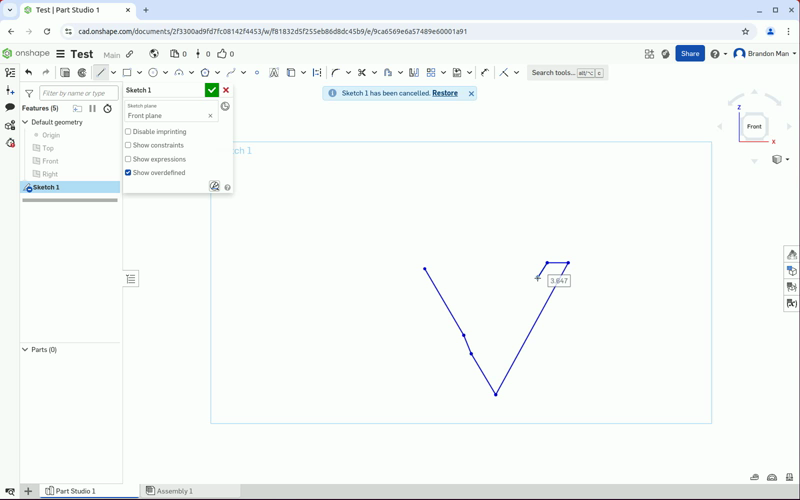
mouse_move(567, 277)
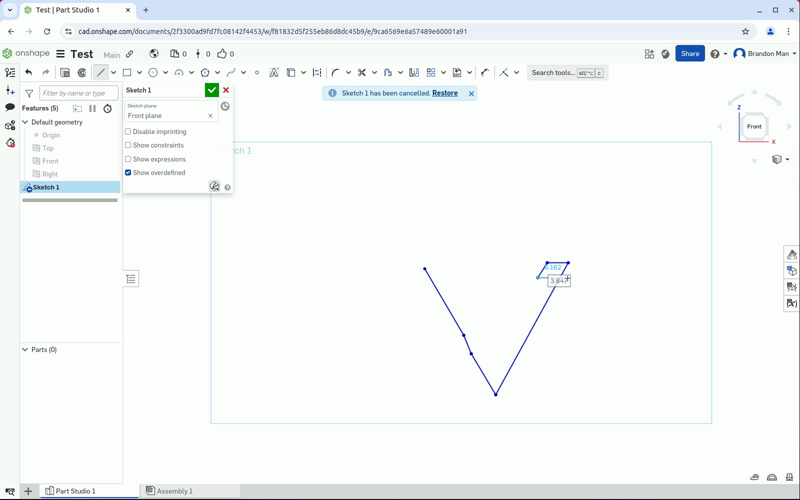
mouse_move(542, 280)
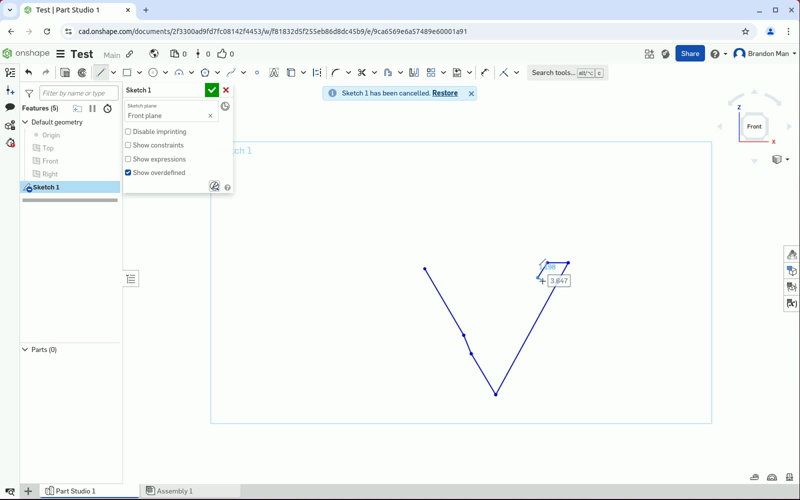
scroll(6)
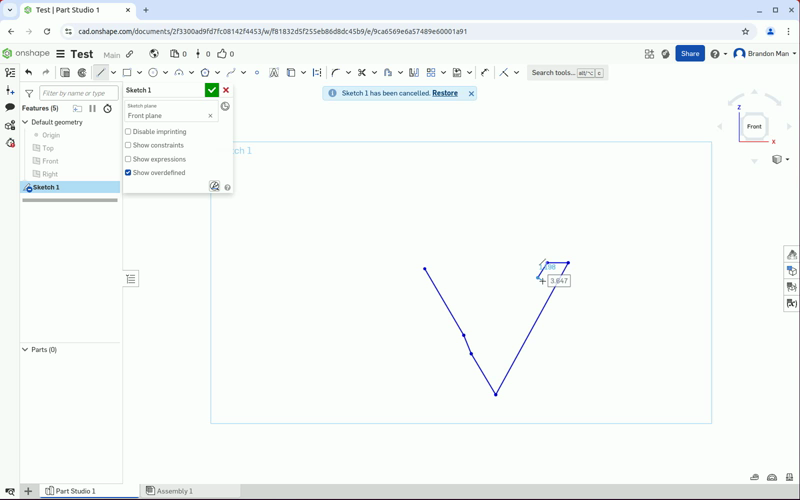
scroll(6)
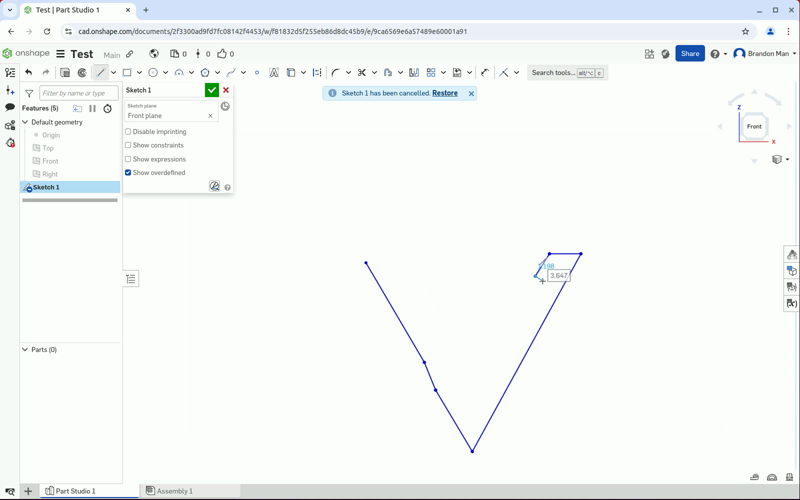
scroll(6)
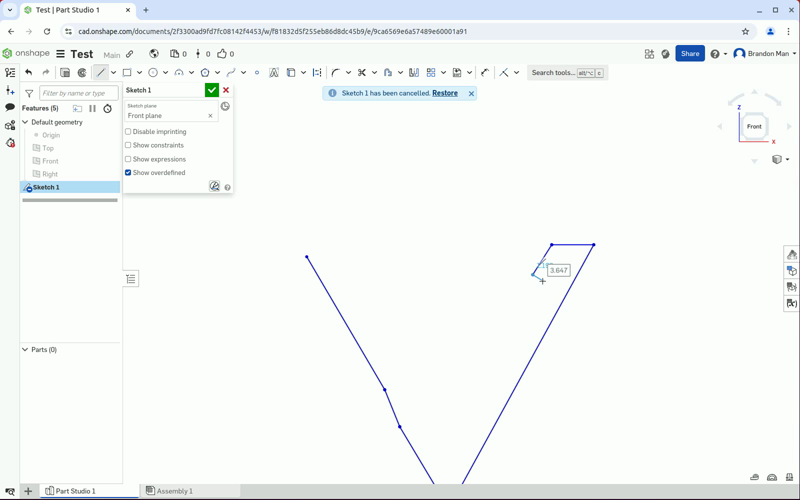
scroll(6)
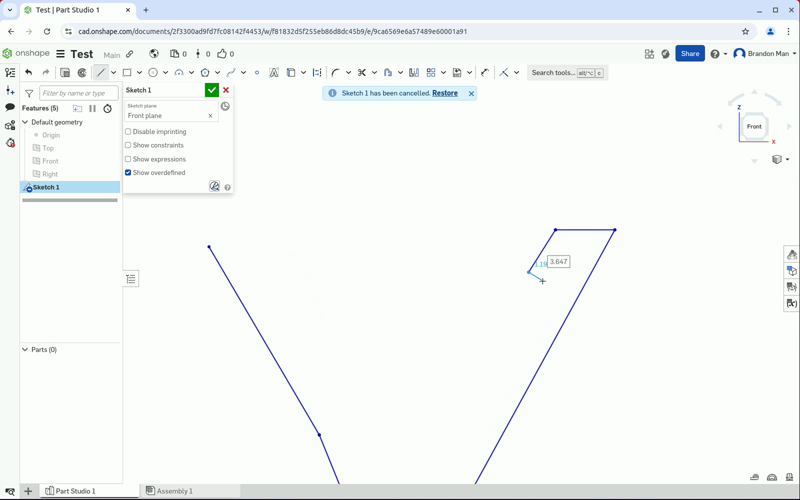
scroll(6)
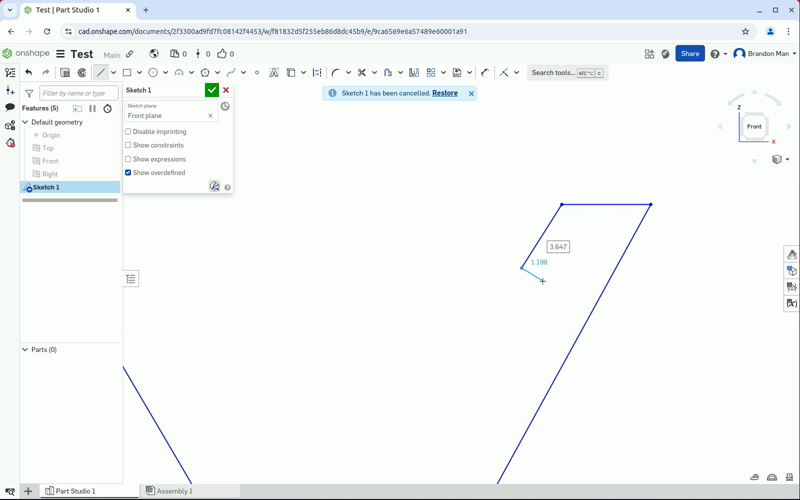
scroll(6)
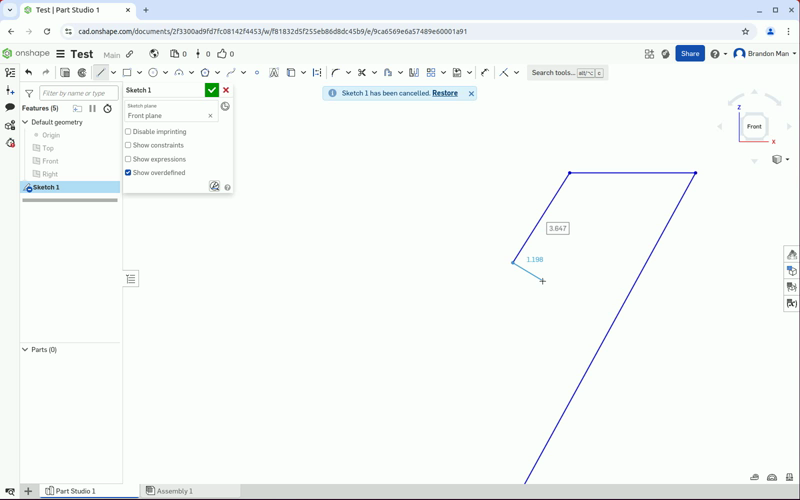
scroll(6)
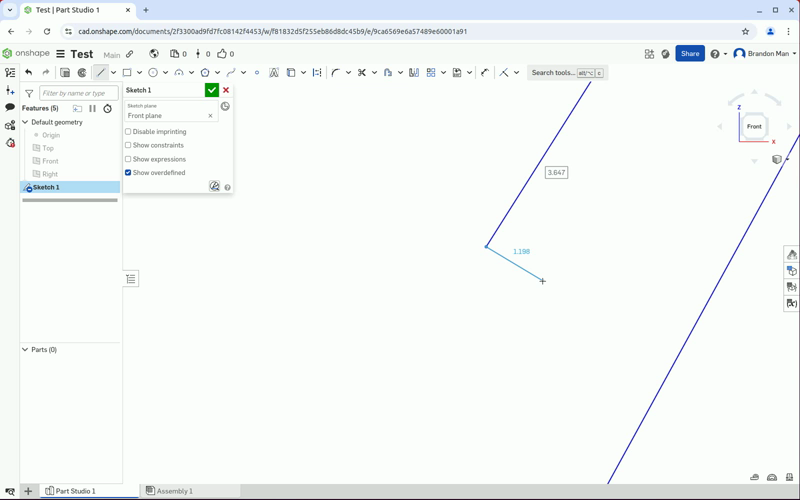
click(542, 280)
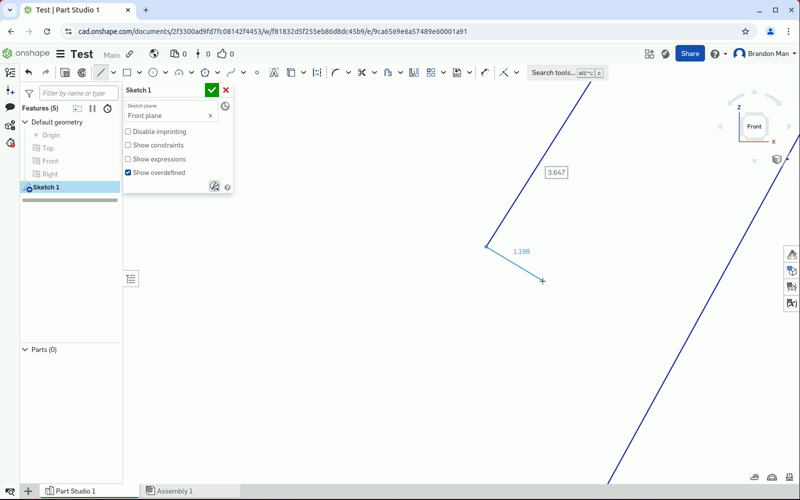
scroll(-6)
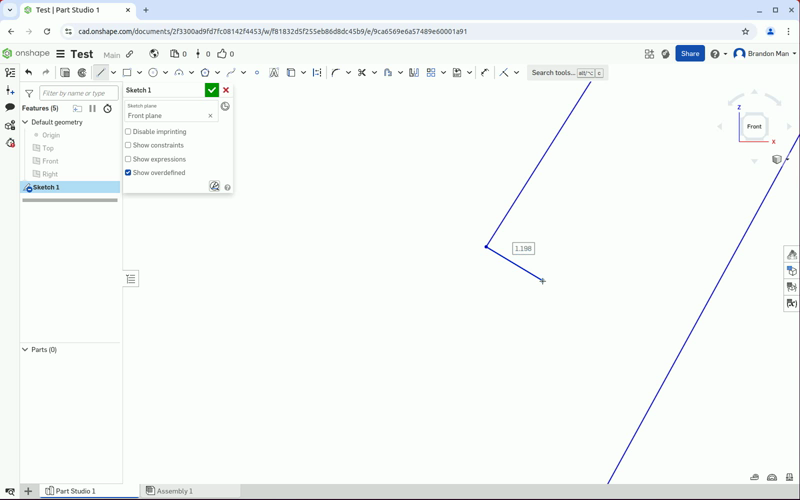
scroll(-6)
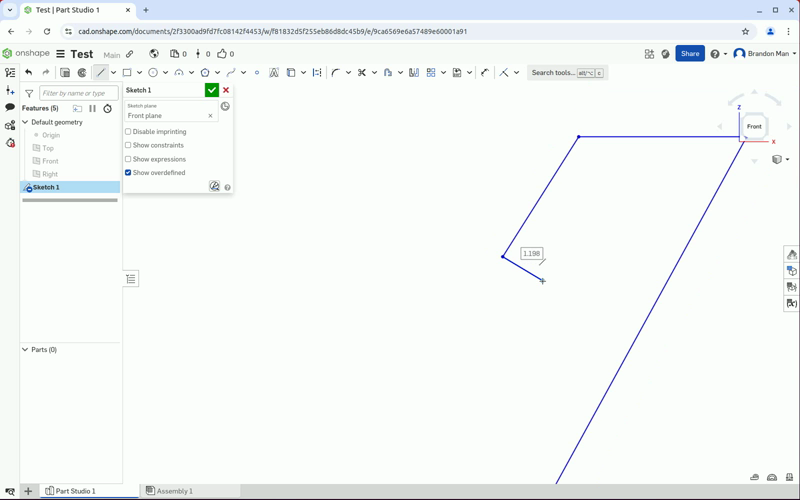
scroll(-6)
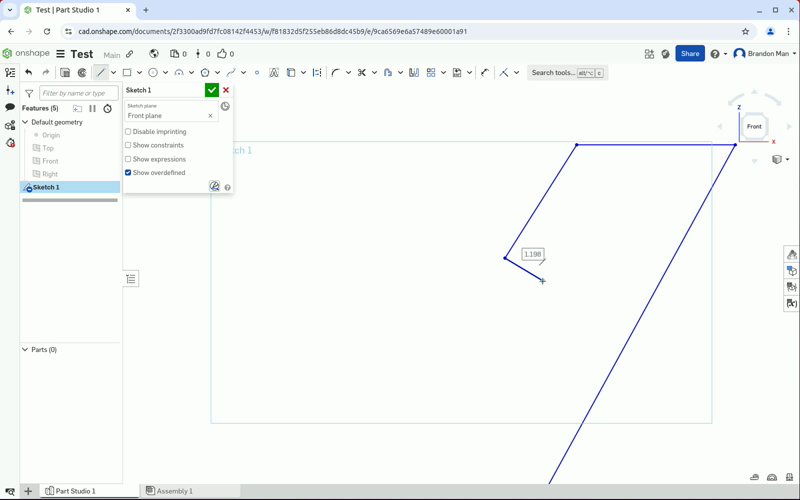
scroll(-6)
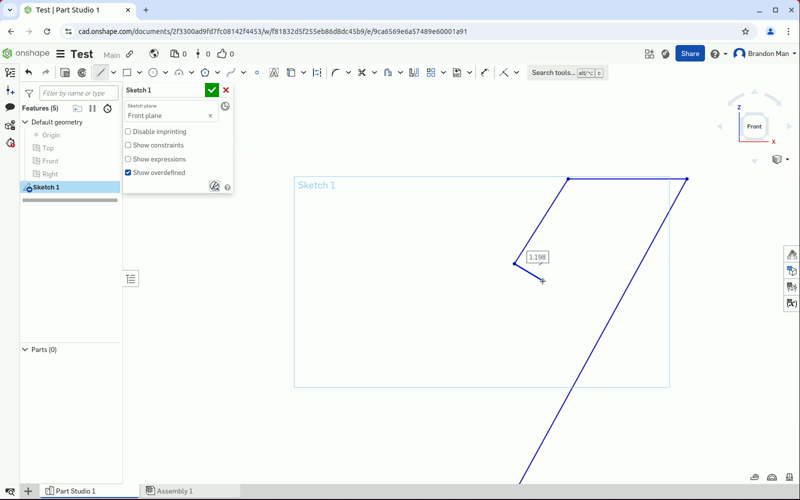
scroll(-6)
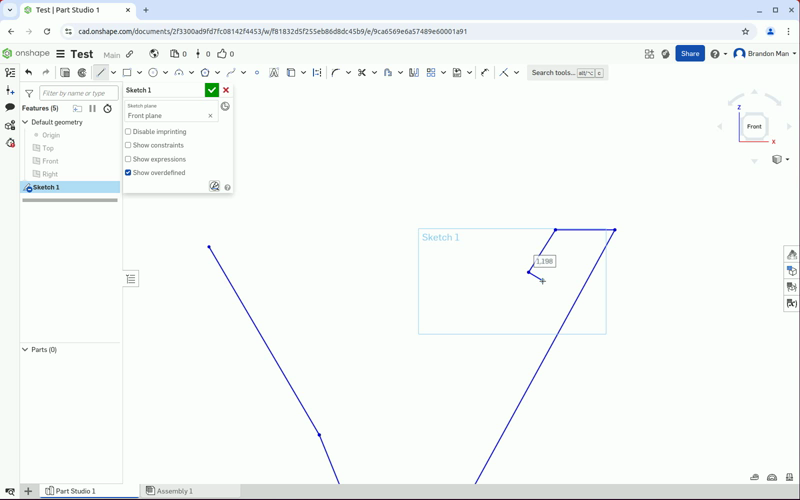
scroll(-6)
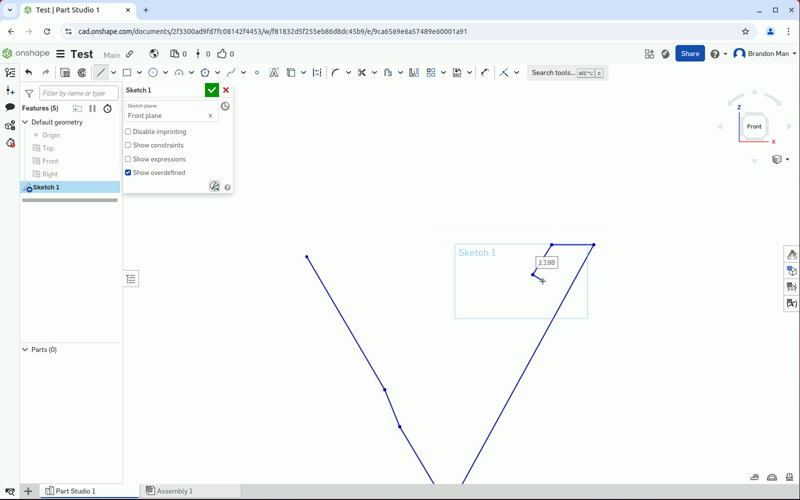
scroll(-6)
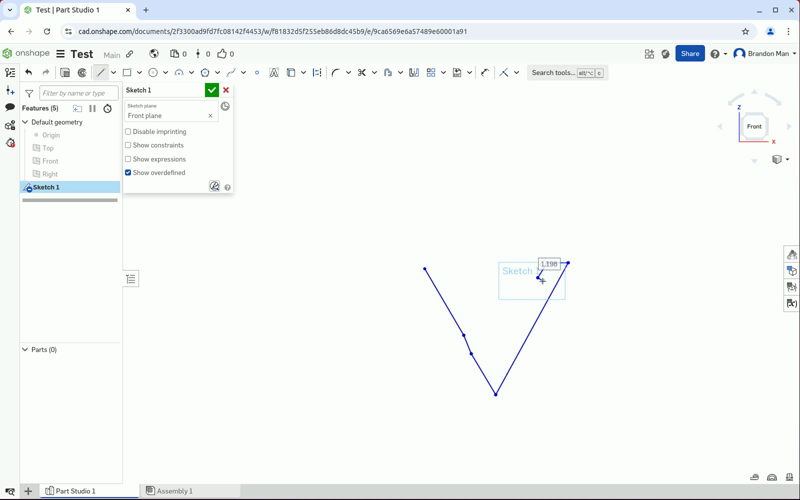
key_up(shift)
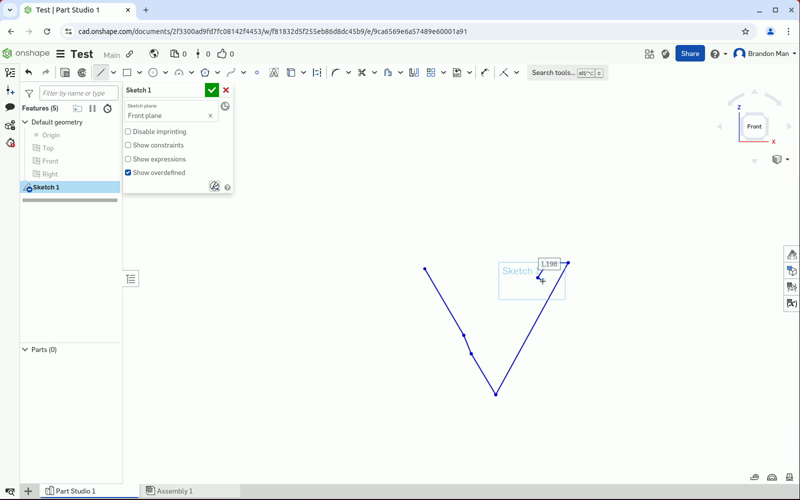
key_down(shift)
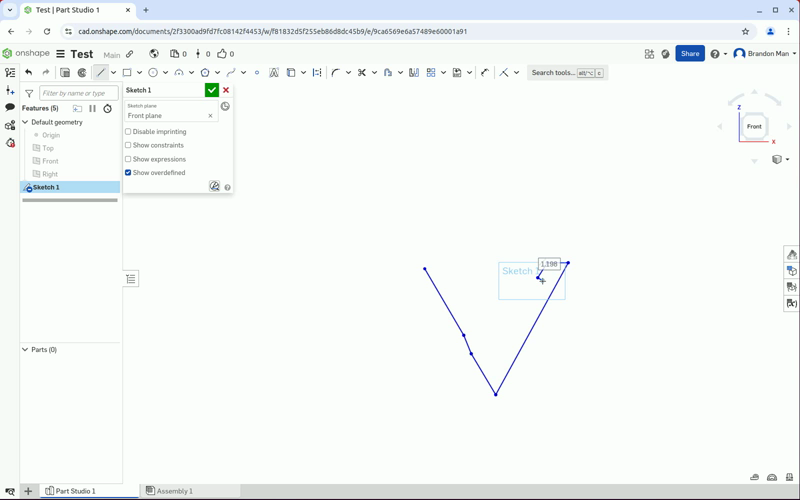
mouse_move(495, 361)
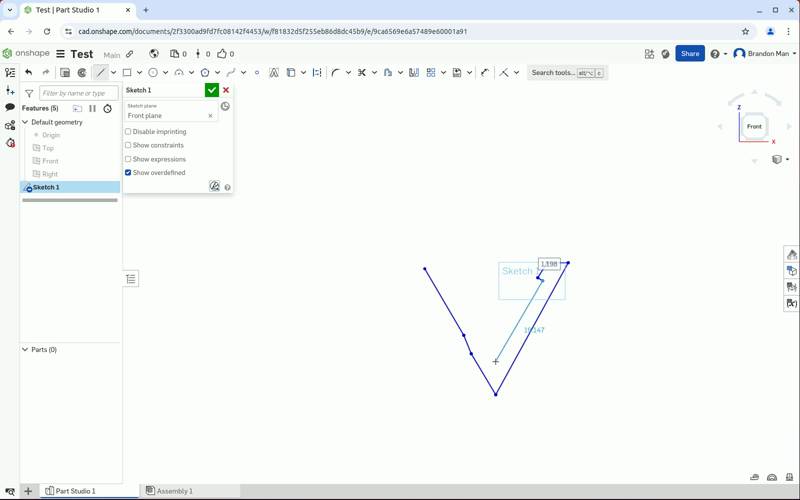
click(495, 361)
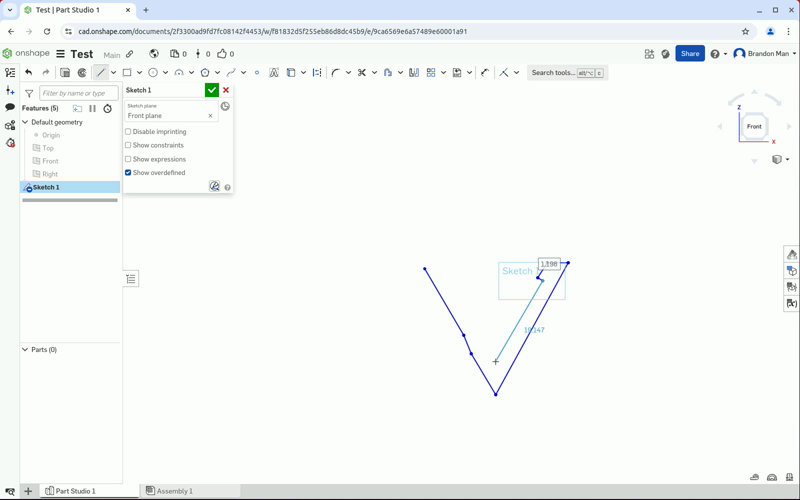
key_up(shift)
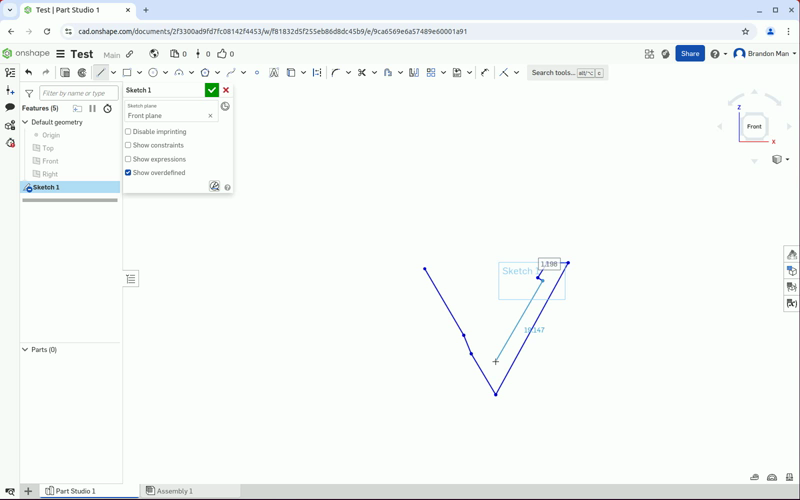
key_down(shift)
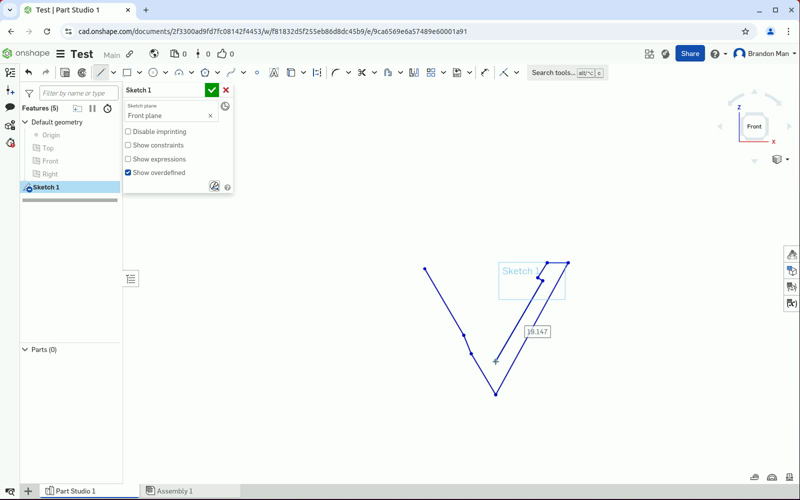
mouse_move(525, 361)
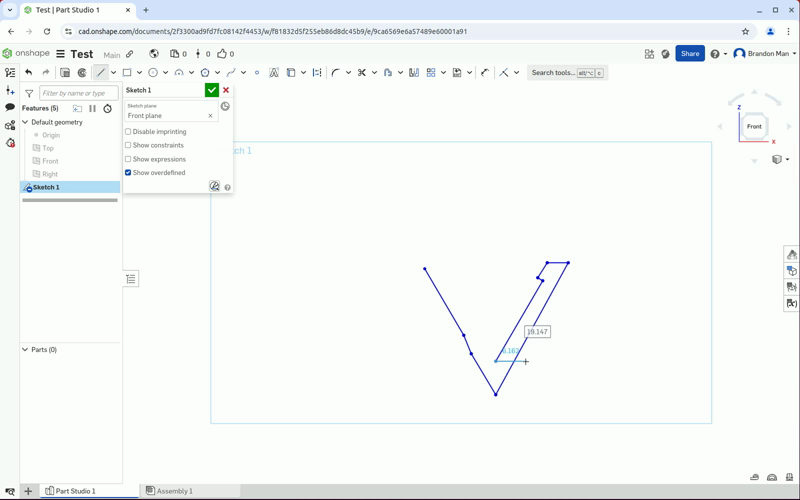
mouse_move(480, 338)
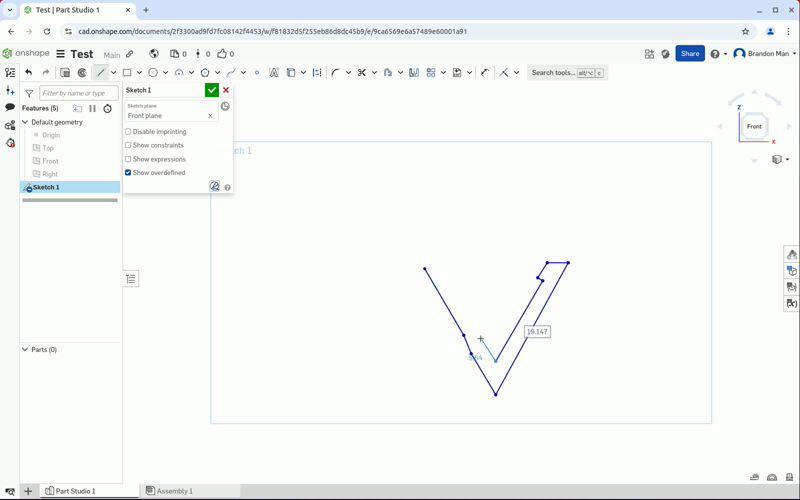
click(480, 338)
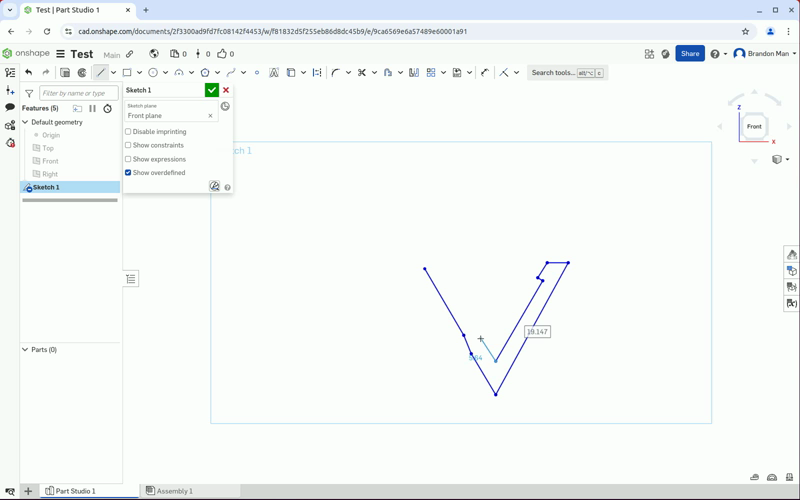
key_up(shift)
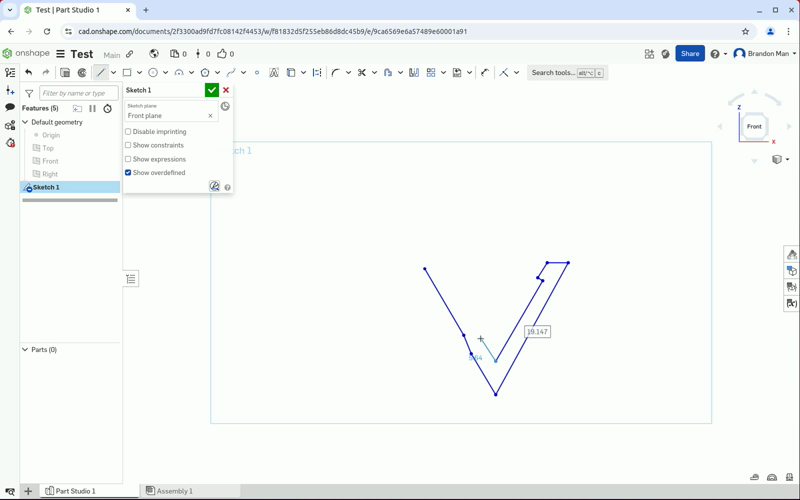
key_down(shift)
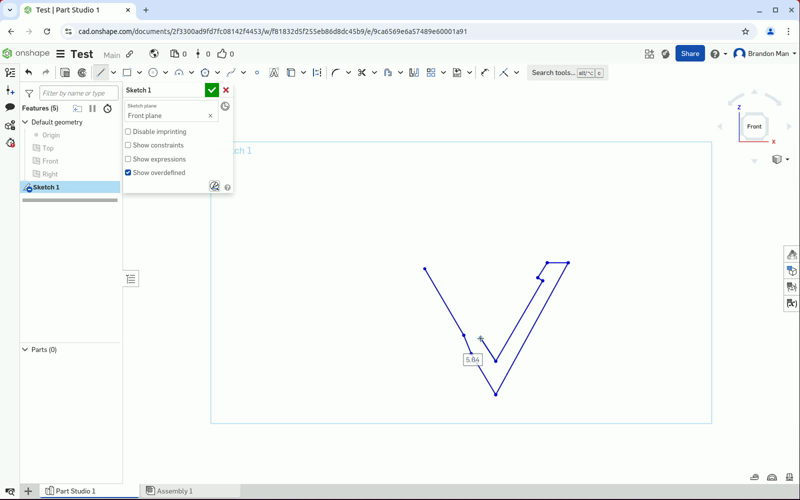
mouse_move(510, 338)
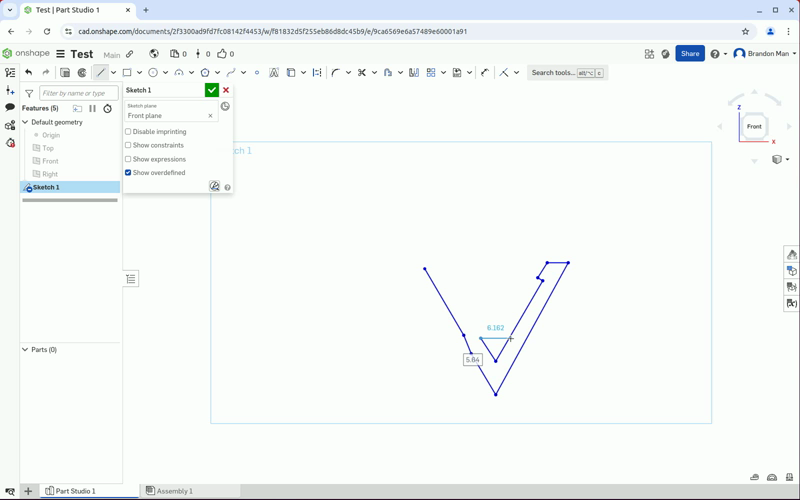
mouse_move(471, 320)
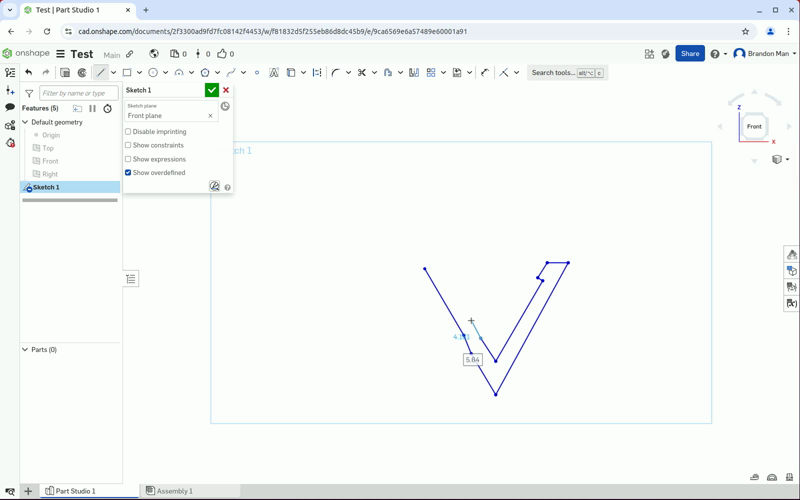
click(471, 320)
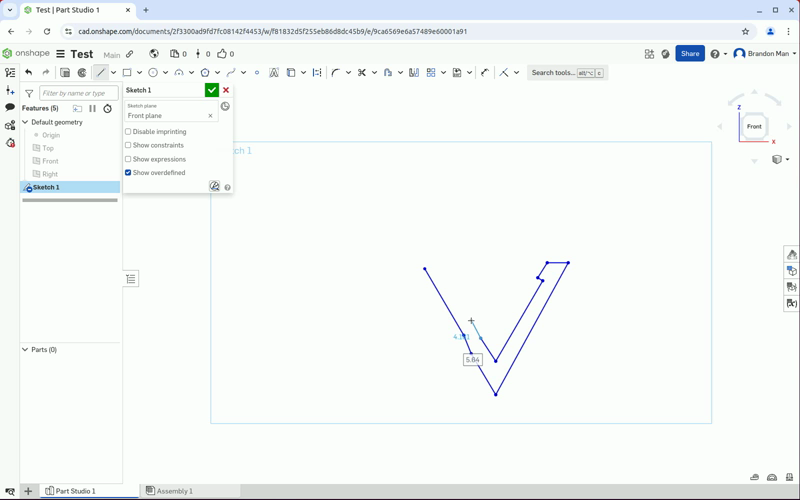
key_up(shift)
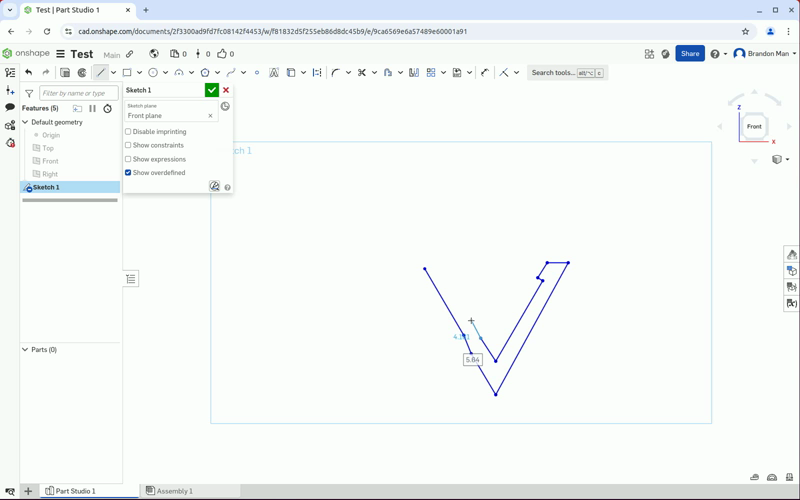
key_down(shift)
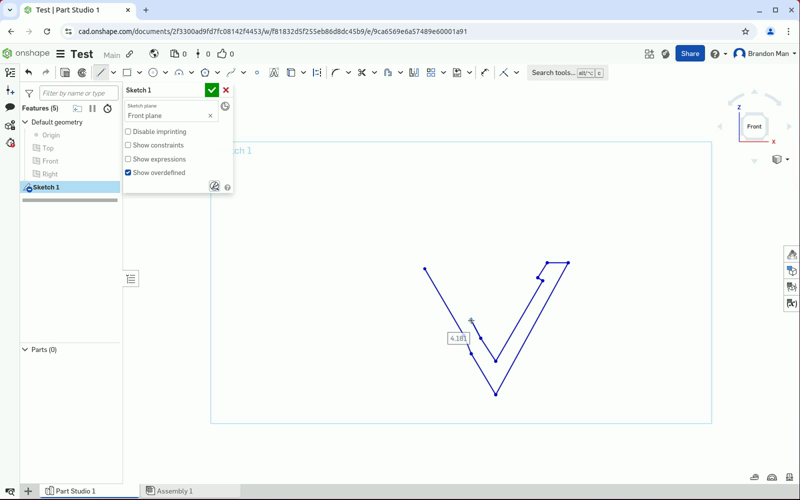
mouse_move(501, 320)
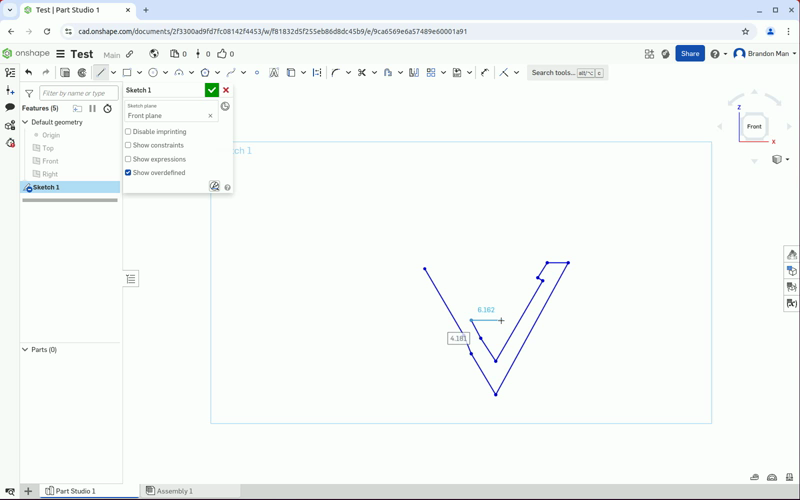
mouse_move(450, 282)
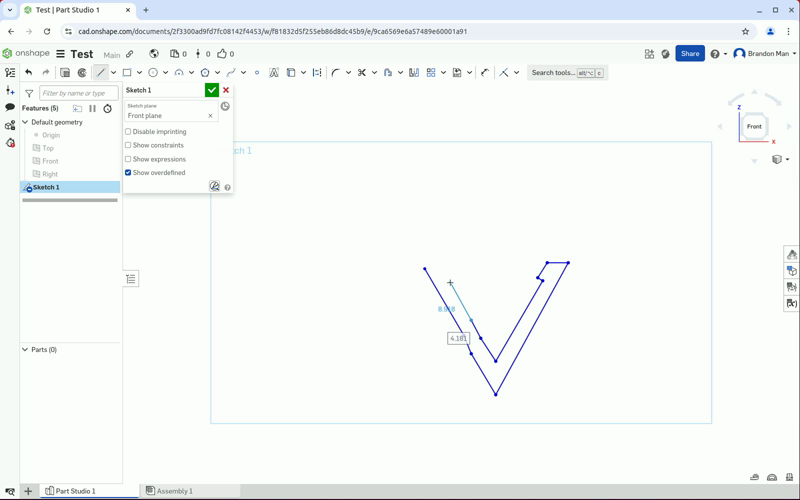
click(450, 282)
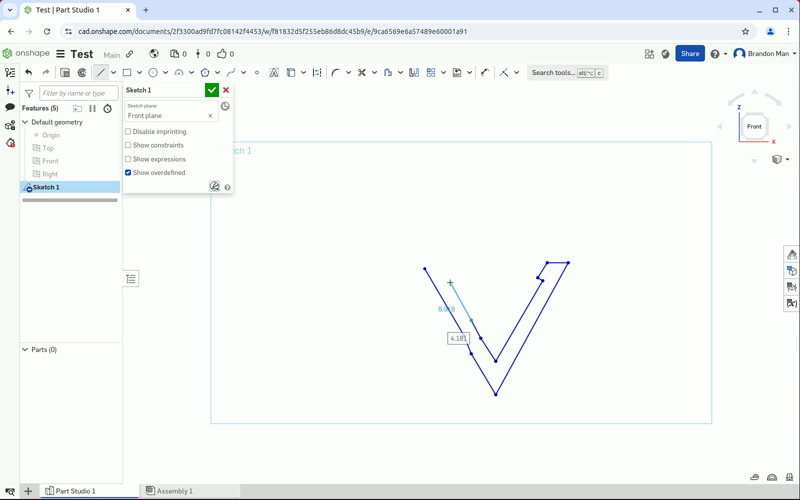
key_up(shift)
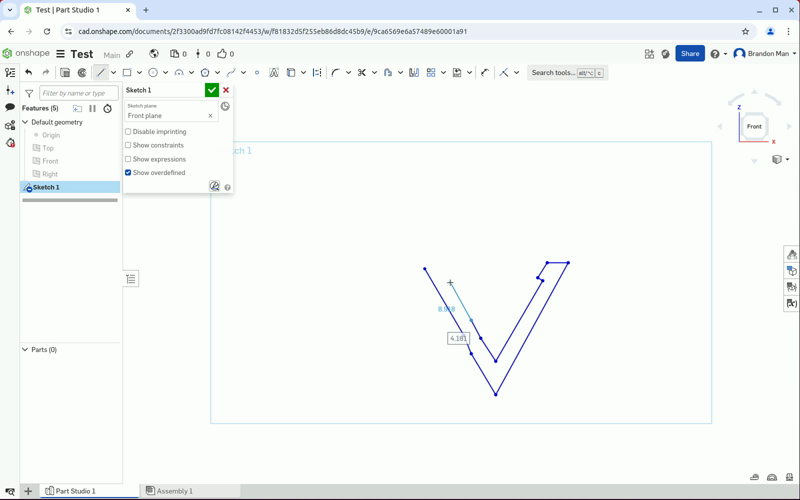
key_down(shift)
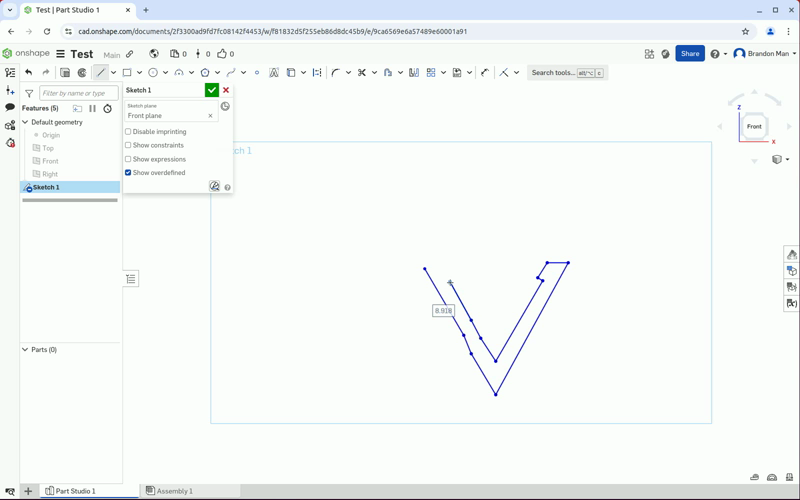
mouse_move(480, 282)
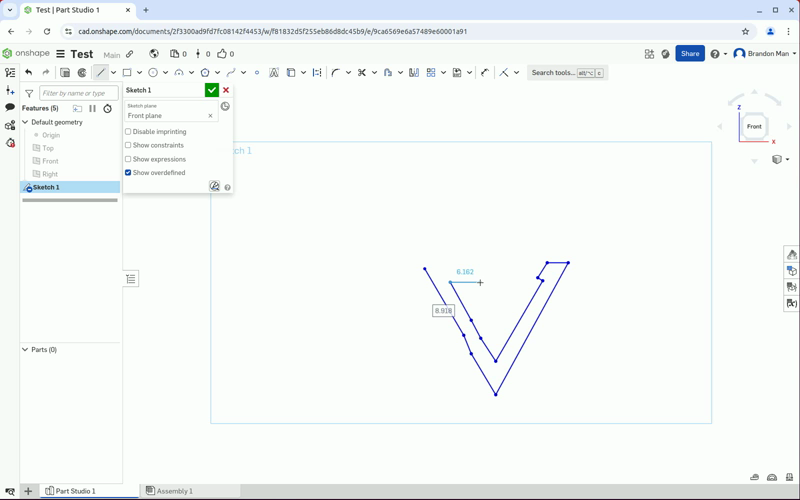
mouse_move(456, 282)
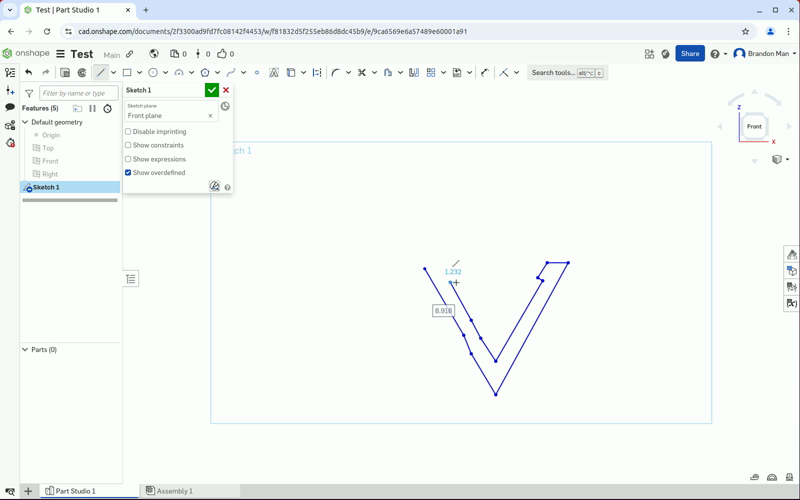
scroll(6)
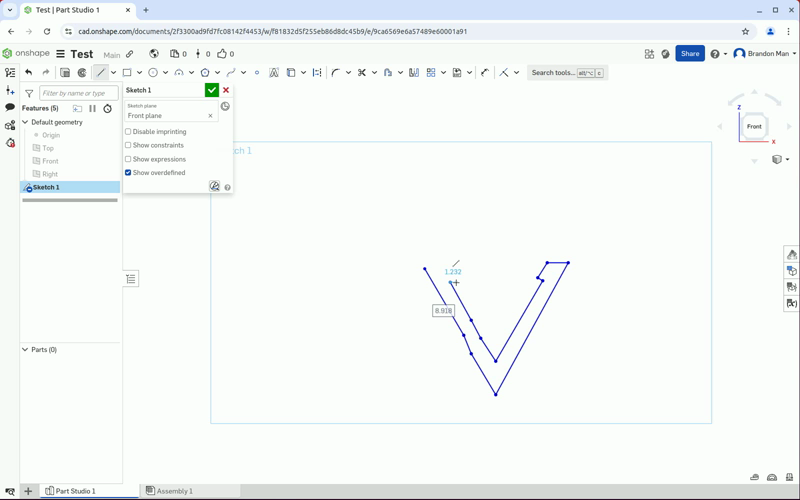
scroll(6)
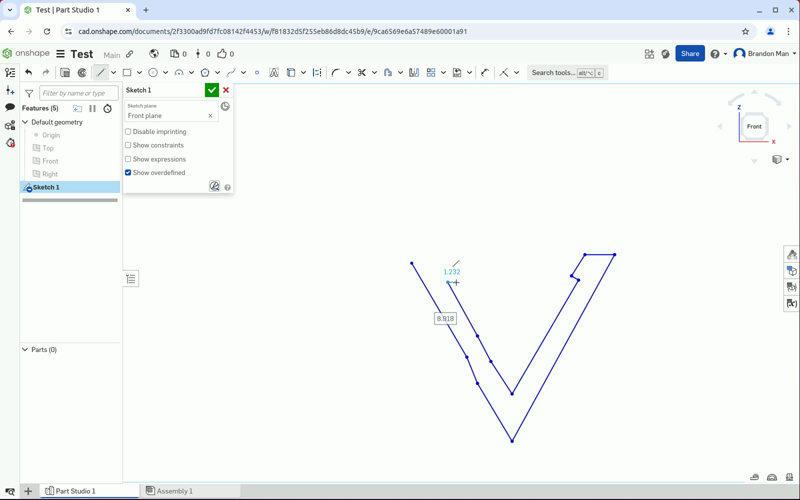
scroll(6)
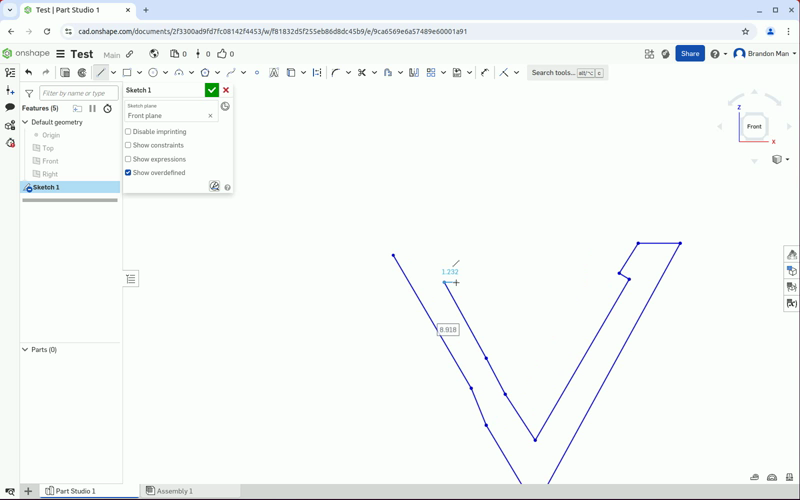
scroll(6)
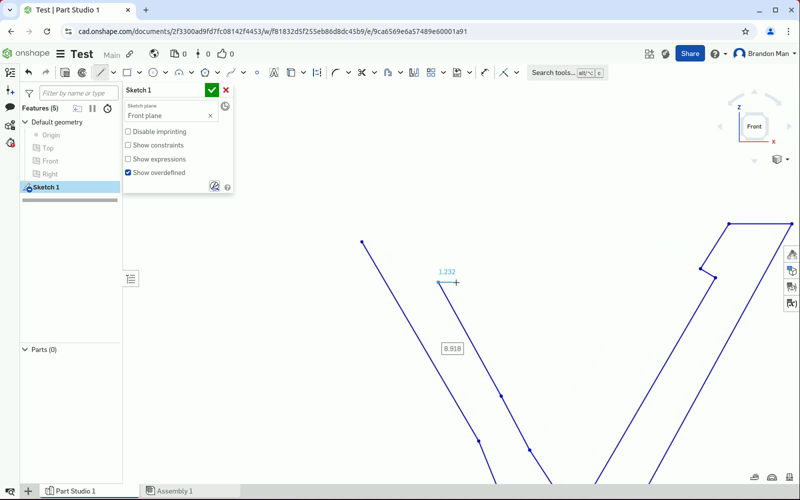
scroll(6)
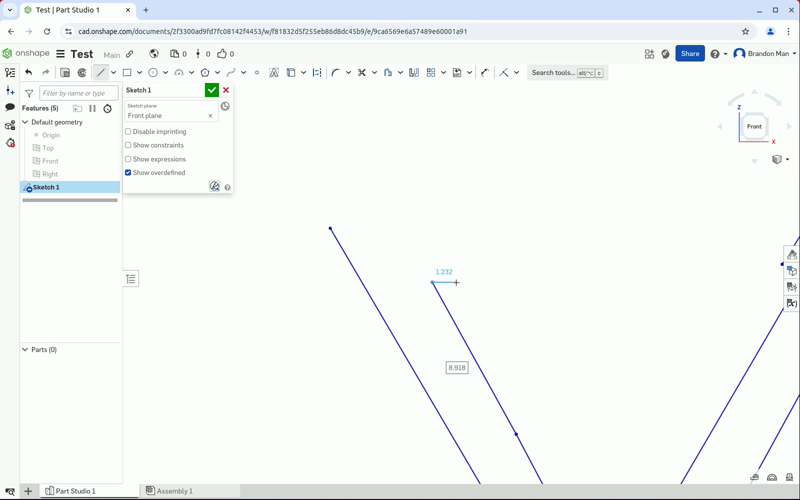
scroll(6)
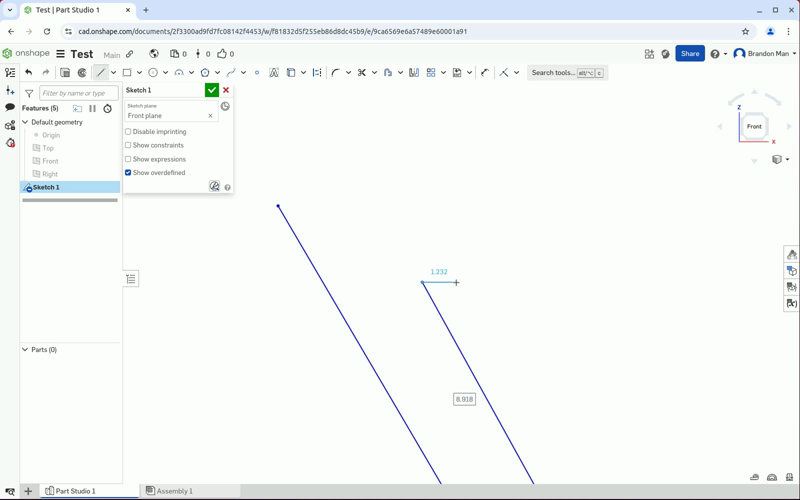
scroll(6)
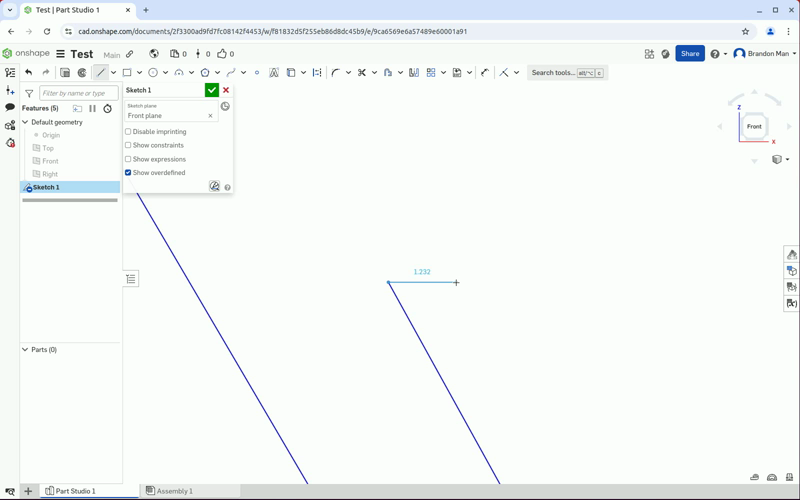
click(456, 282)
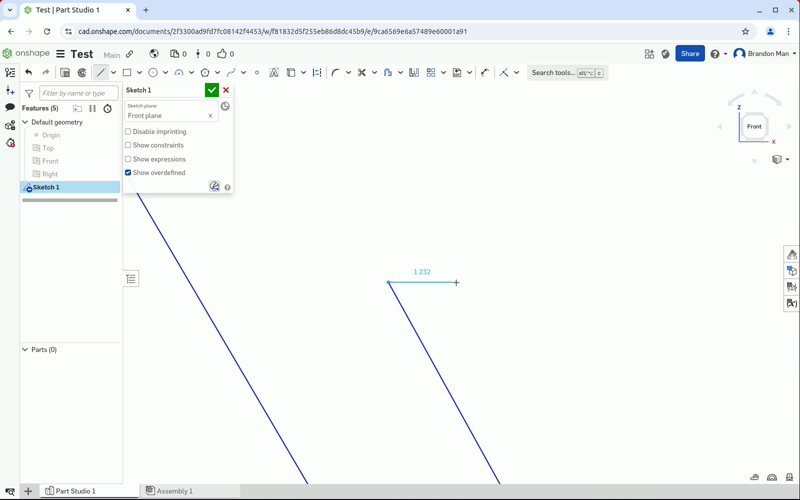
scroll(-6)
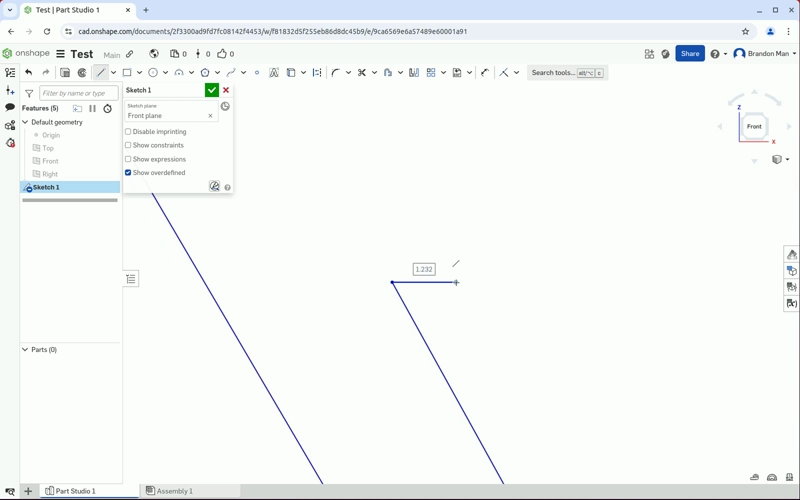
scroll(-6)
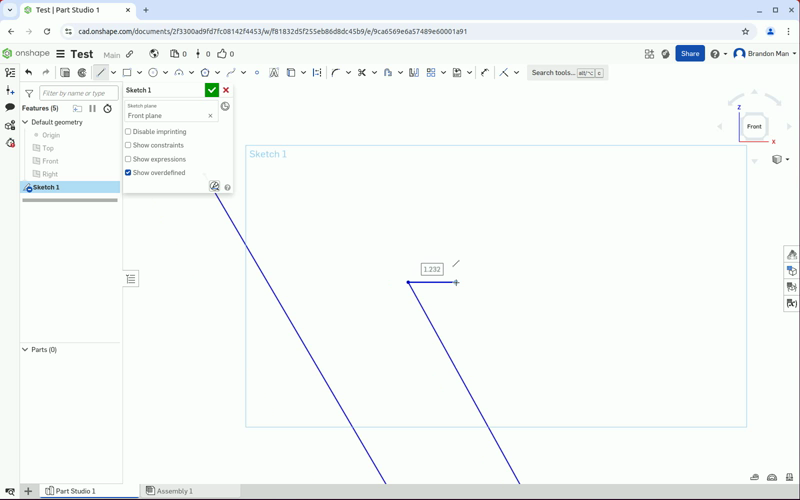
scroll(-6)
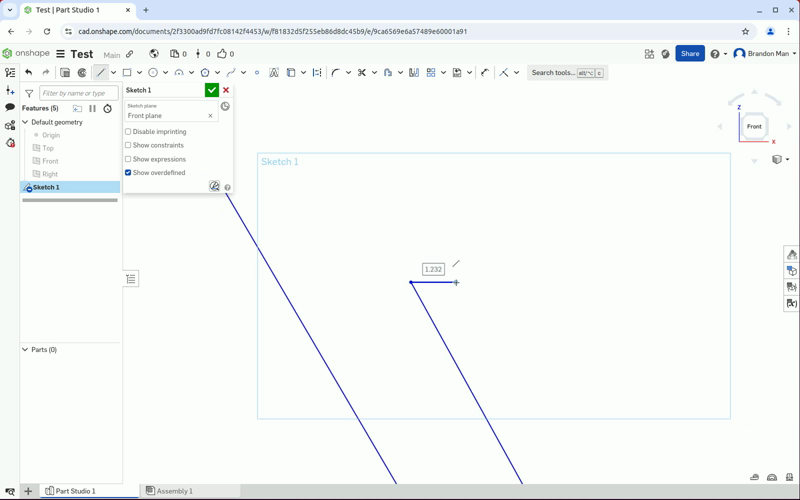
scroll(-6)
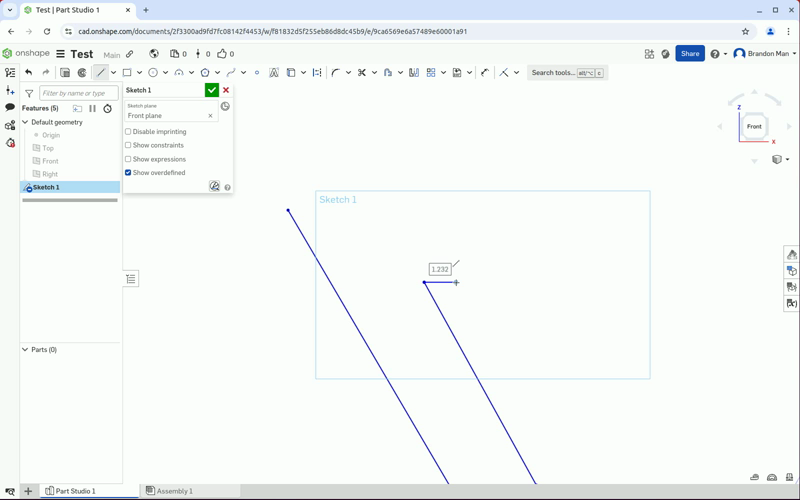
scroll(-6)
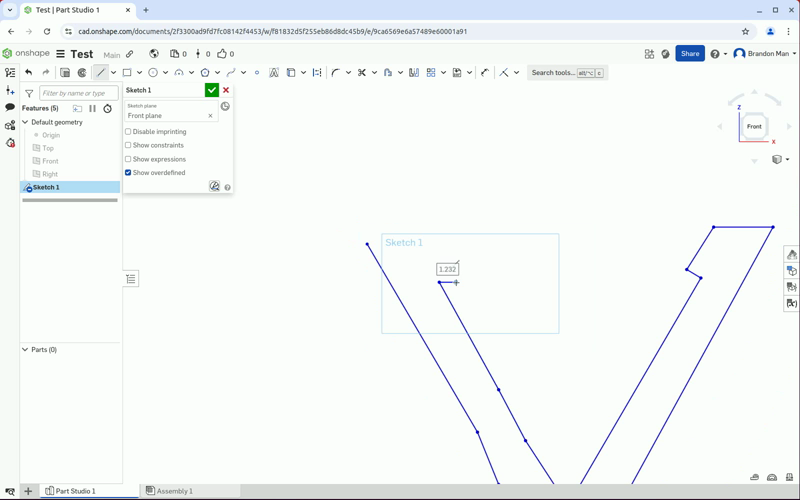
scroll(-6)
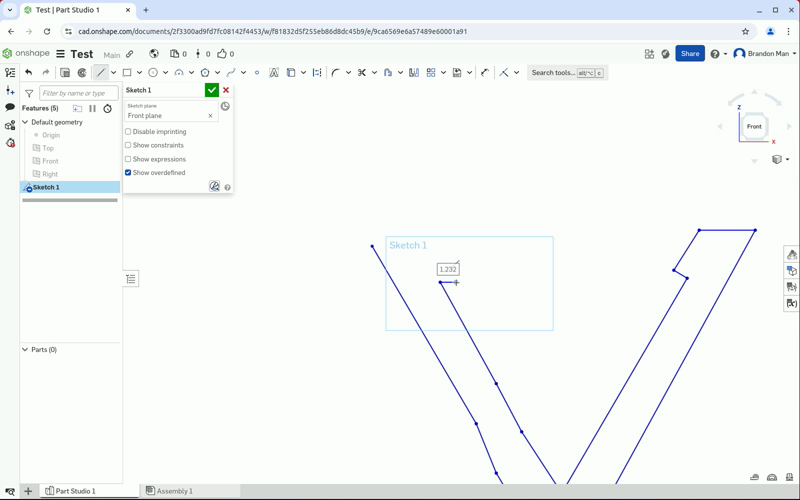
scroll(-6)
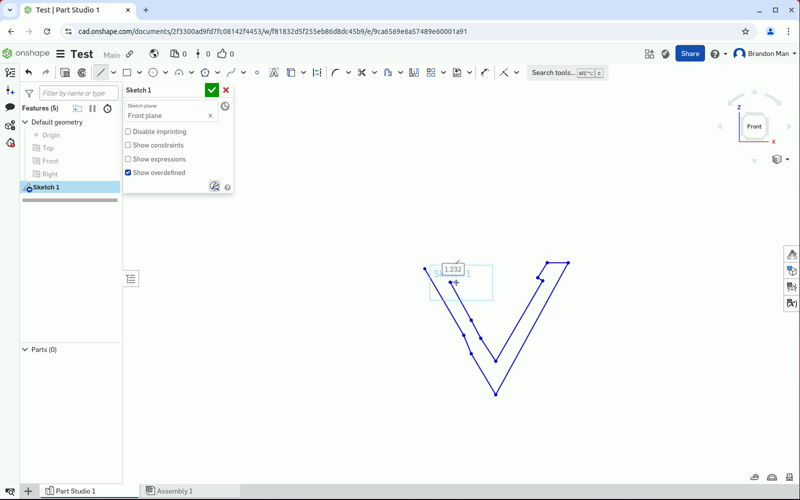
key_up(shift)
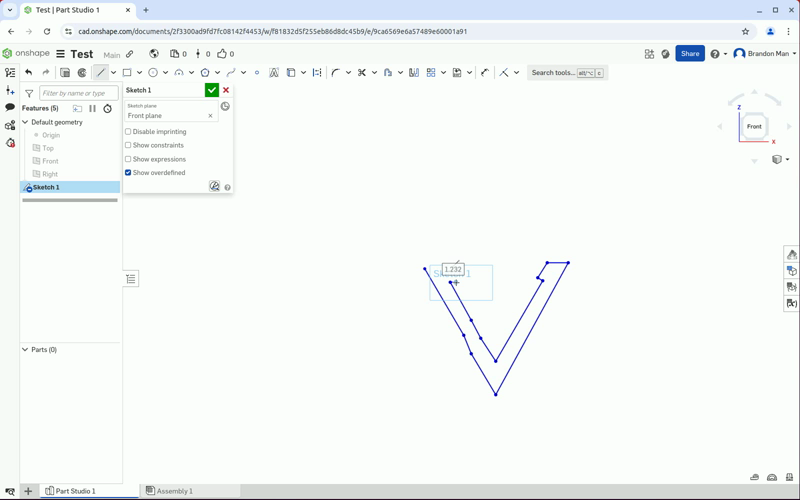
key_down(shift)
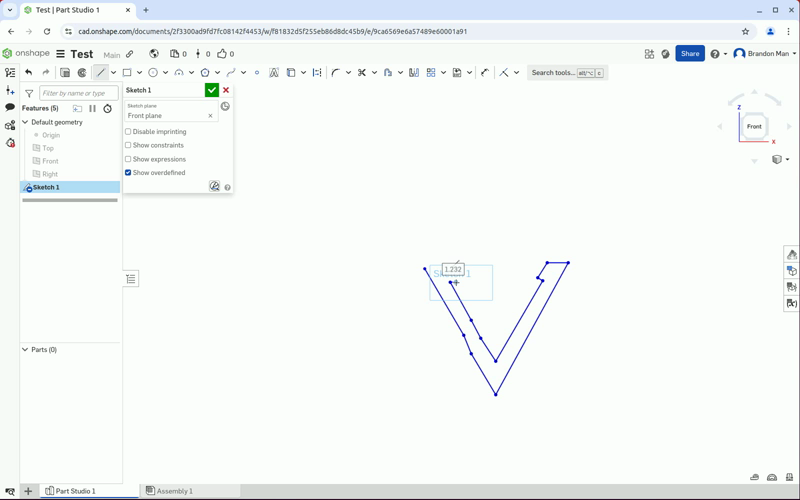
mouse_move(486, 282)
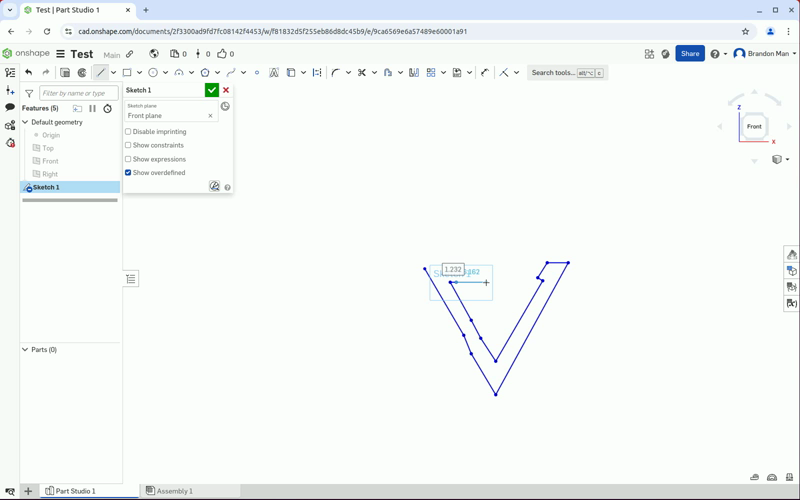
mouse_move(448, 268)
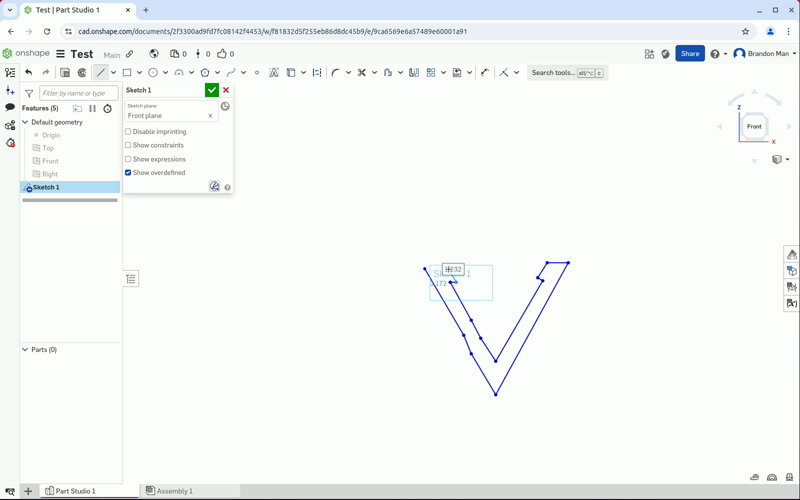
click(448, 268)
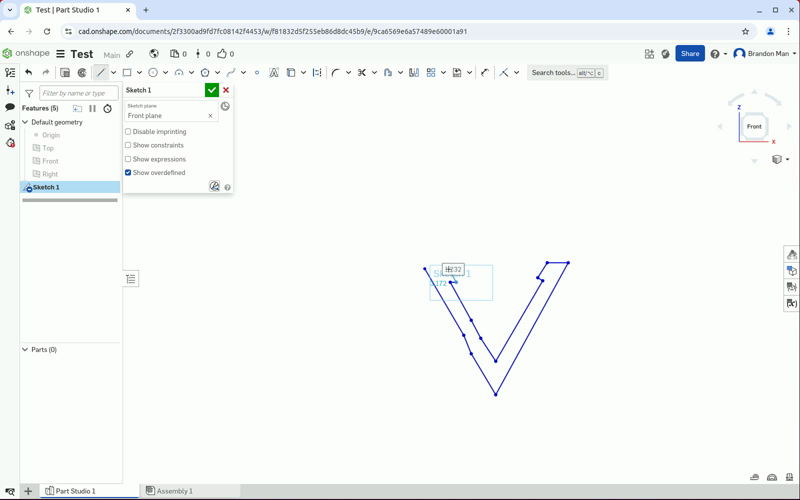
key_up(shift)
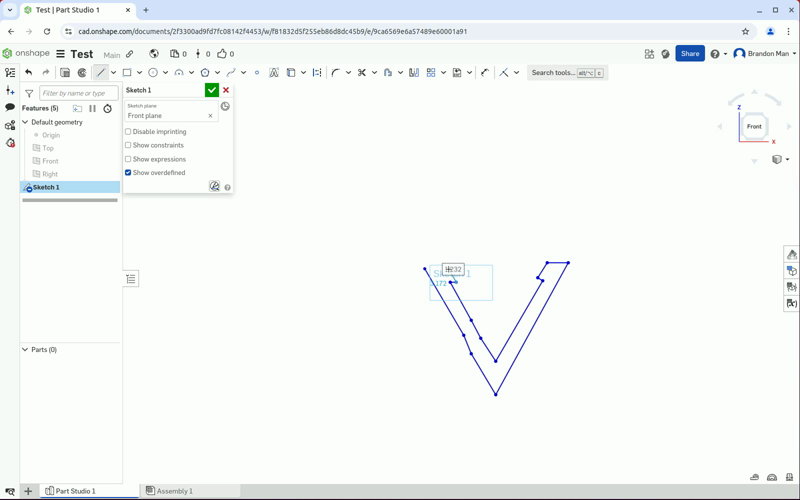
mouse_move(478, 268)
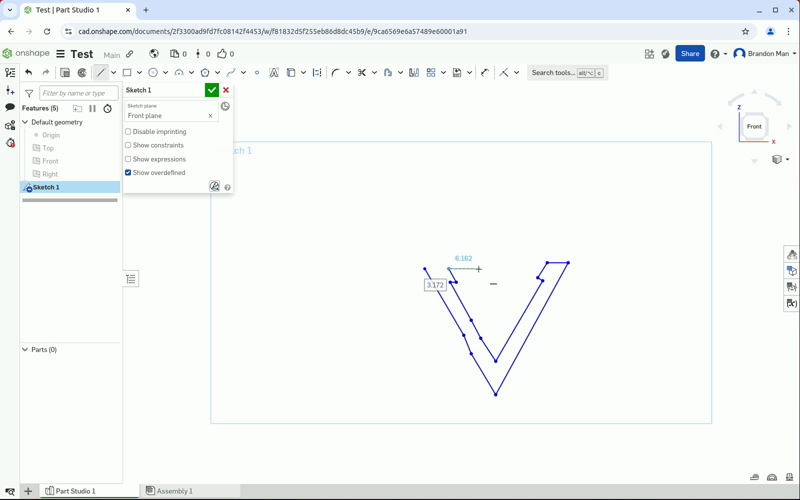
key_down(shift)
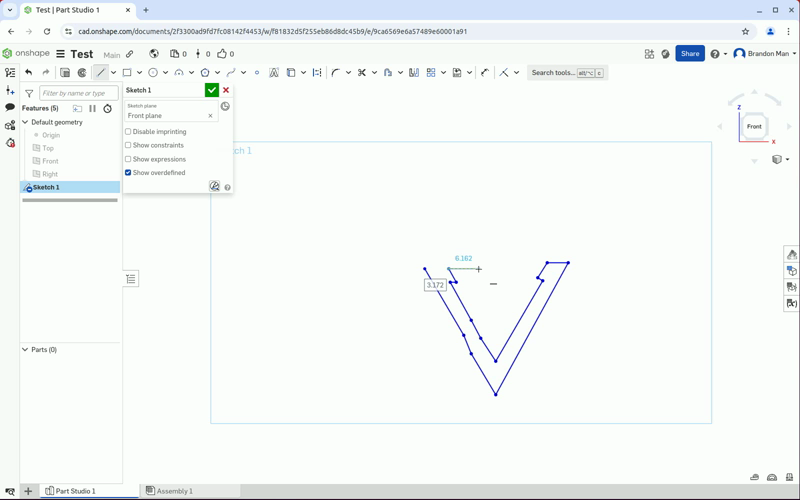
mouse_move(424, 268)
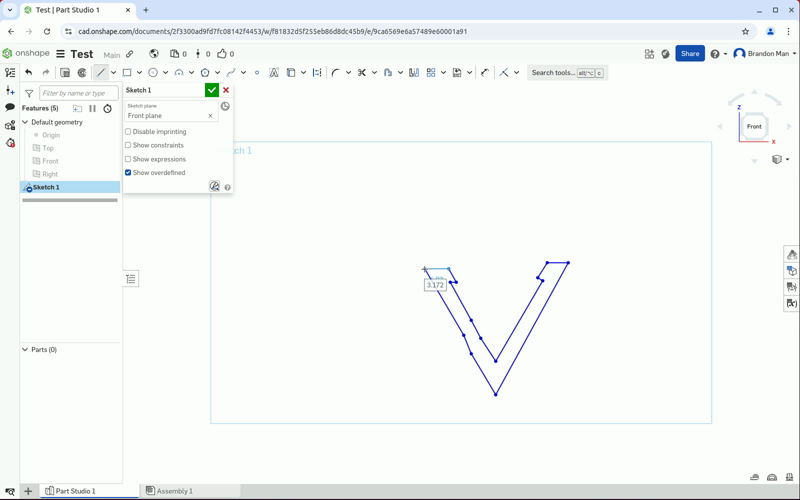
key_up(shift)
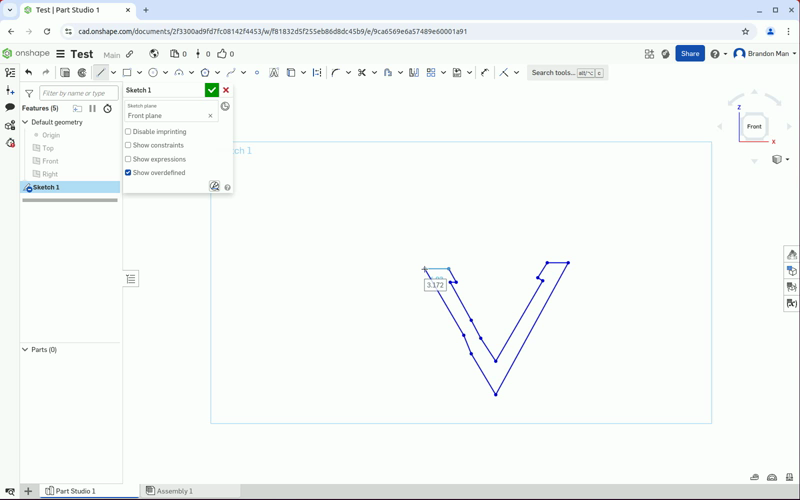
click(424, 268)
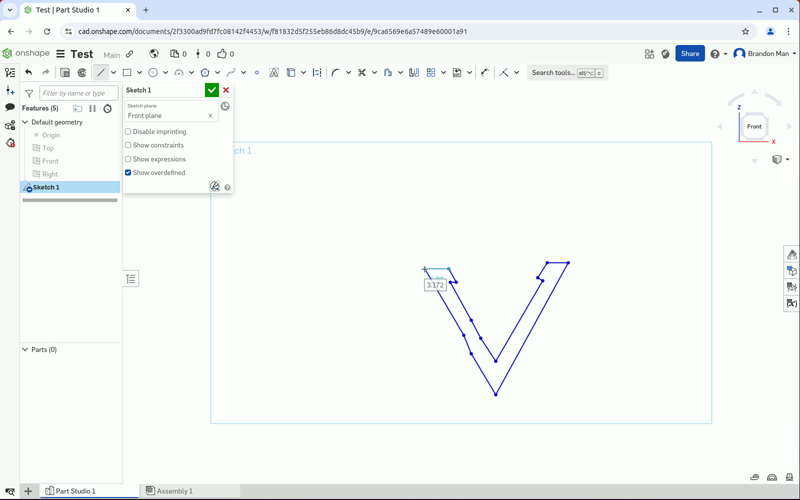
key(esc)
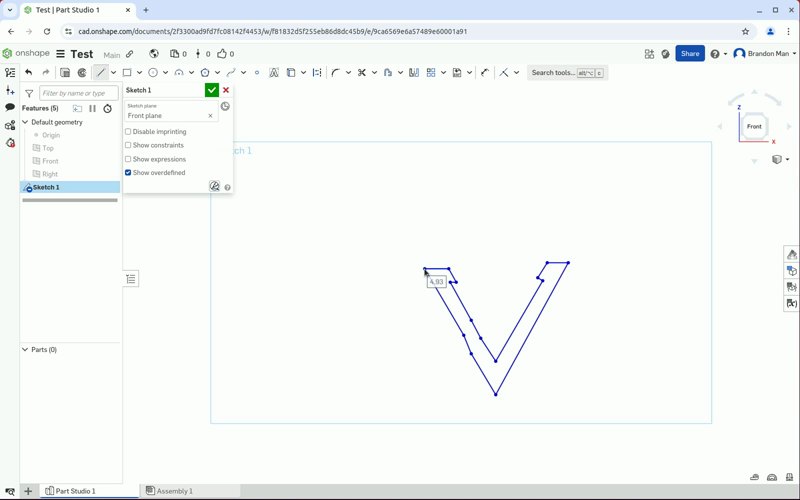
mouse_move(487, 359)
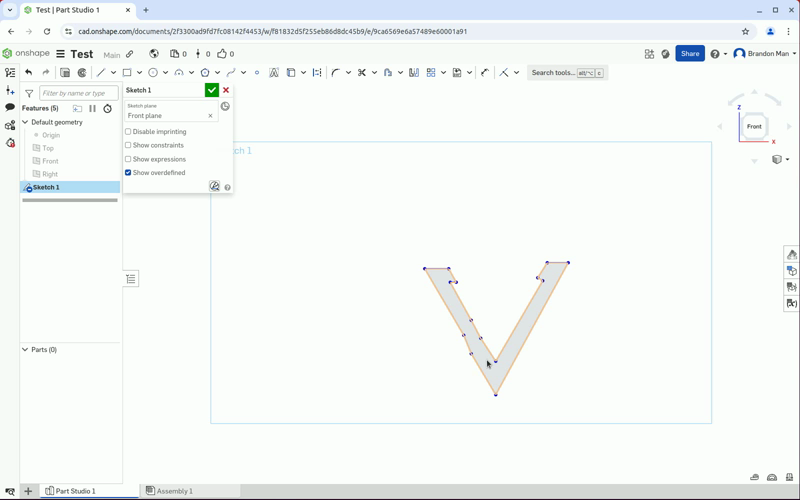
click(487, 359)
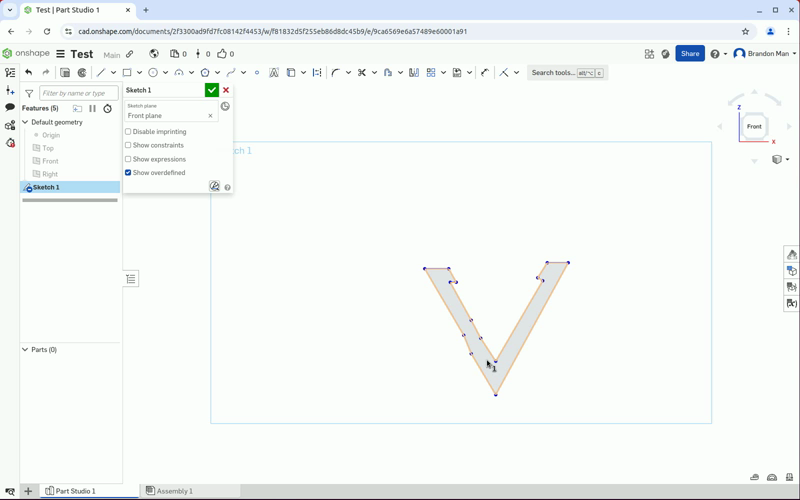
mouse_move(73, 352)
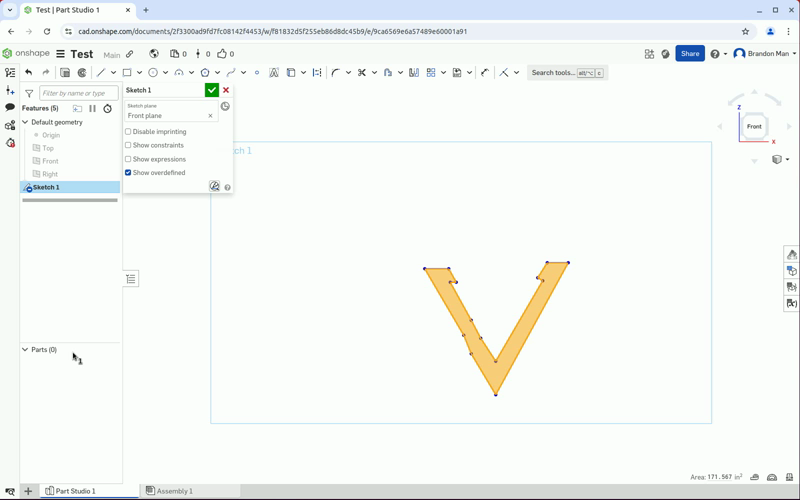
key(shift+y)
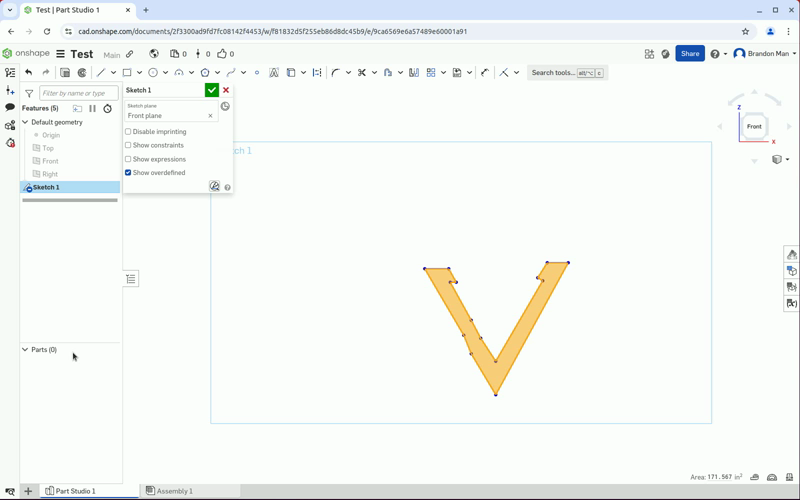
key(shift+e)
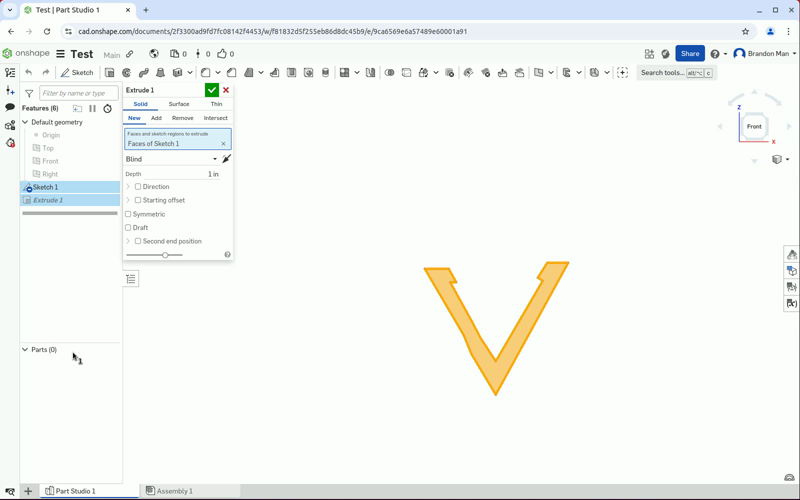
mouse_move(143, 106)
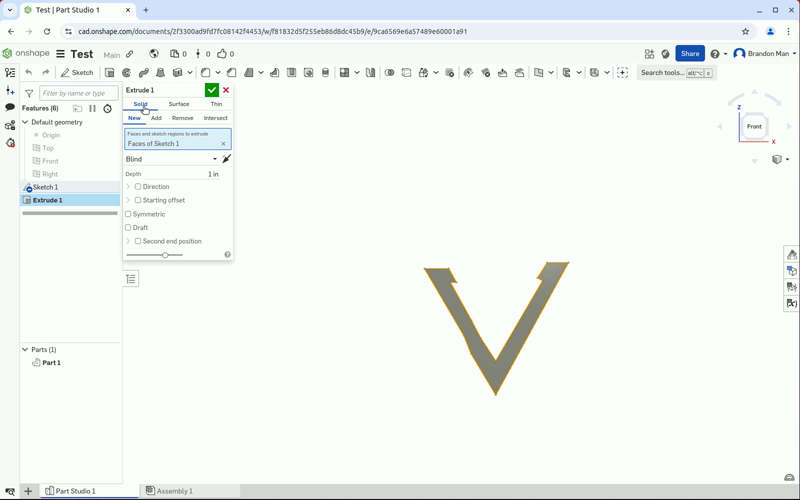
click(143, 106)
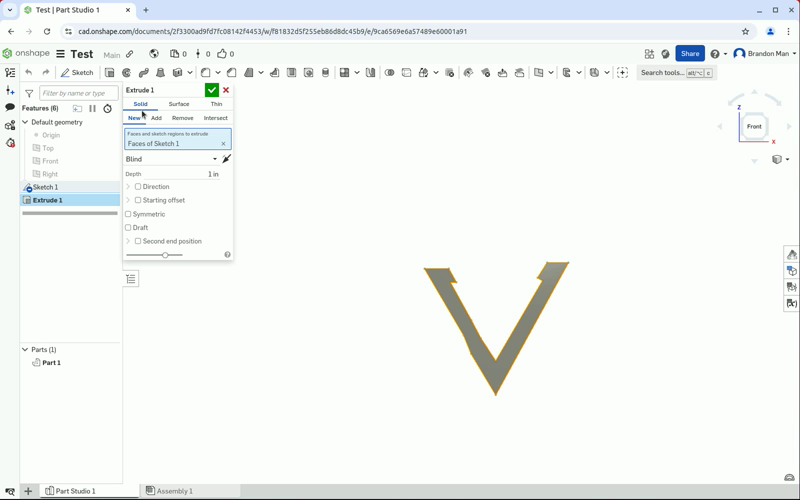
mouse_move(137, 120)
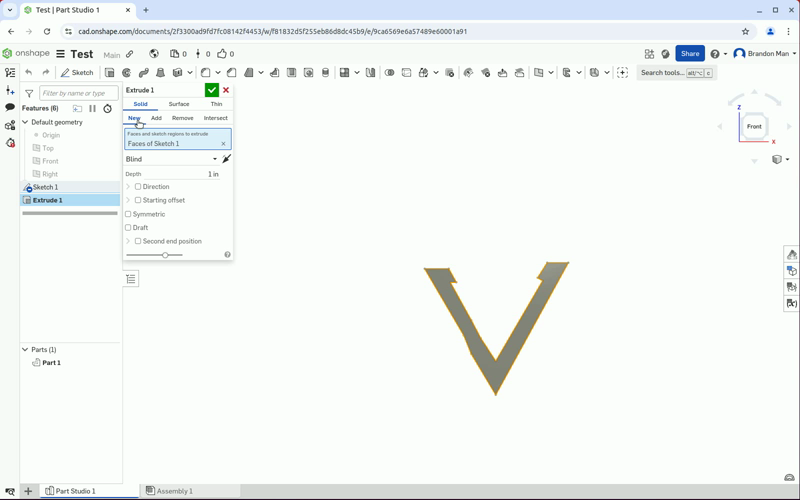
click(137, 120)
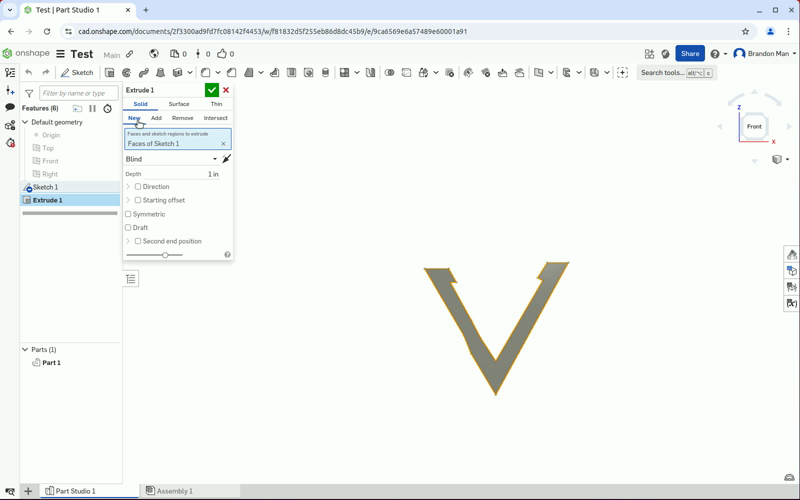
key(tab, 4)
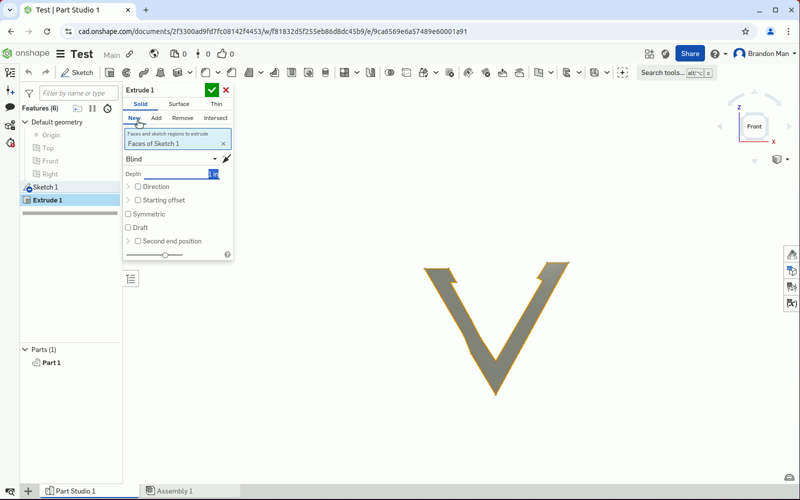
text(11.313)
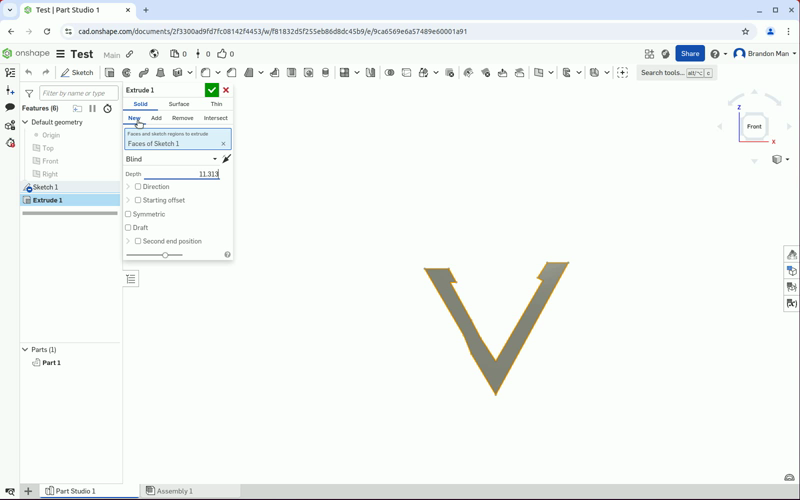
key(enter)
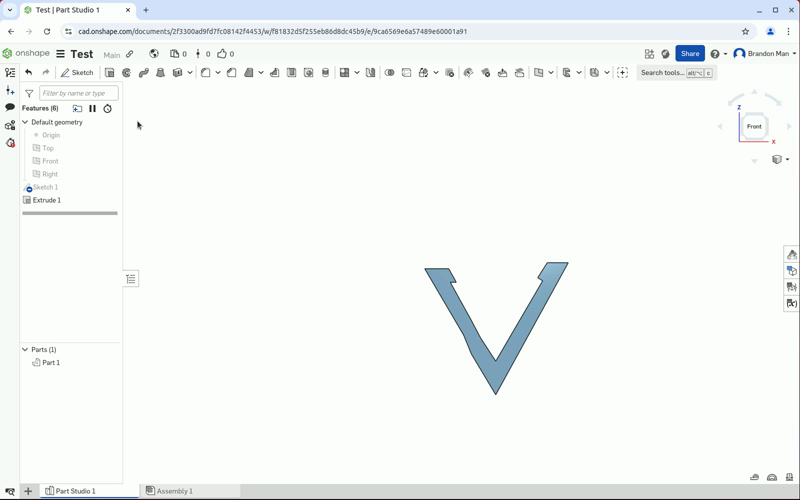
key(shift+h)
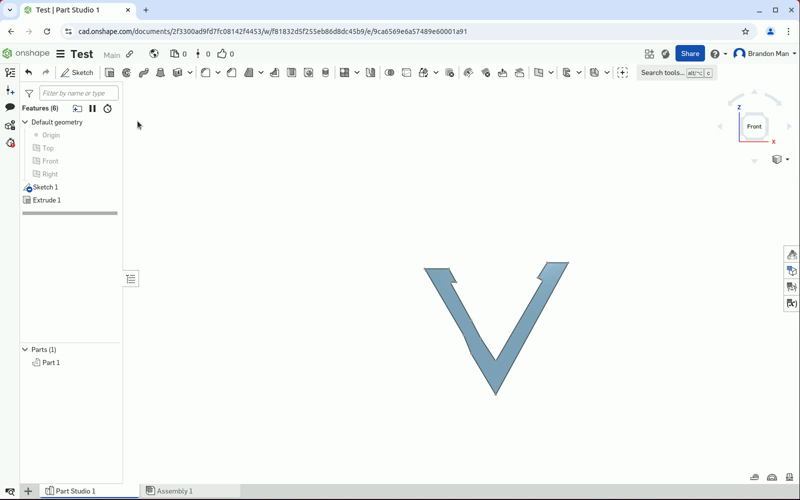
key(shift+h)
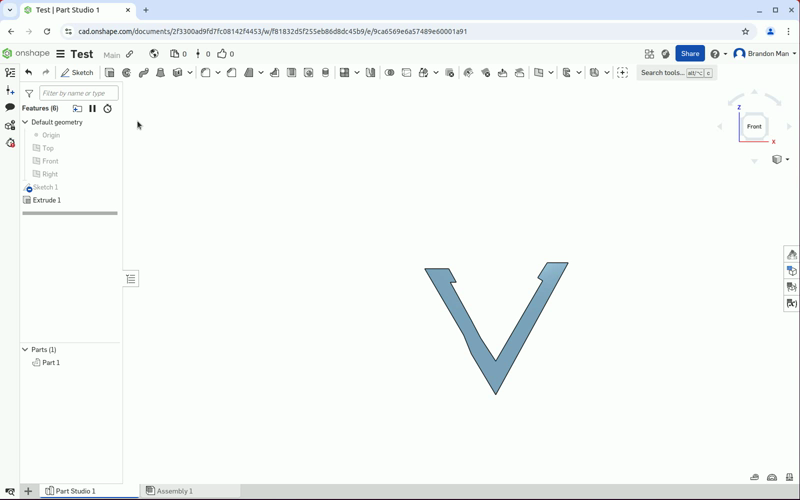
mouse_move(73, 189)
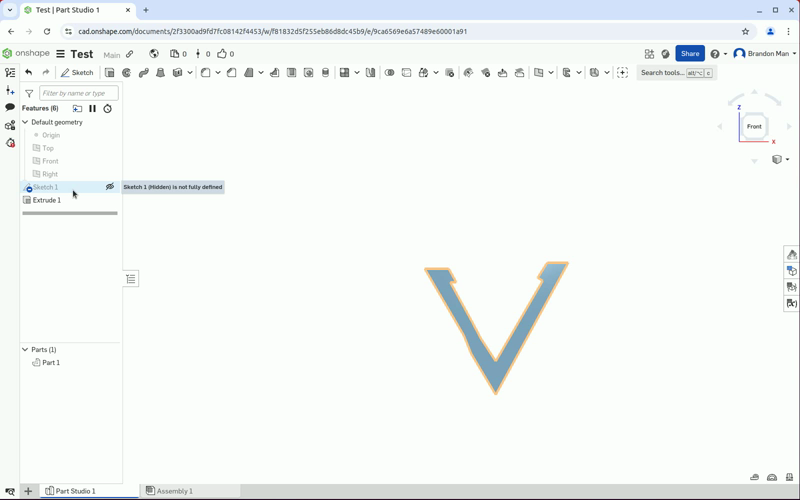
click(73, 189)
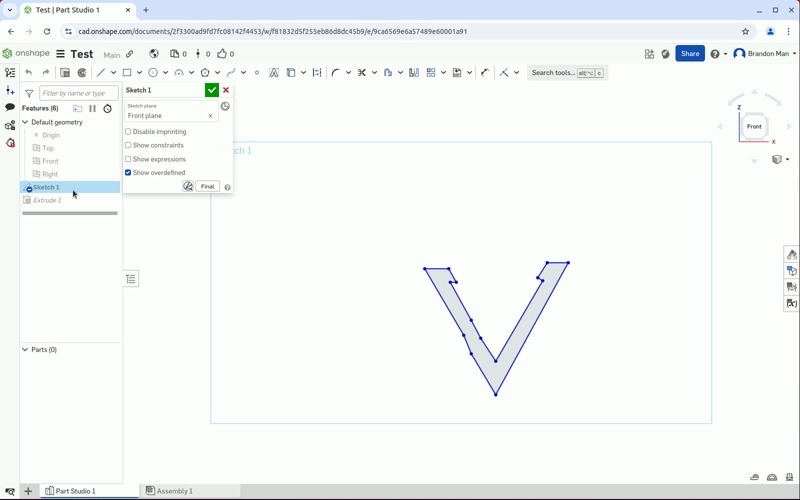
mouse_move(229, 92)
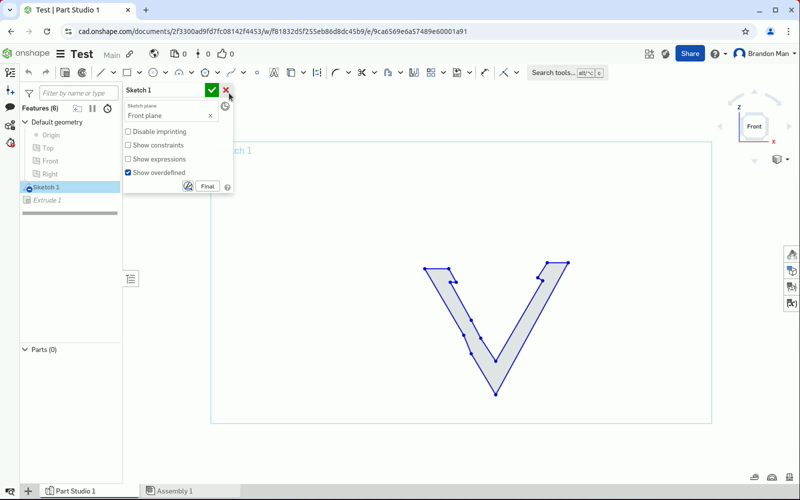
click(229, 92)
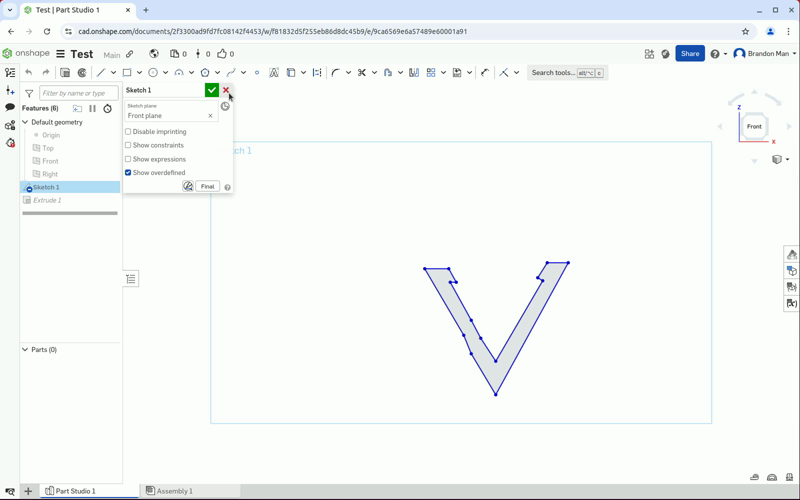
key(shift+s)
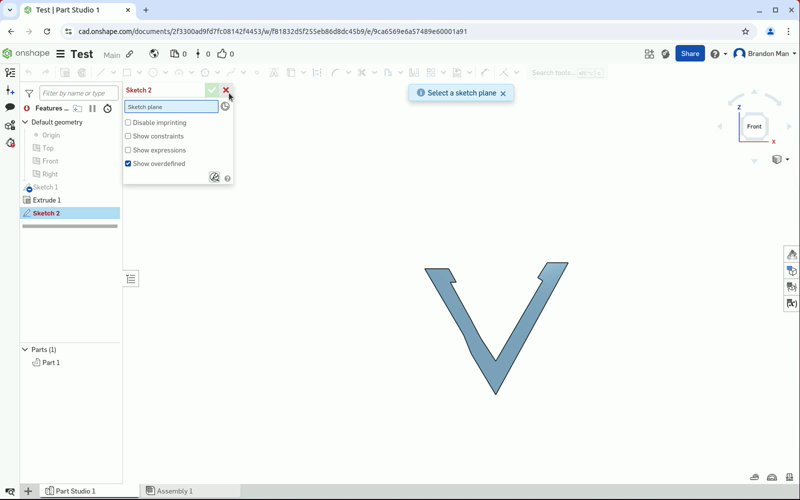
mouse_move(73, 163)
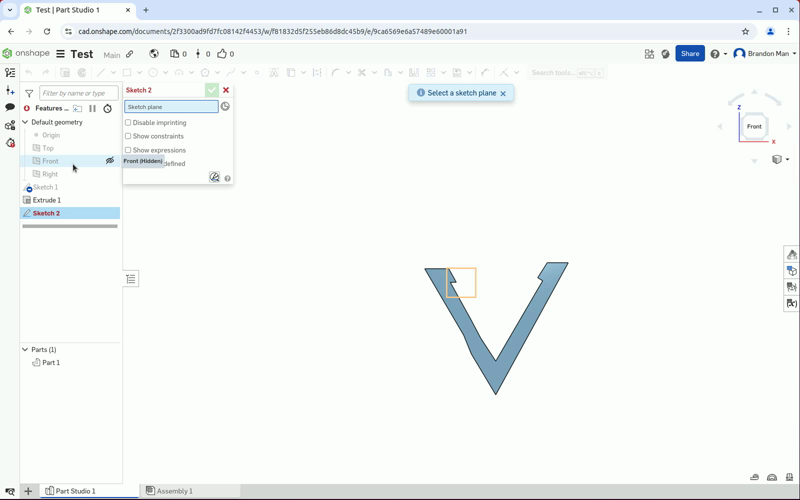
click(73, 163)
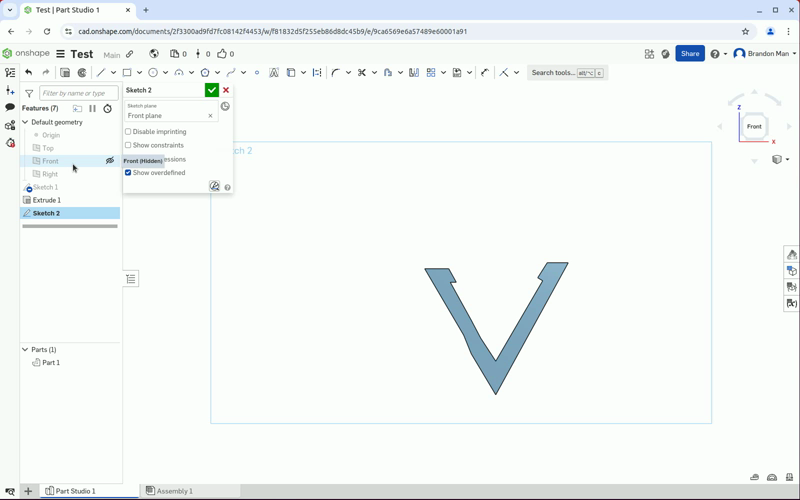
mouse_move(73, 352)
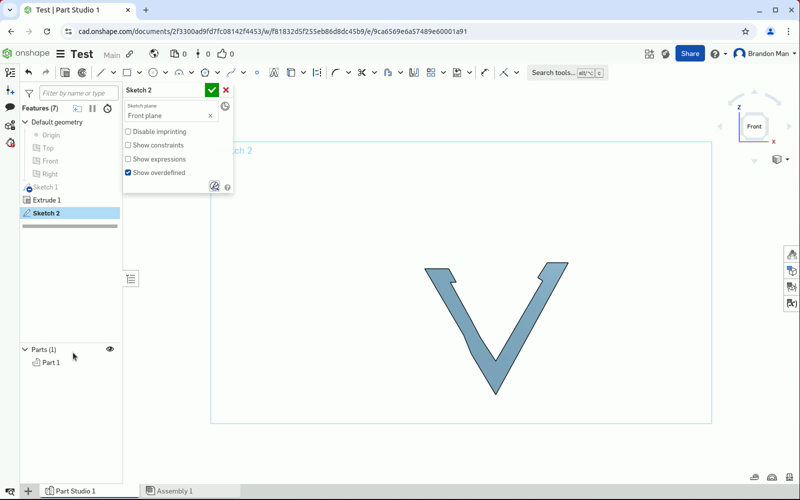
key(y)
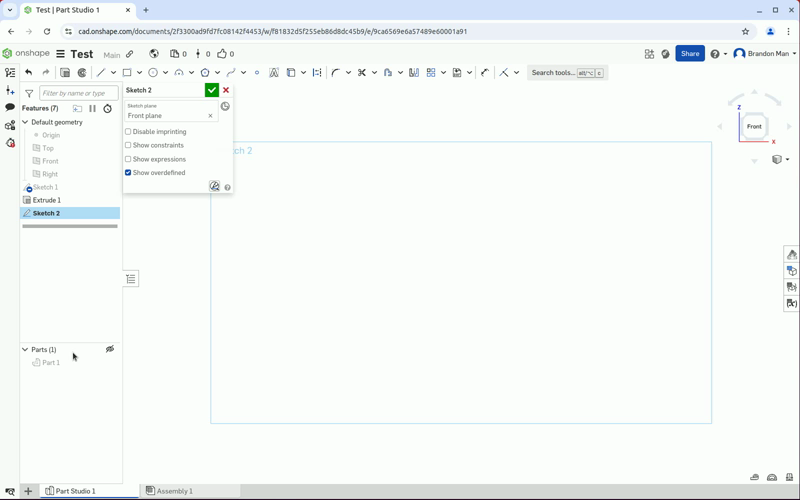
key(l)
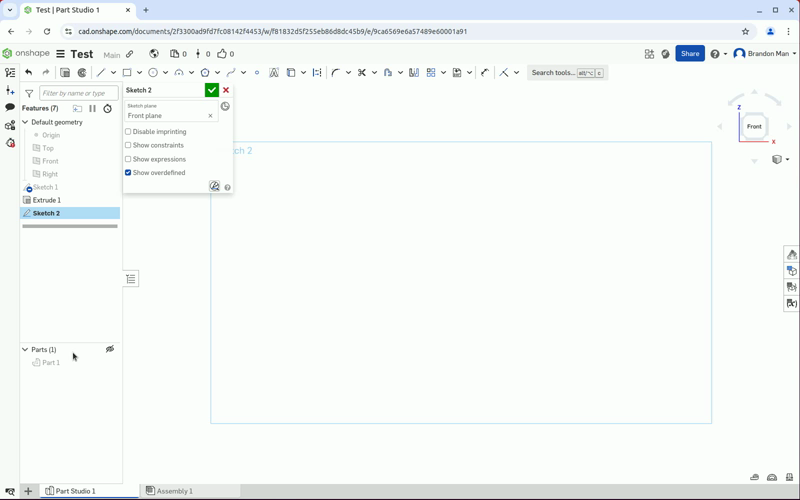
key_down(shift)
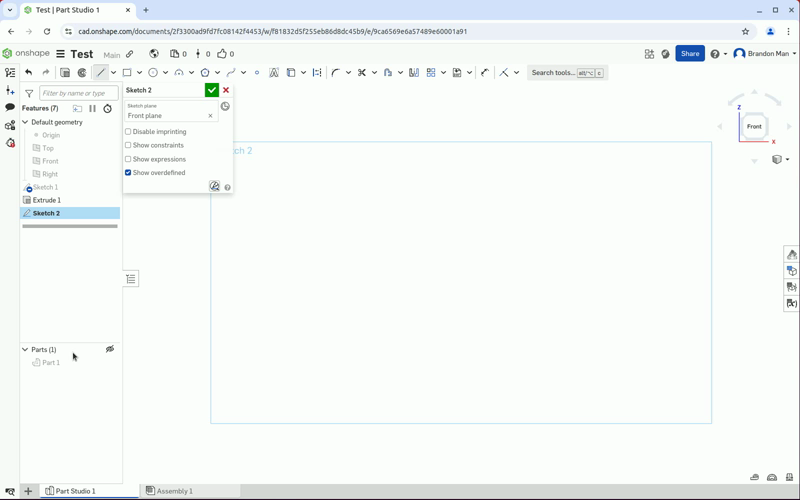
mouse_move(391, 249)
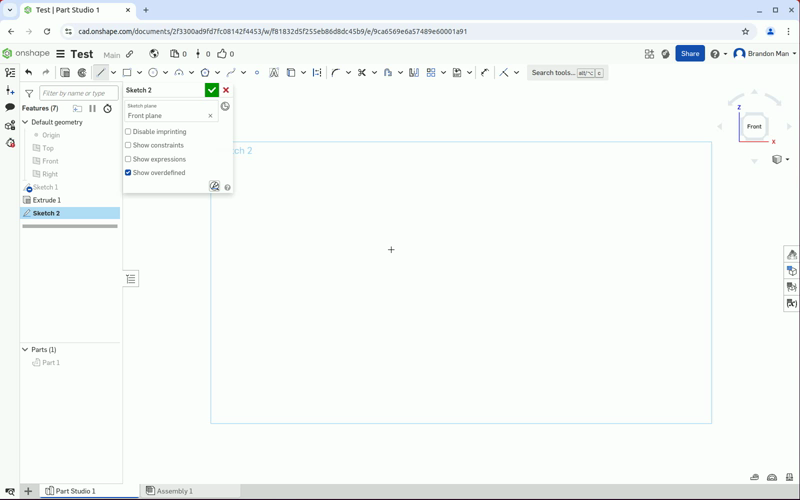
click(391, 249)
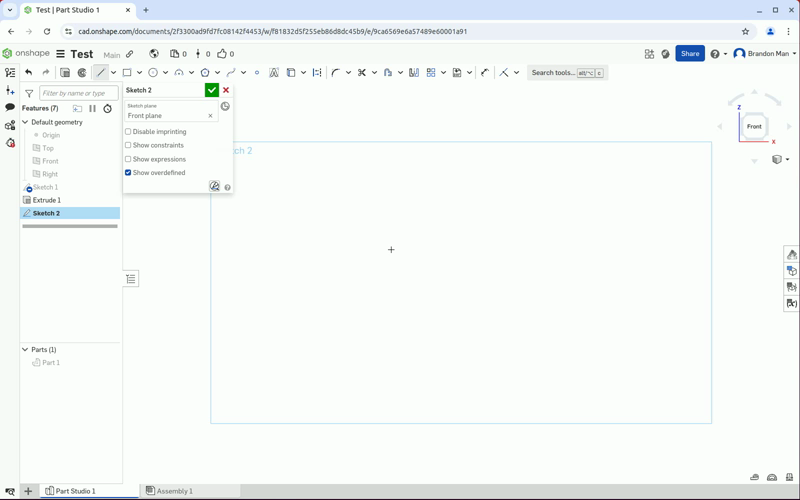
key_up(shift)
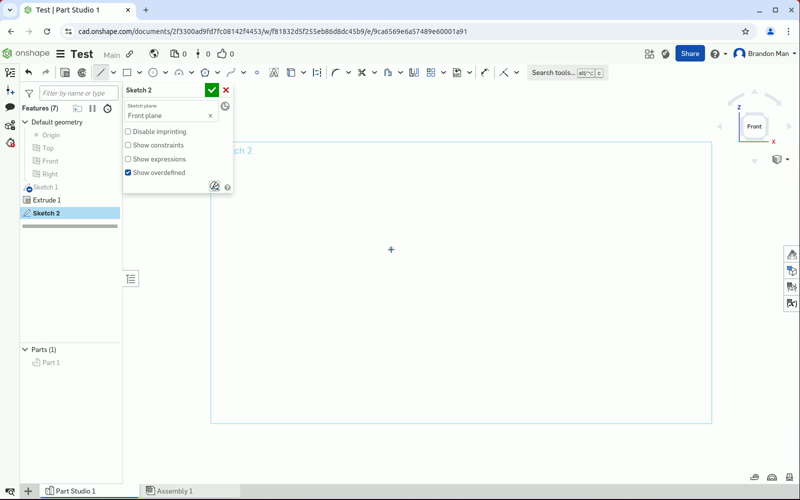
key_down(shift)
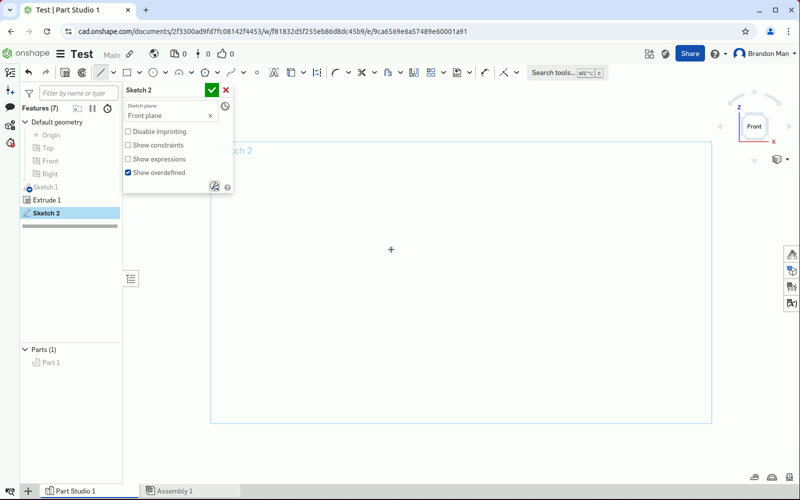
mouse_move(459, 375)
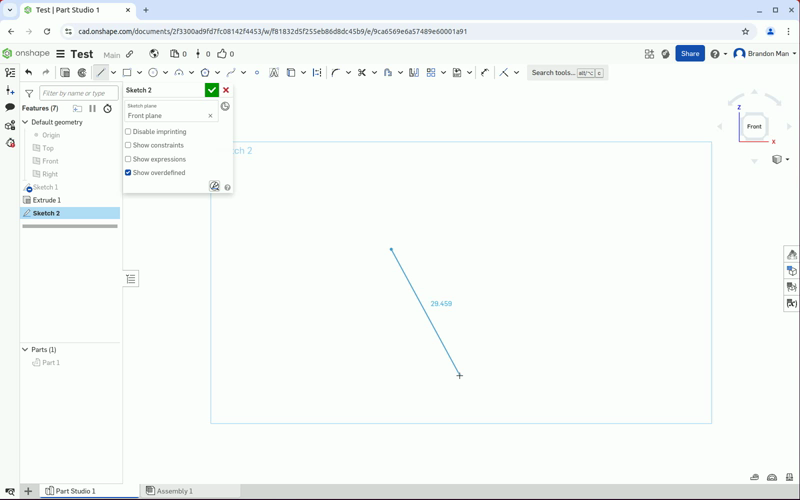
click(459, 375)
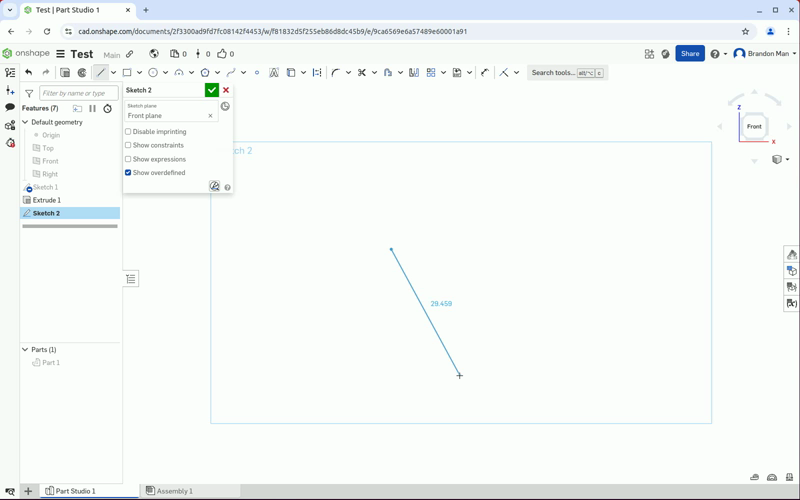
key_up(shift)
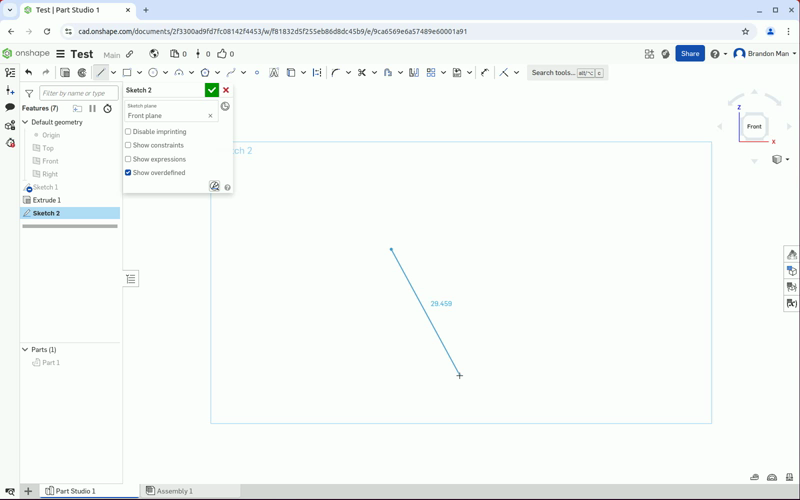
key_down(shift)
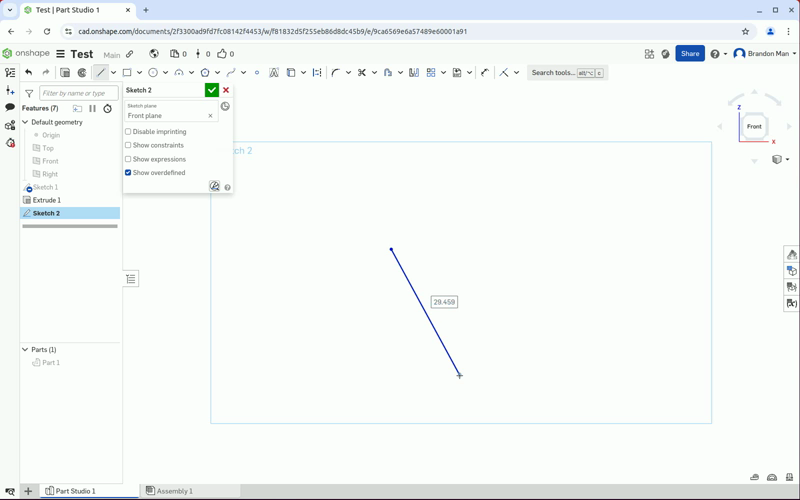
mouse_move(489, 375)
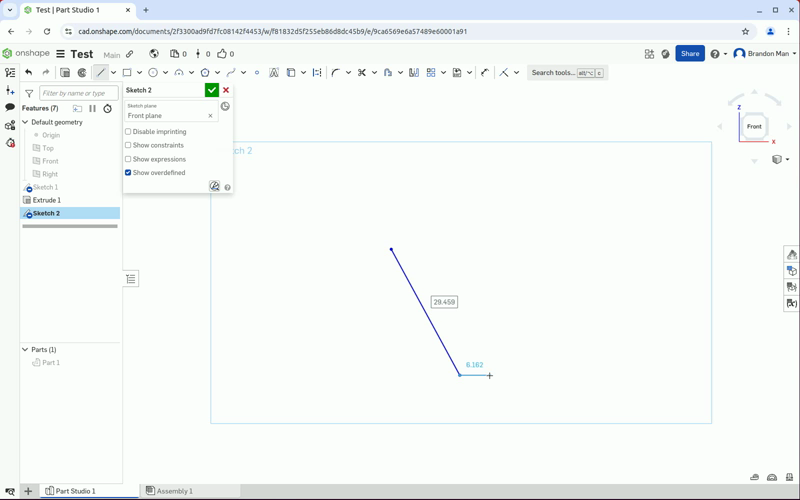
mouse_move(470, 353)
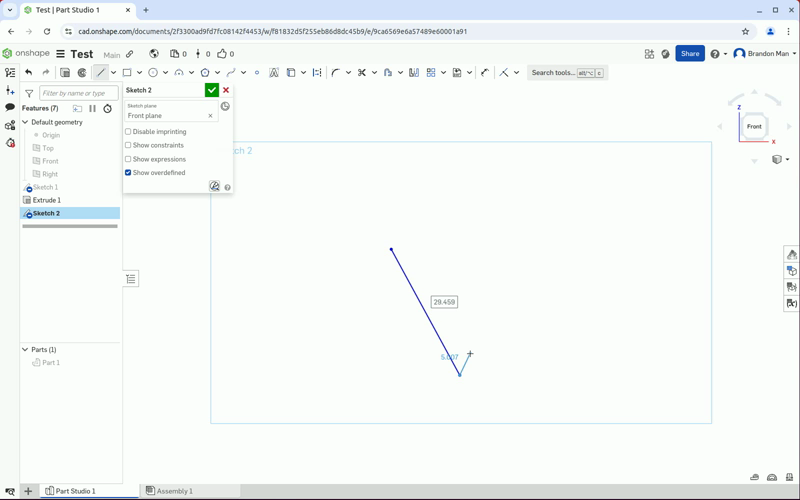
click(470, 353)
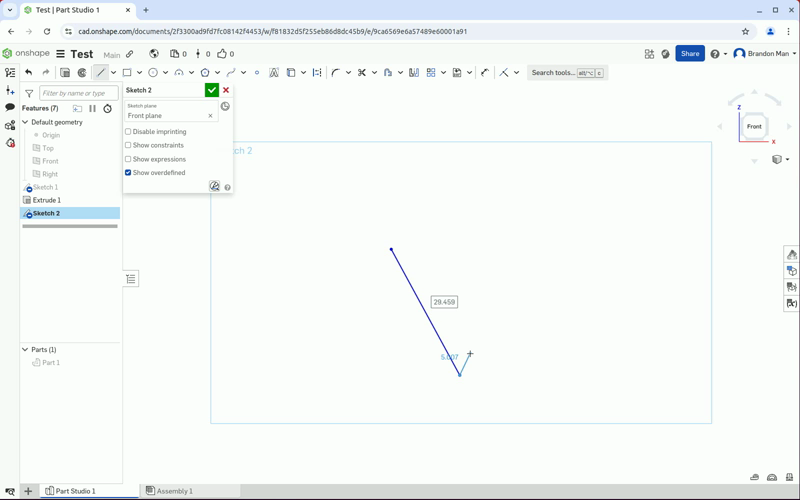
key_up(shift)
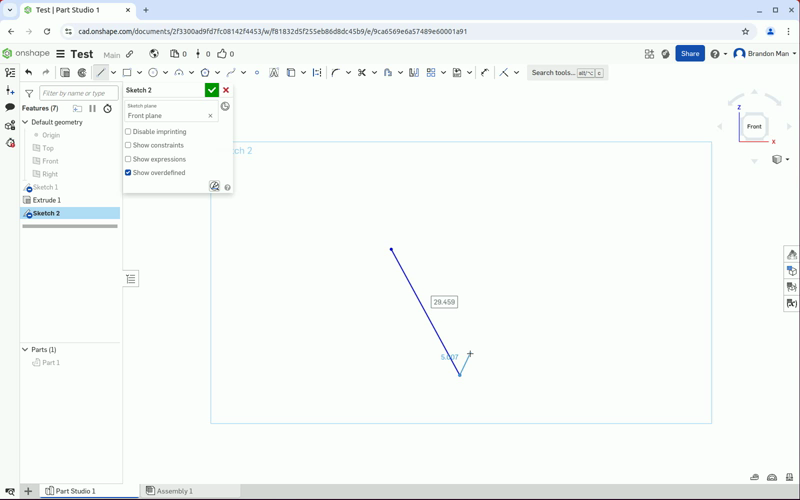
key_down(shift)
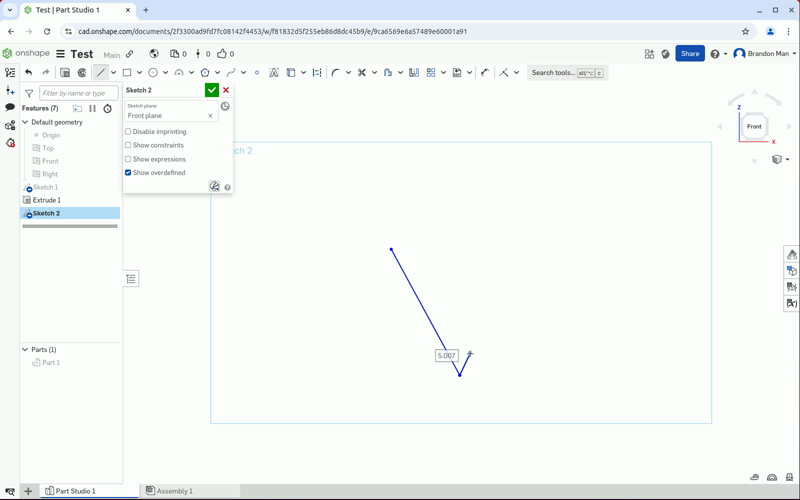
mouse_move(500, 353)
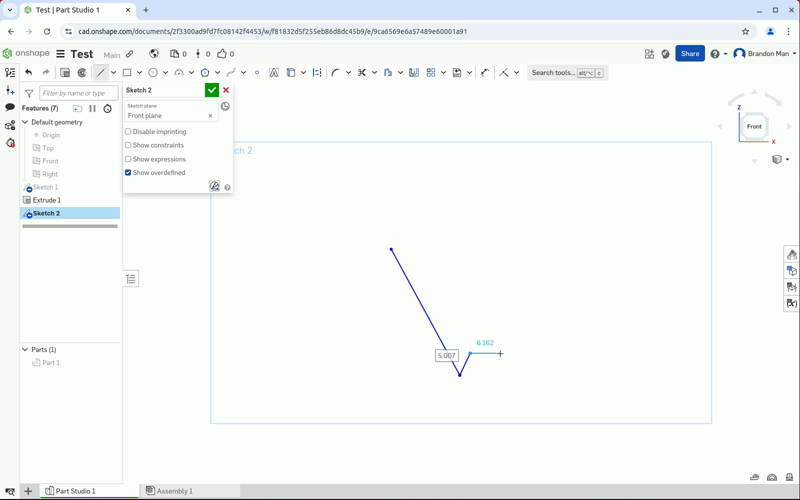
mouse_move(459, 337)
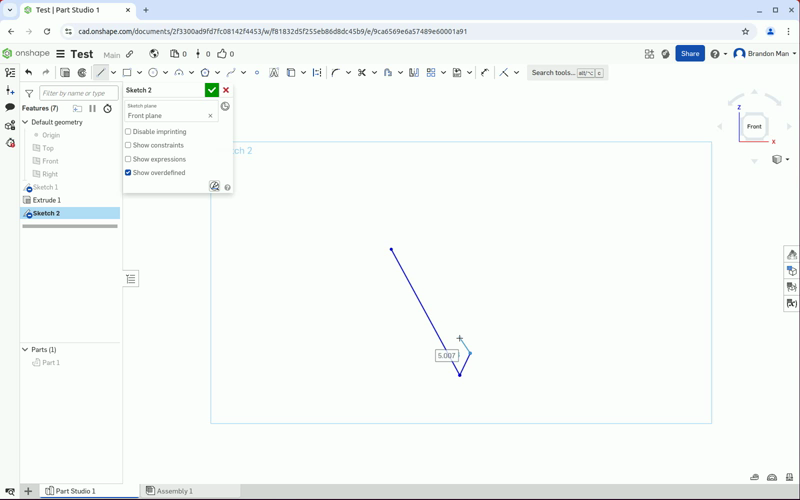
click(459, 337)
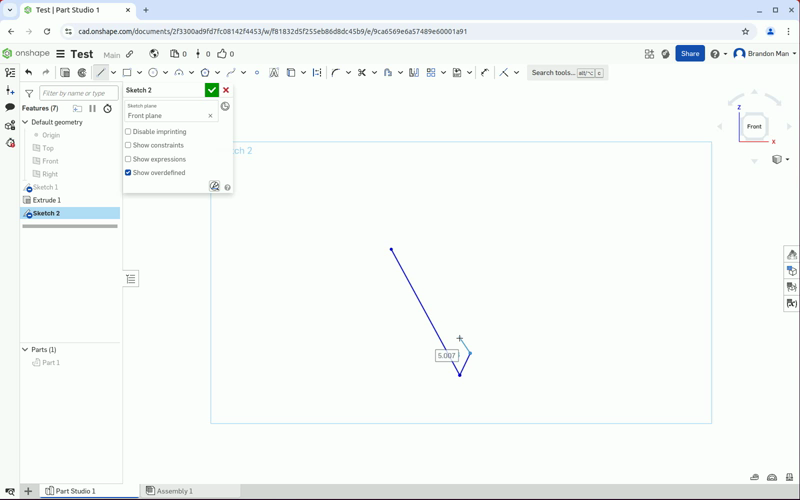
key_up(shift)
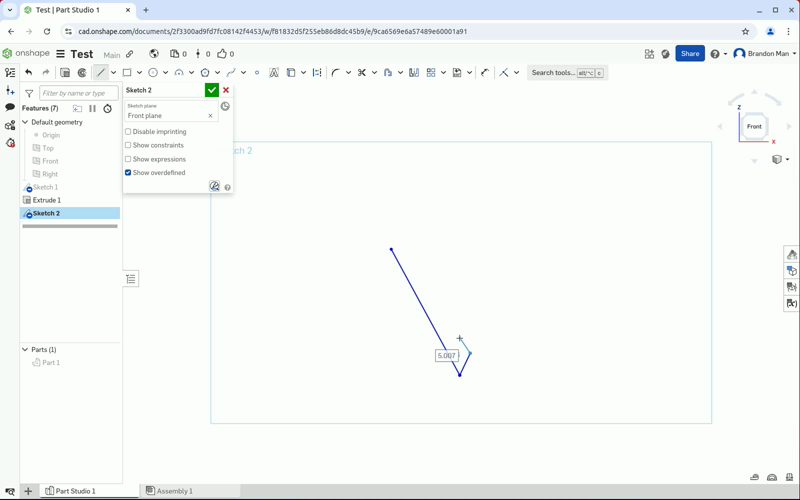
key_down(shift)
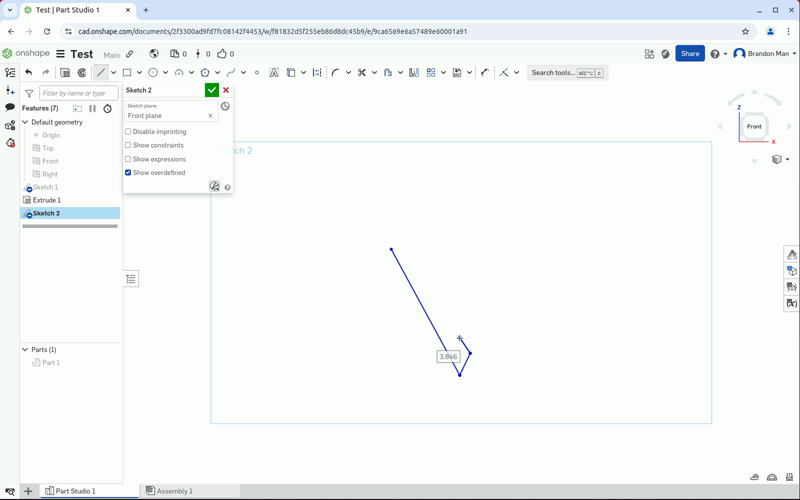
mouse_move(417, 263)
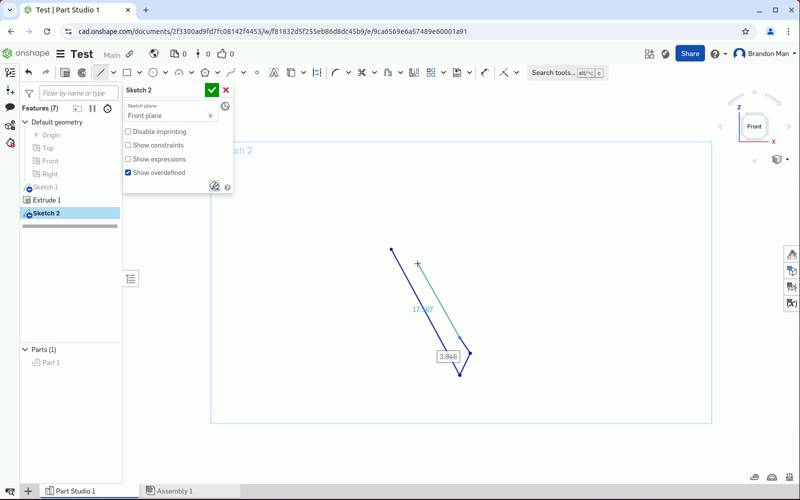
click(417, 263)
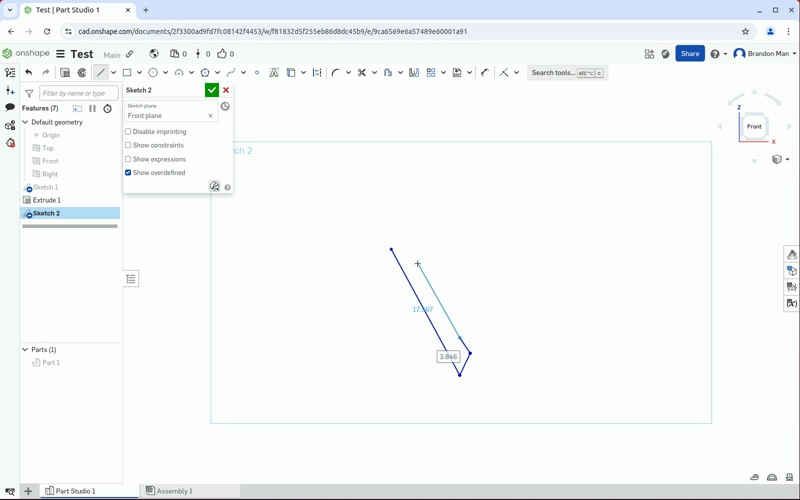
key_up(shift)
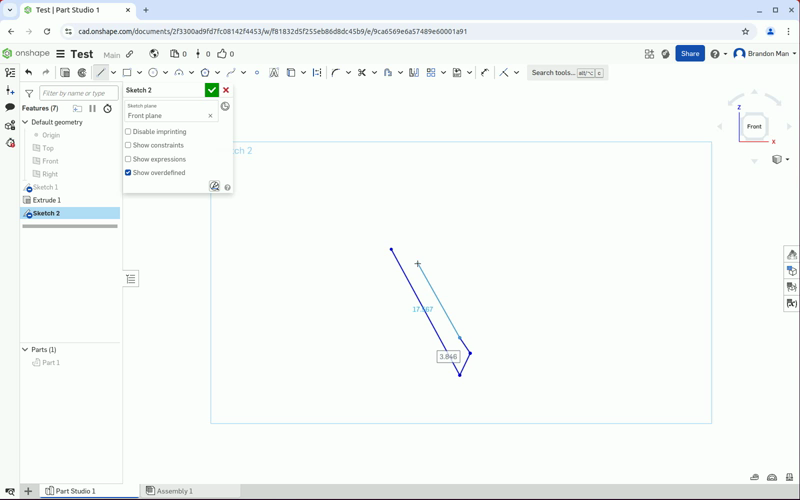
key_down(shift)
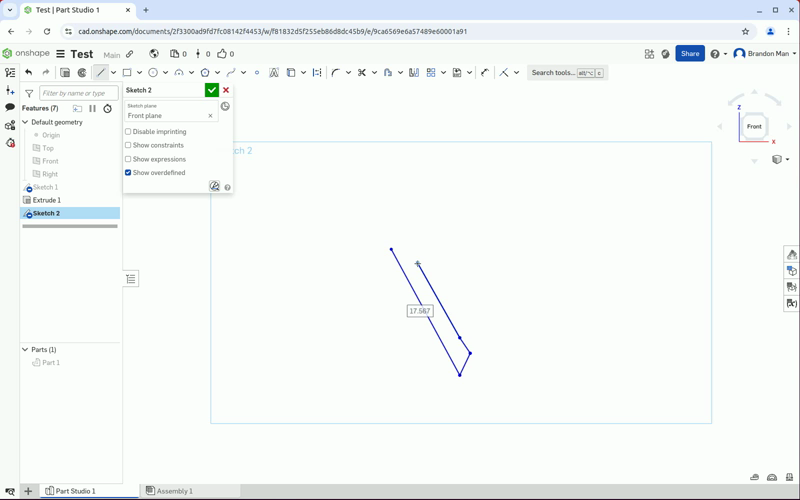
mouse_move(447, 263)
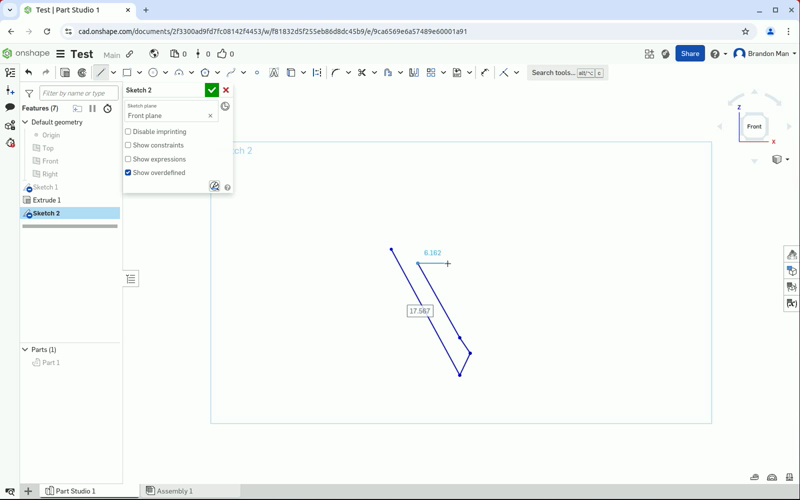
mouse_move(442, 261)
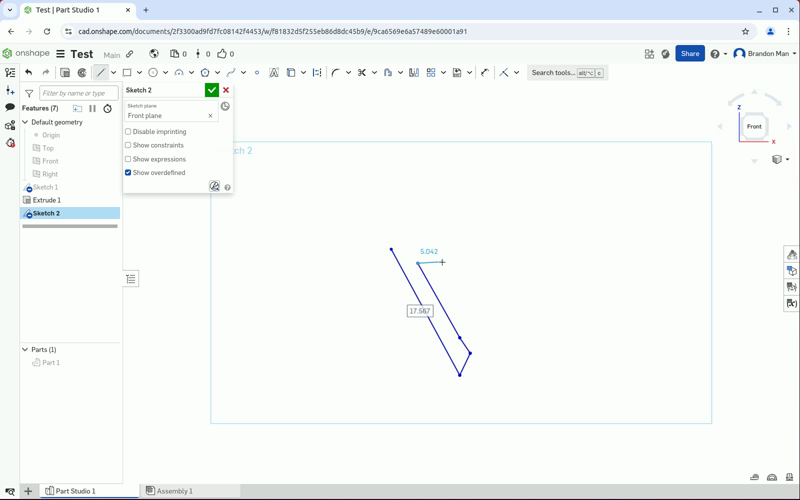
click(442, 261)
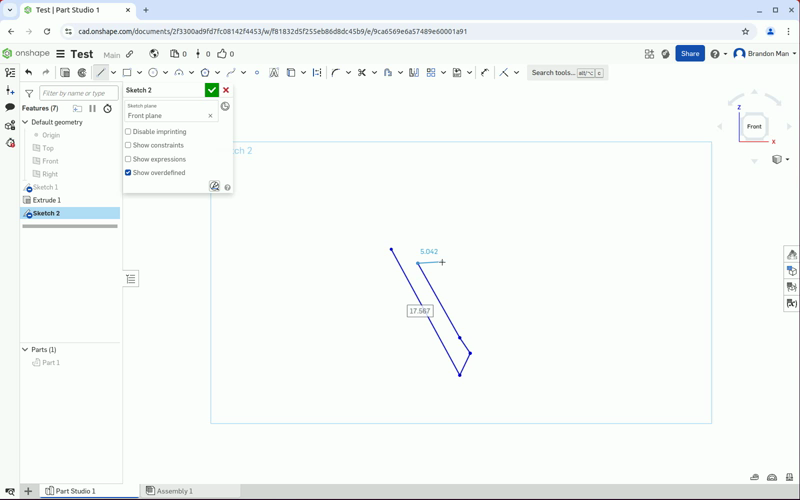
key_up(shift)
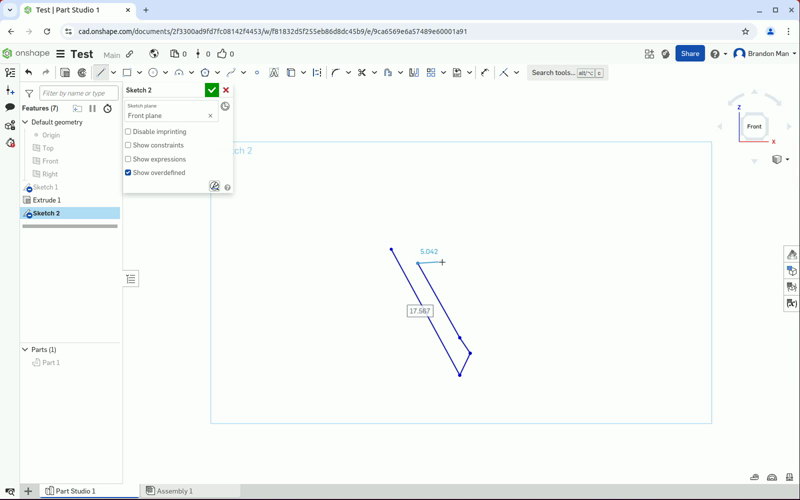
key_down(shift)
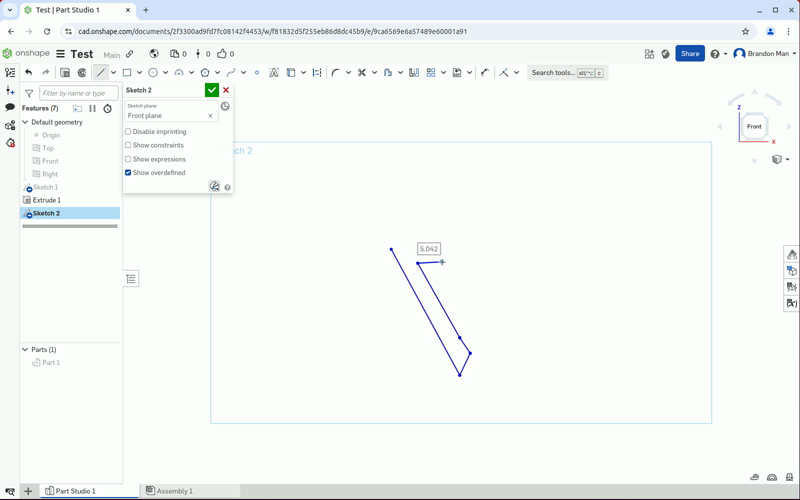
mouse_move(472, 261)
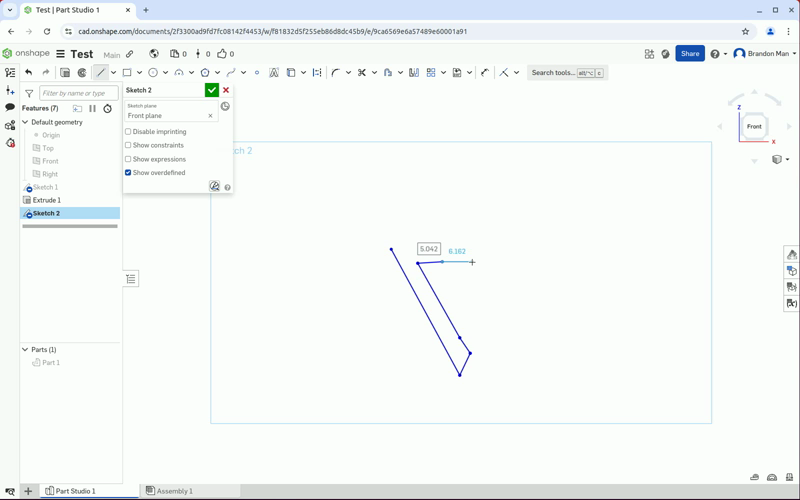
mouse_move(462, 260)
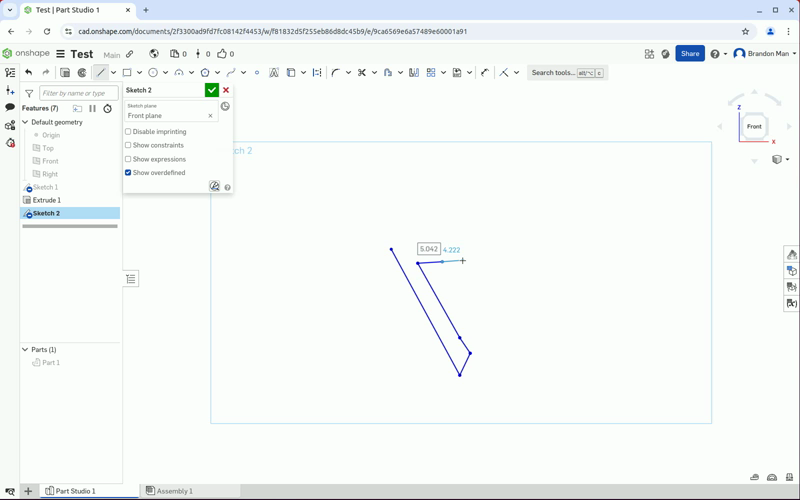
click(462, 260)
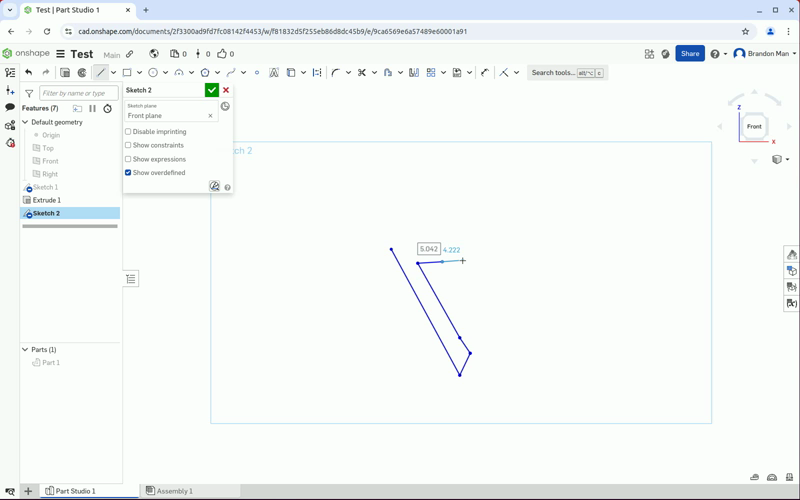
key_up(shift)
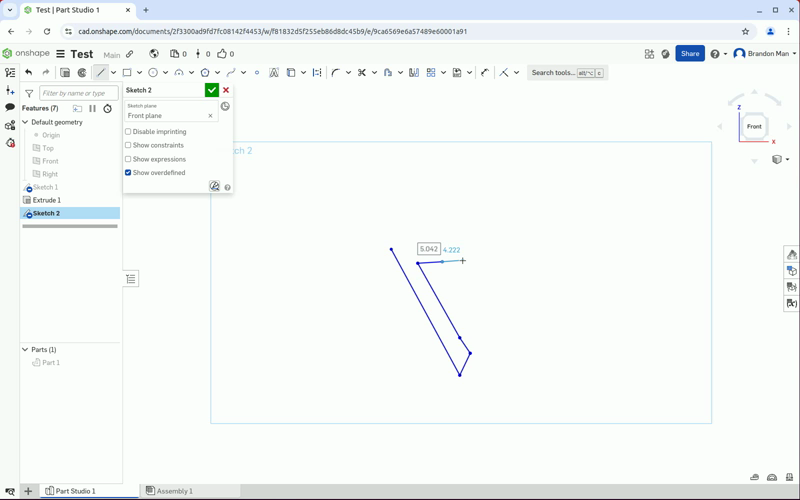
key_down(shift)
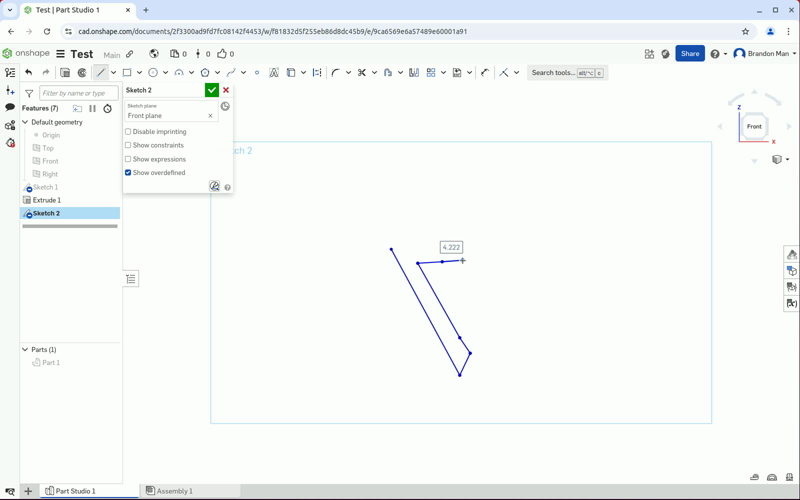
mouse_move(492, 260)
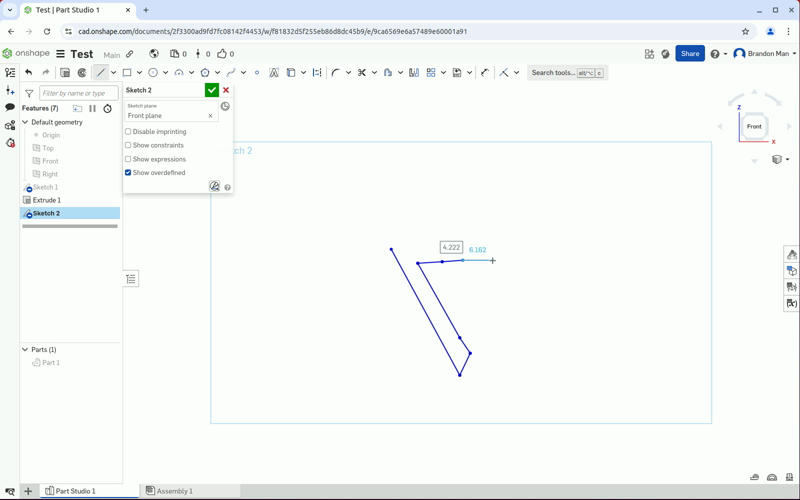
mouse_move(503, 258)
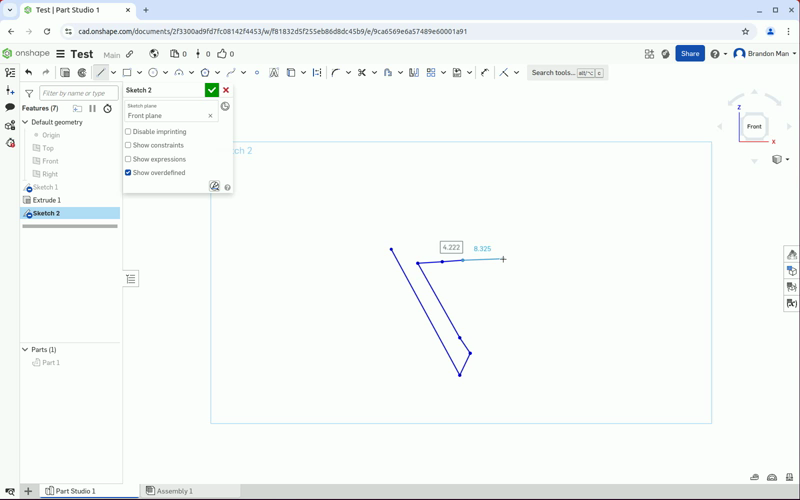
click(503, 258)
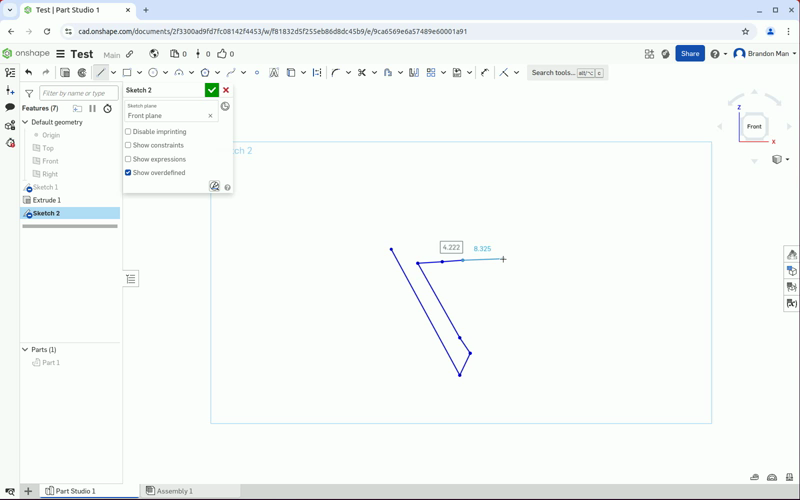
key_up(shift)
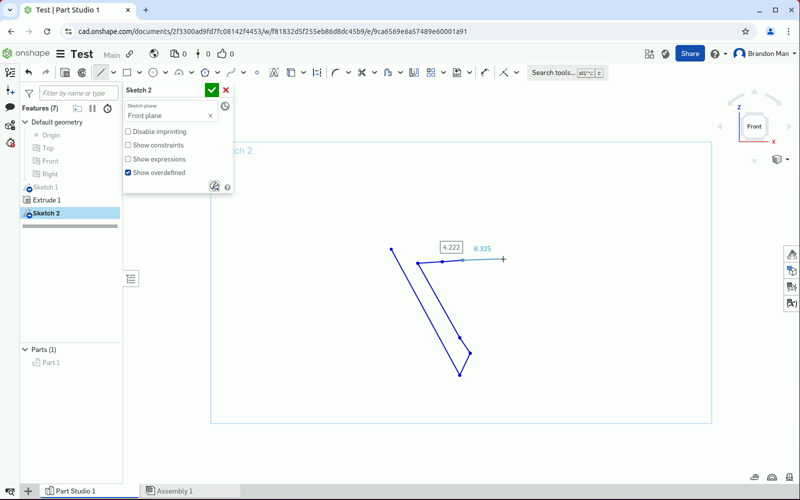
key_down(shift)
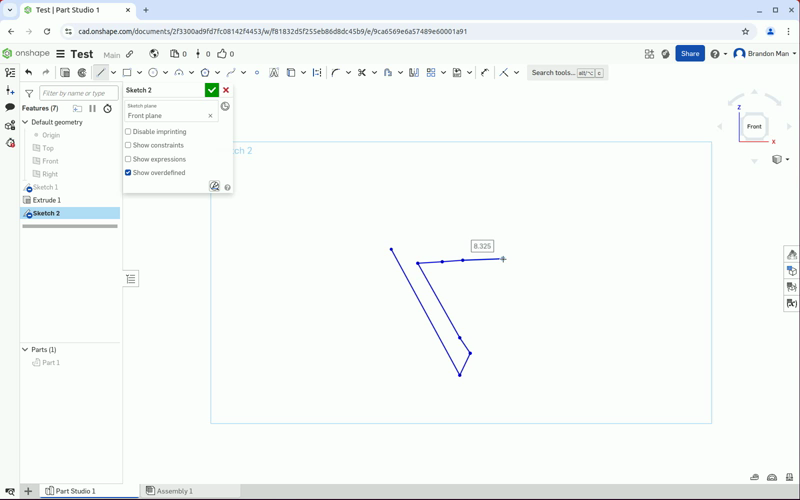
mouse_move(533, 258)
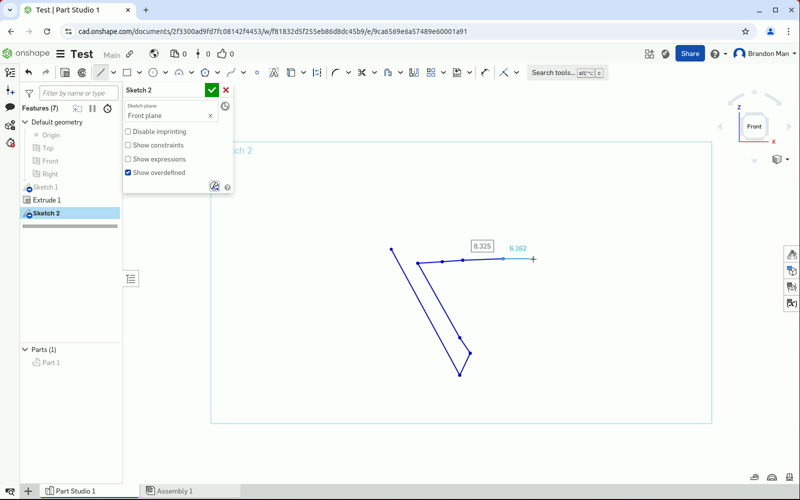
mouse_move(500, 263)
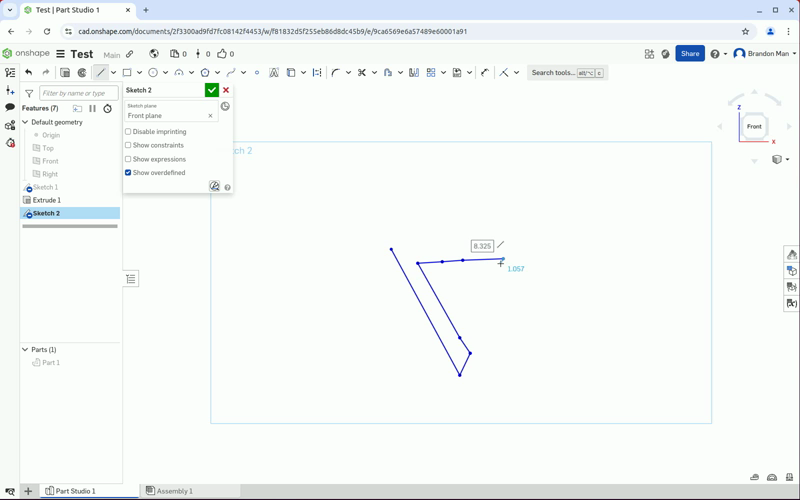
scroll(6)
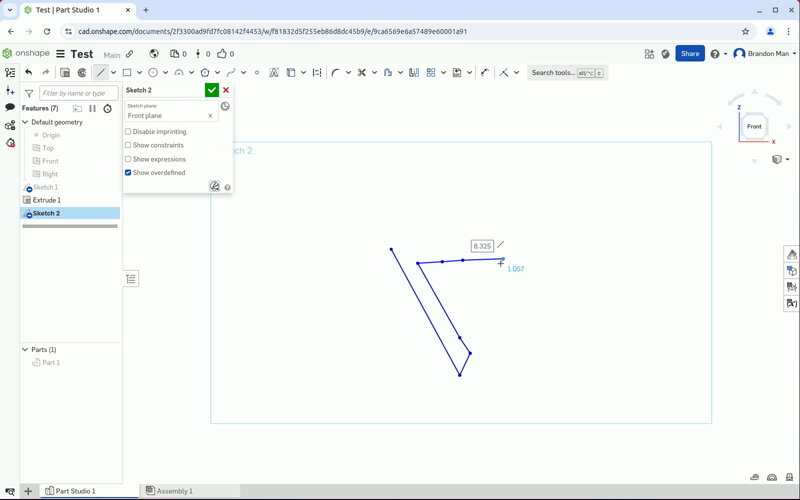
scroll(6)
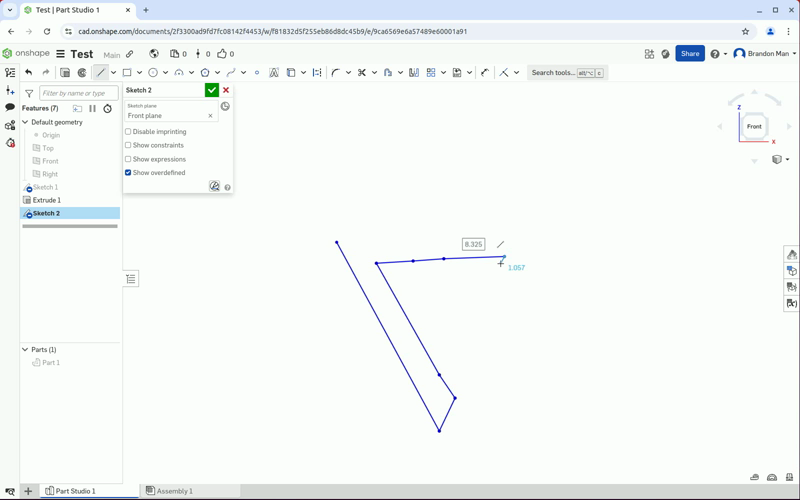
scroll(6)
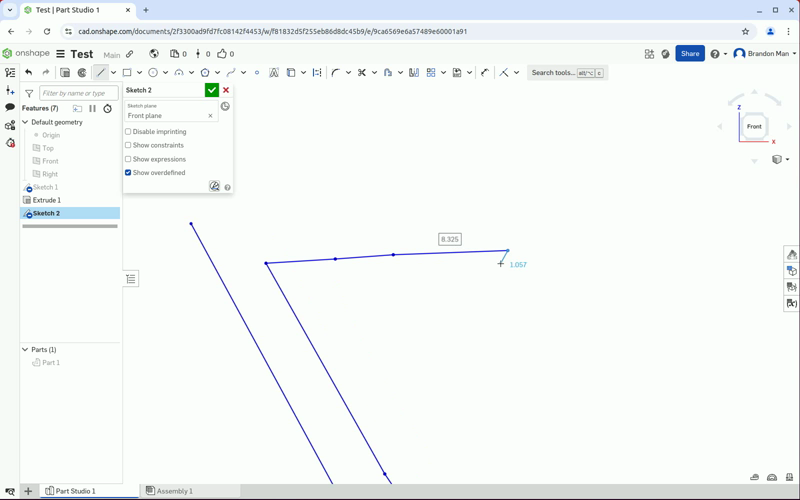
scroll(6)
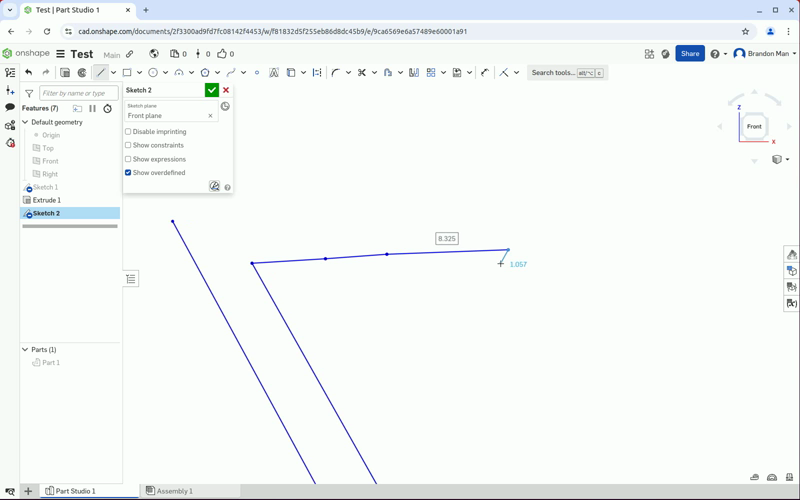
scroll(6)
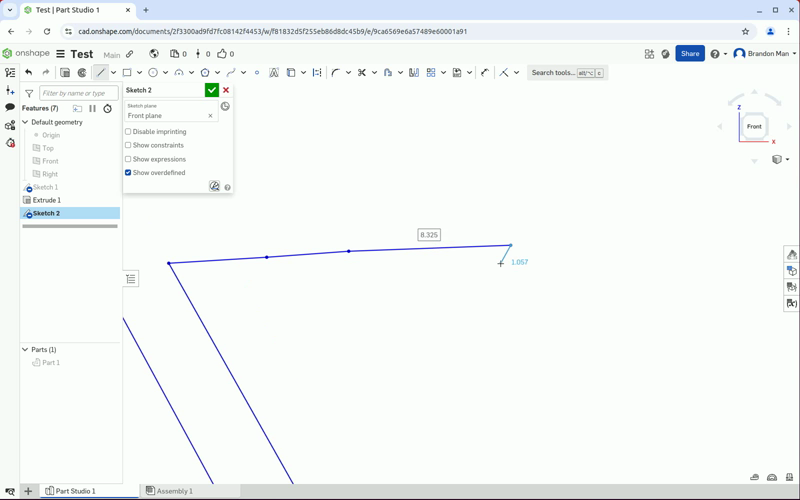
scroll(6)
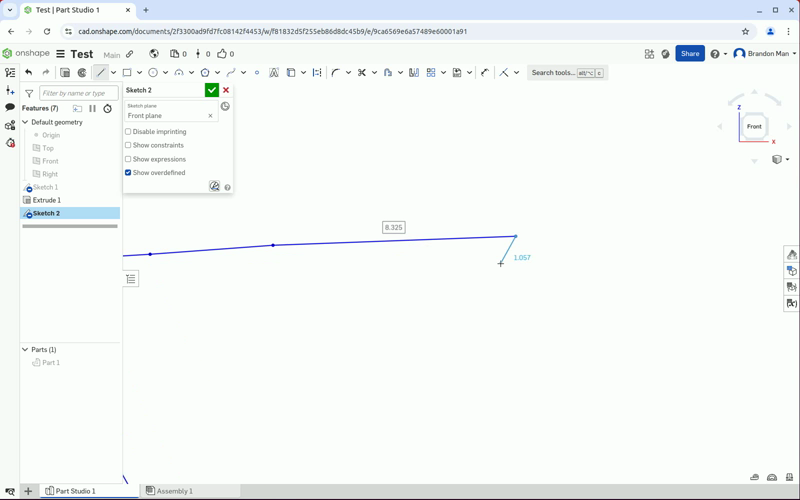
scroll(6)
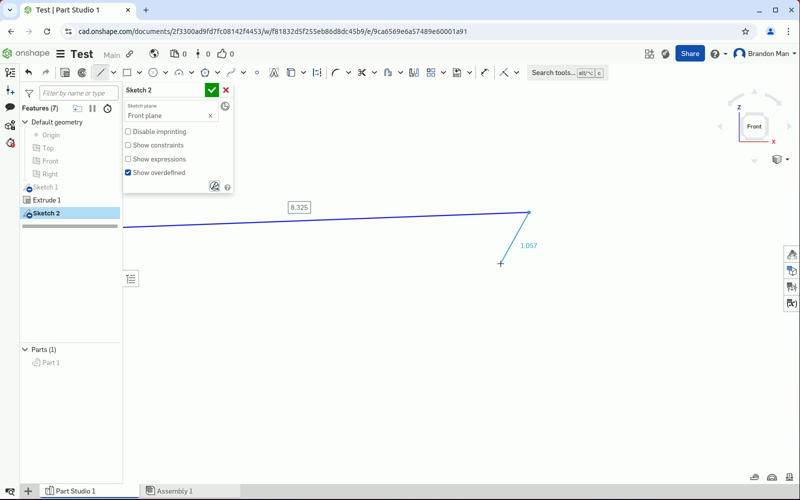
click(500, 263)
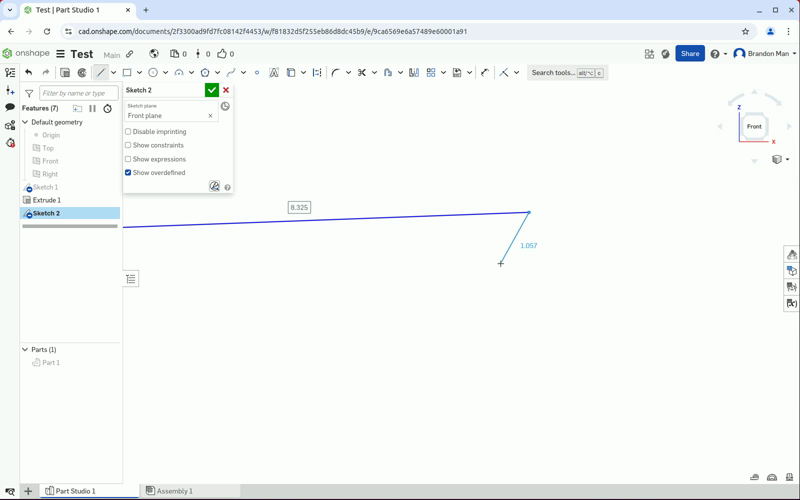
scroll(-6)
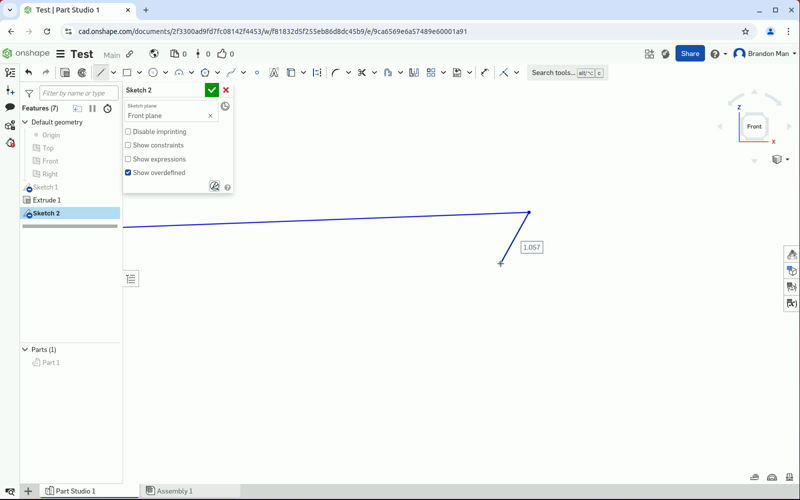
scroll(-6)
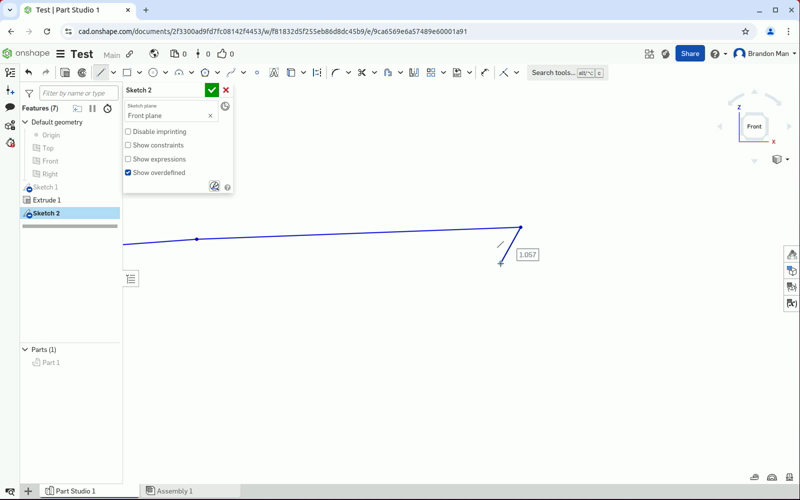
scroll(-6)
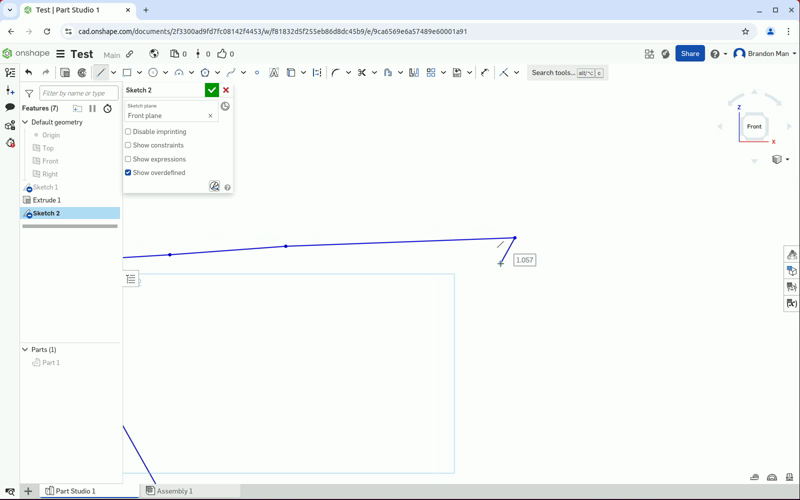
scroll(-6)
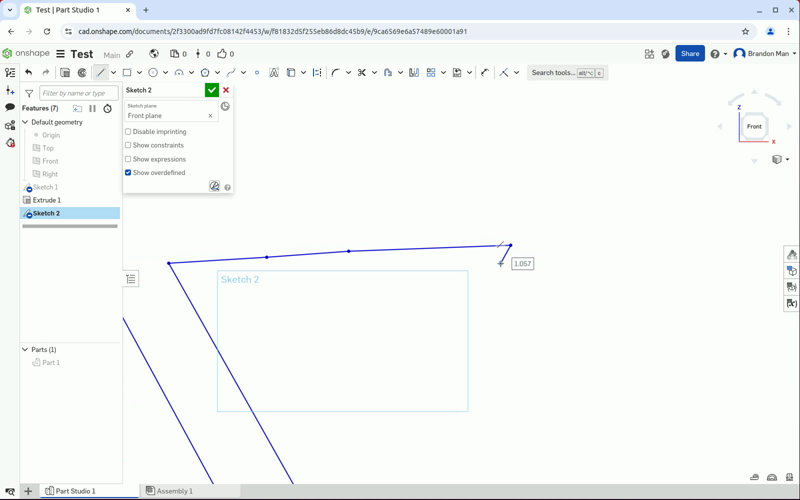
scroll(-6)
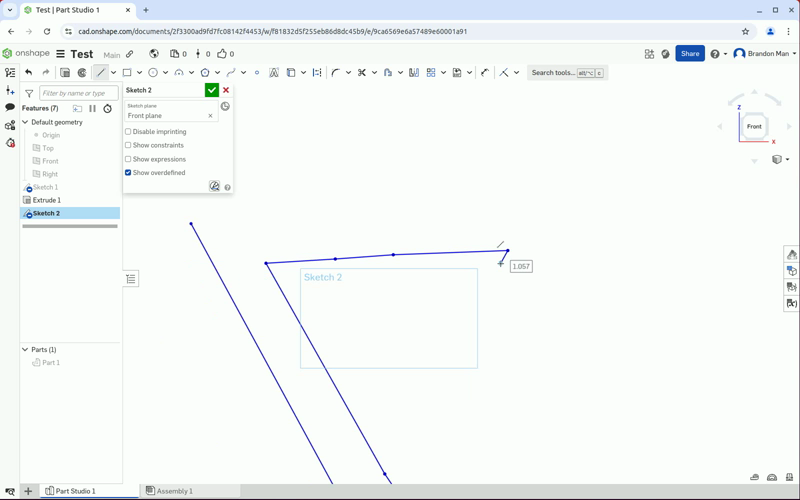
scroll(-6)
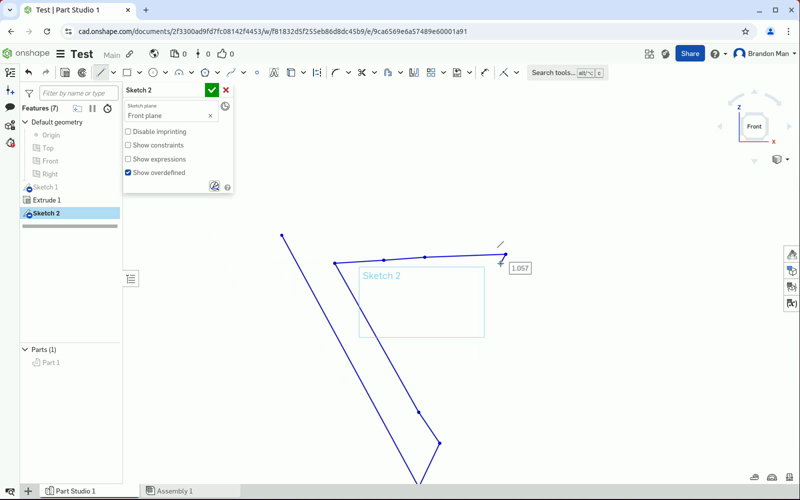
scroll(-6)
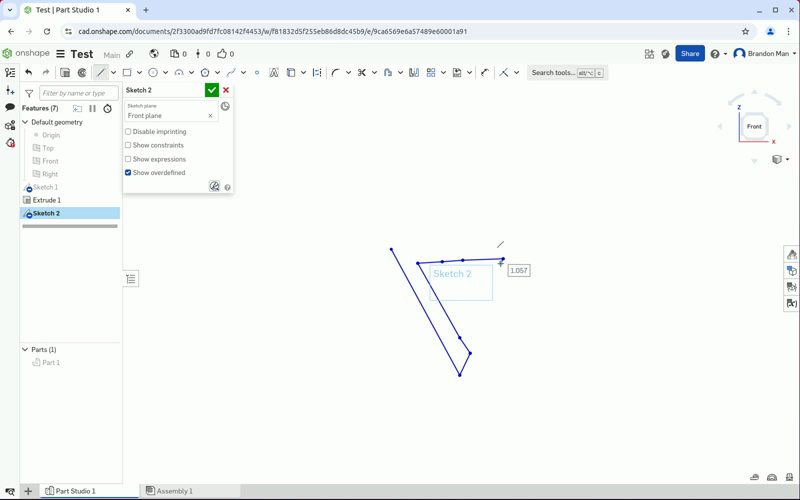
key_up(shift)
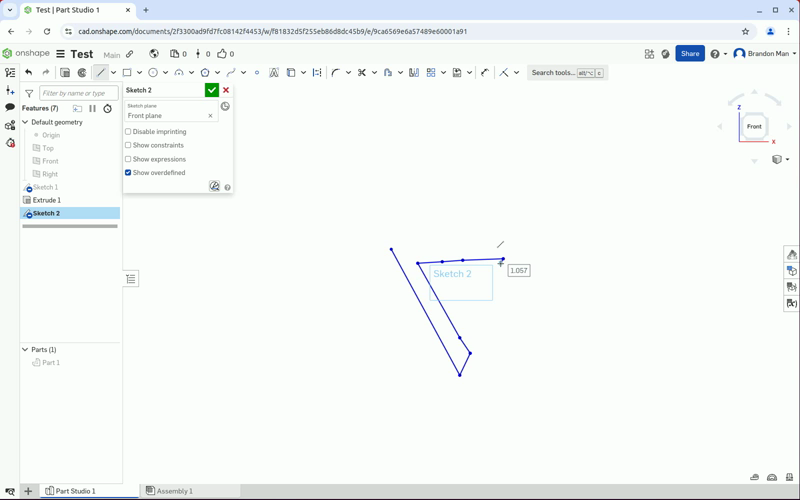
key_down(shift)
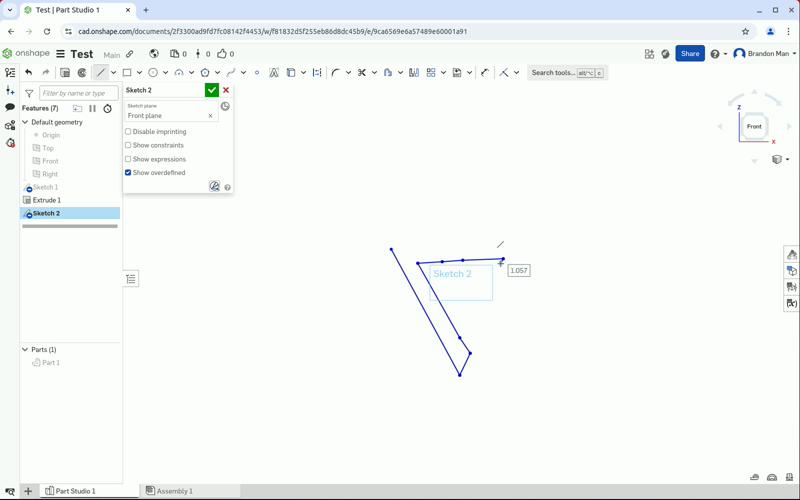
mouse_move(530, 263)
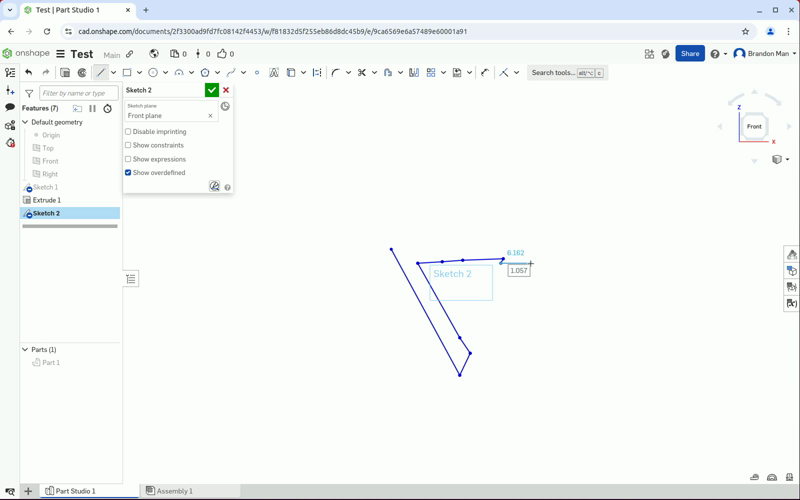
mouse_move(519, 263)
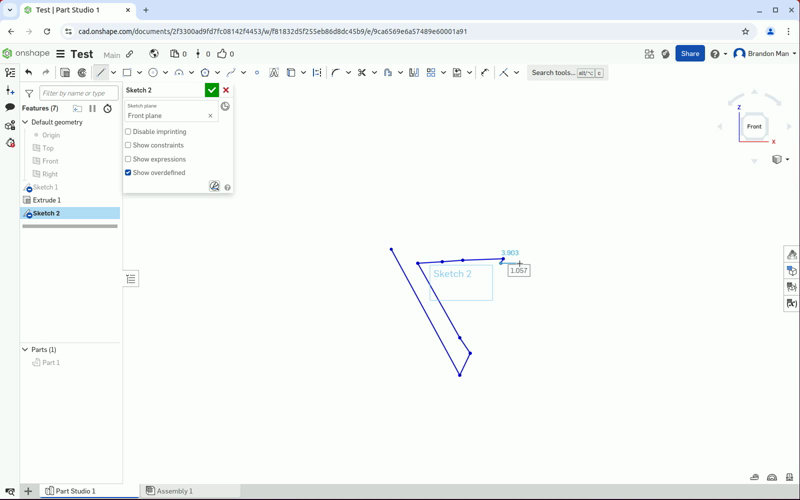
click(519, 263)
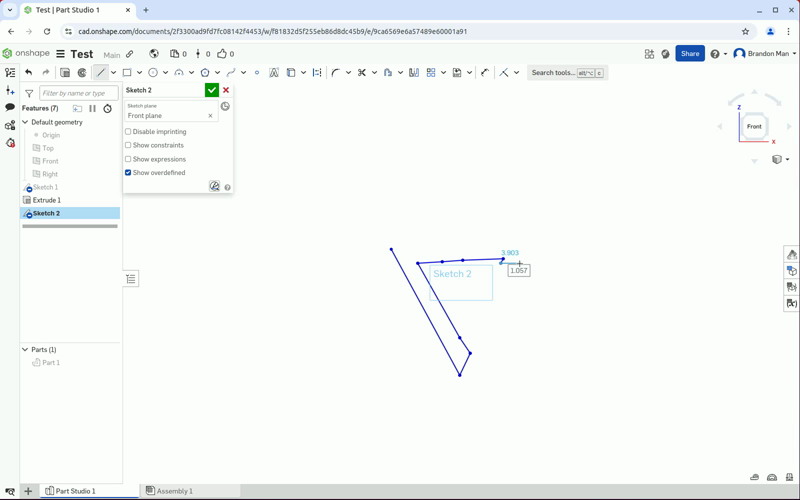
key_up(shift)
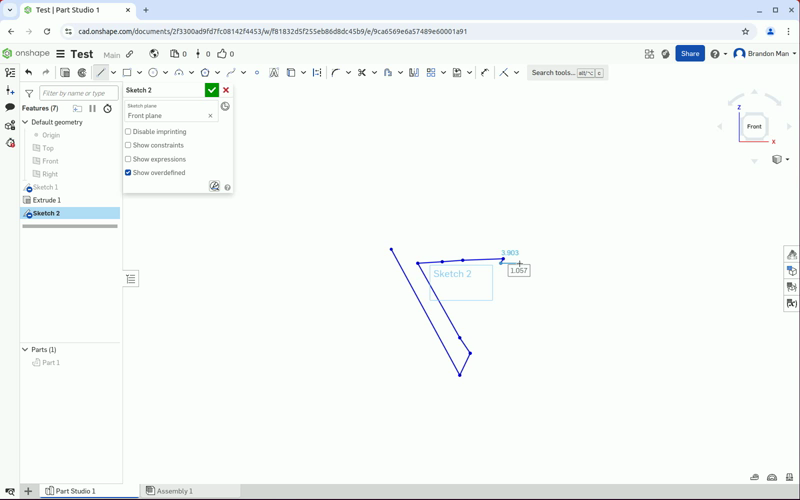
key_down(shift)
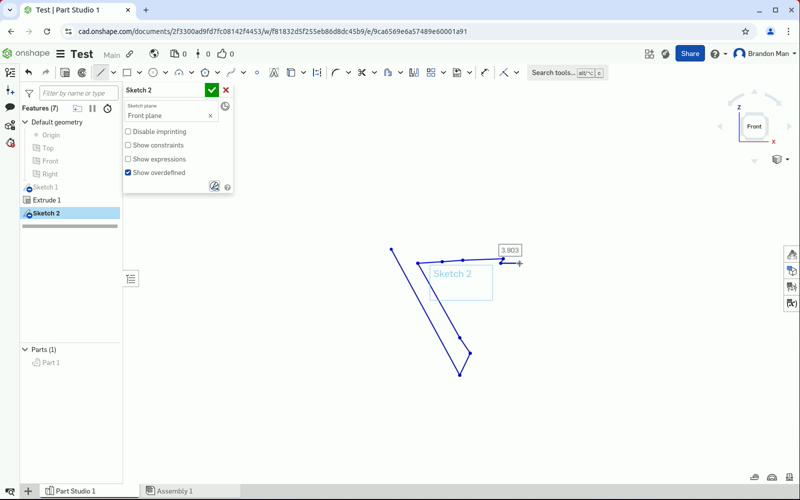
mouse_move(549, 263)
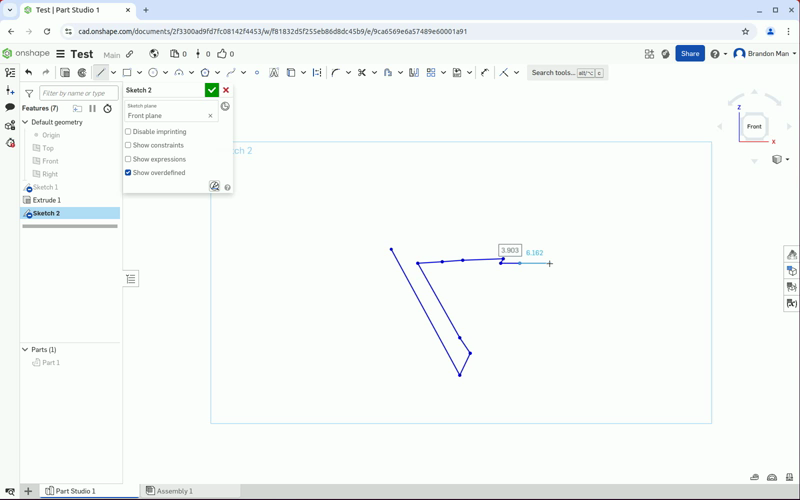
mouse_move(529, 244)
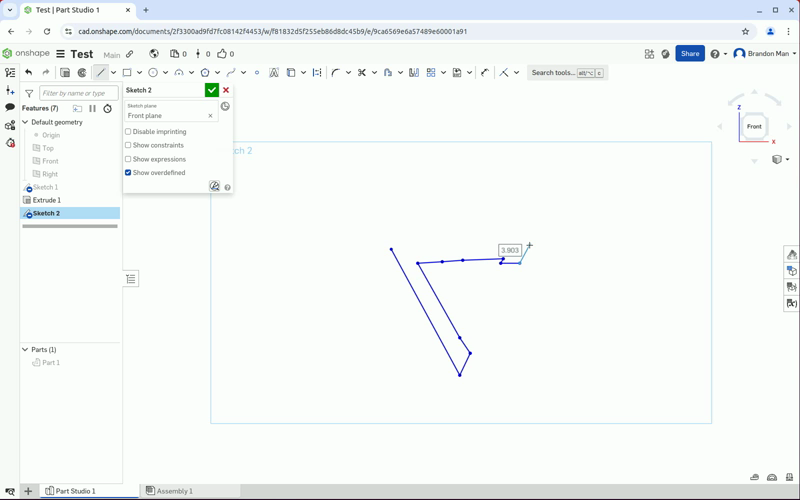
click(529, 244)
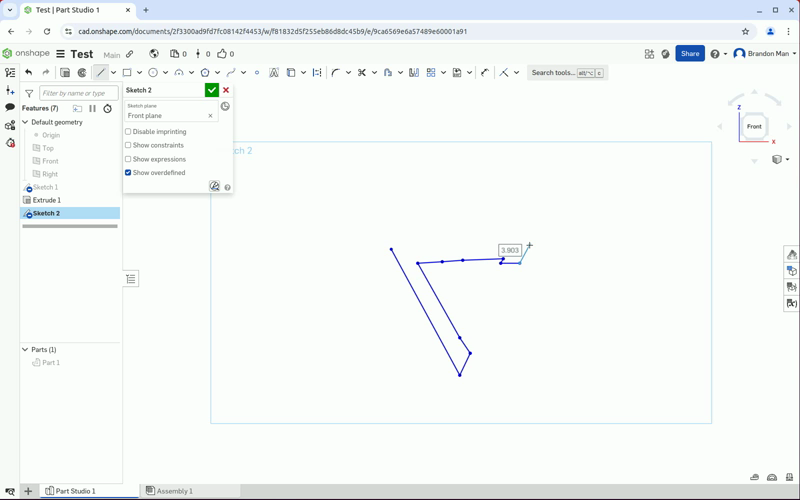
key_up(shift)
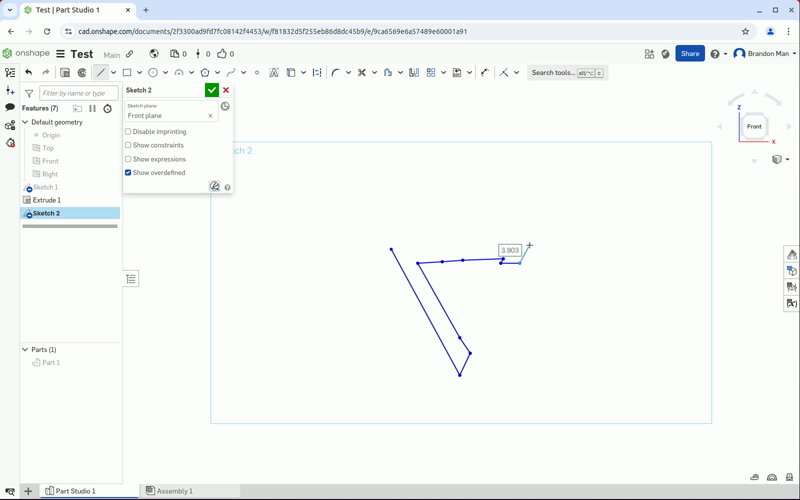
key_down(shift)
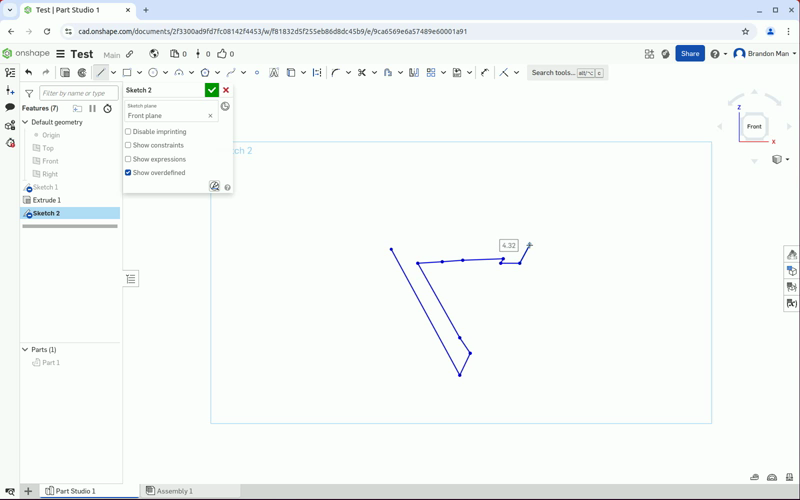
mouse_move(456, 247)
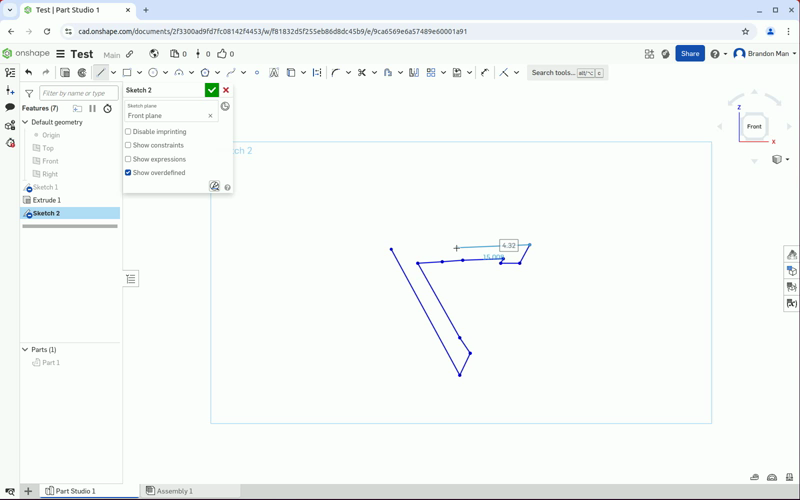
click(456, 247)
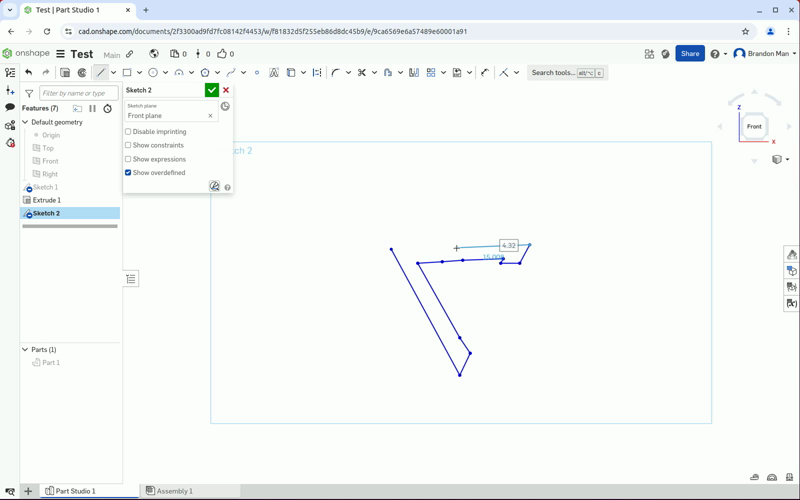
key_up(shift)
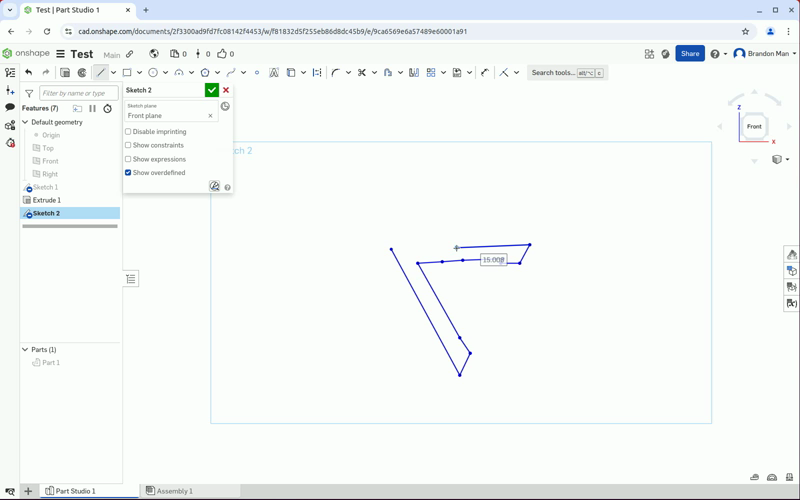
key_down(shift)
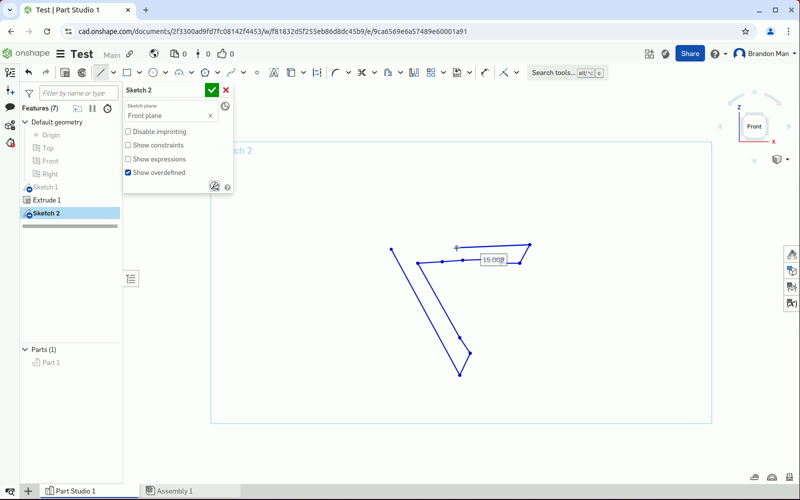
mouse_move(486, 247)
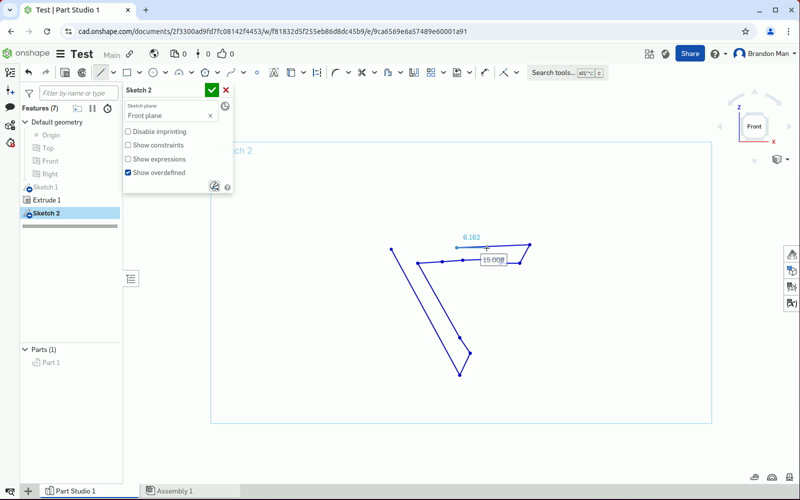
mouse_move(435, 247)
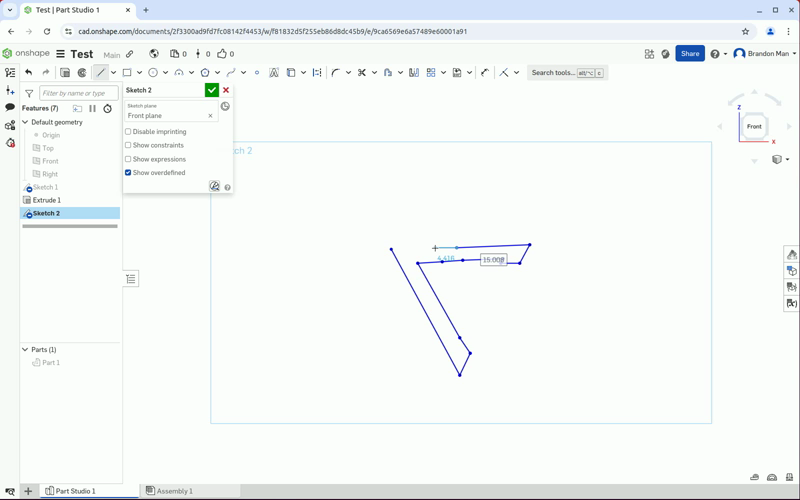
click(435, 247)
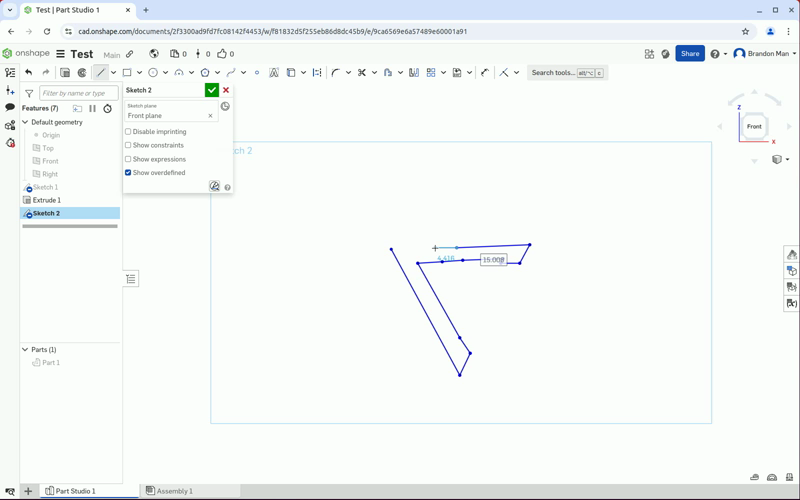
key_up(shift)
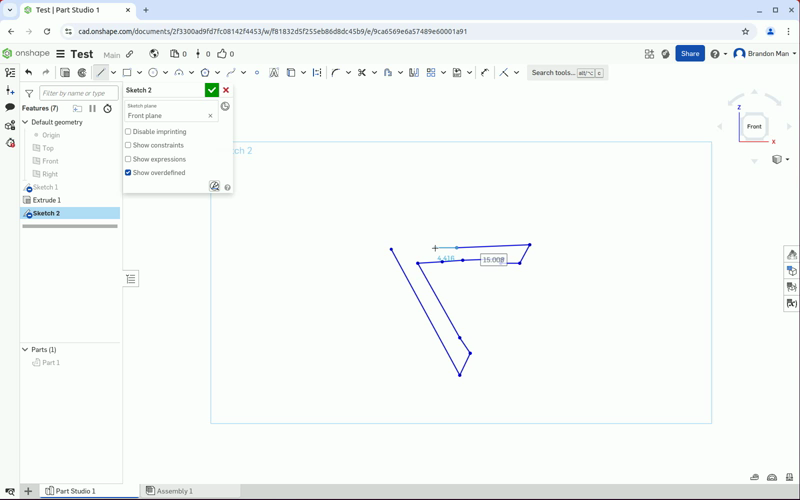
mouse_move(465, 247)
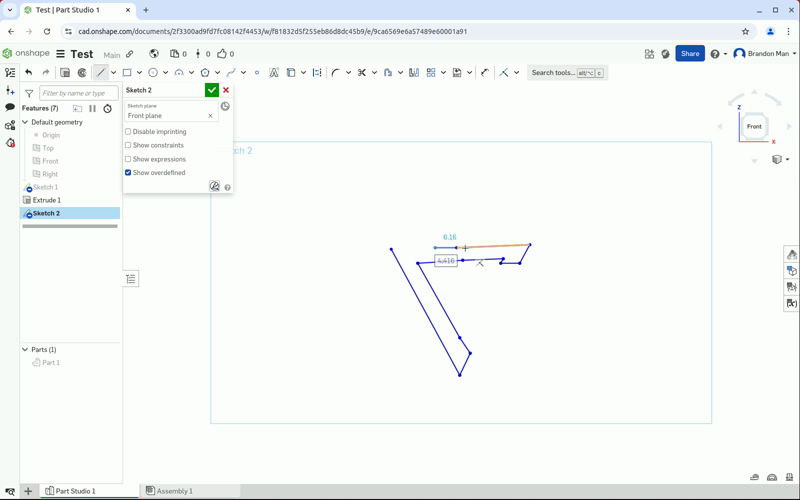
key_down(shift)
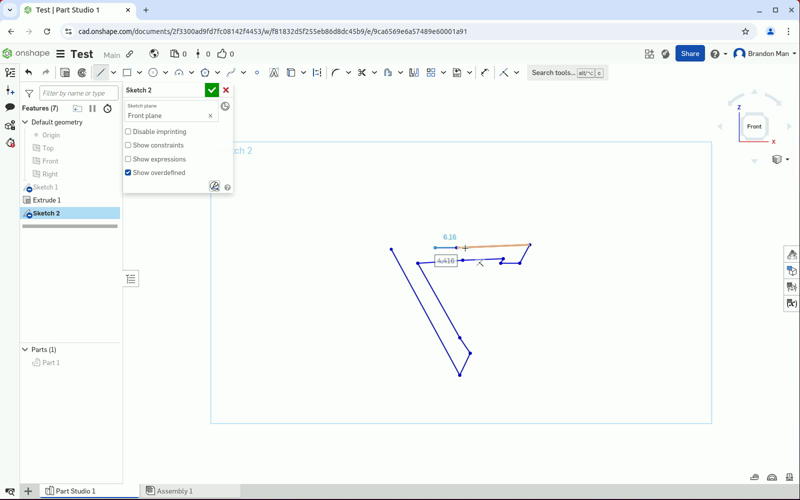
mouse_move(391, 249)
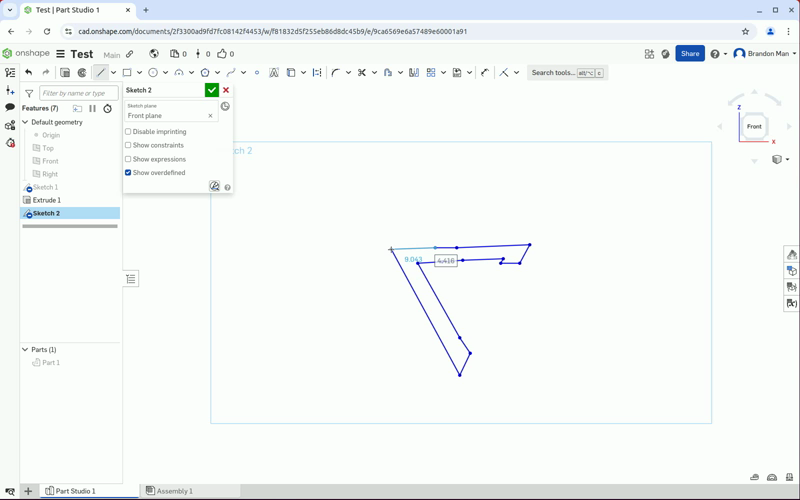
key_up(shift)
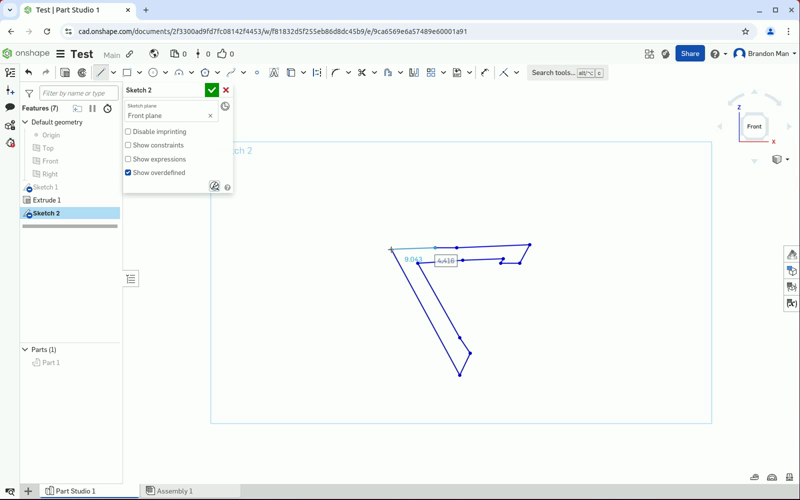
click(391, 249)
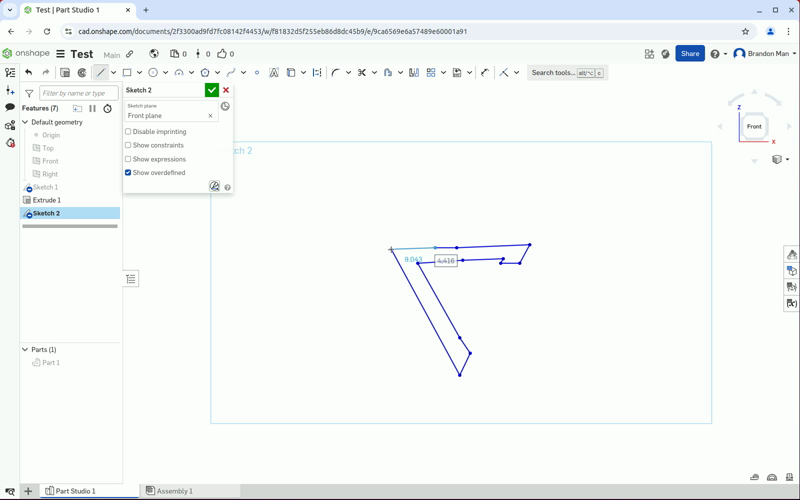
key(esc)
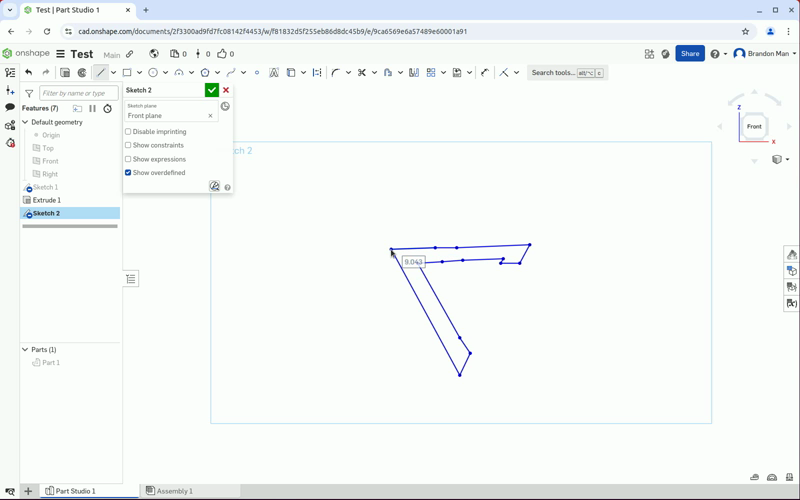
mouse_move(460, 251)
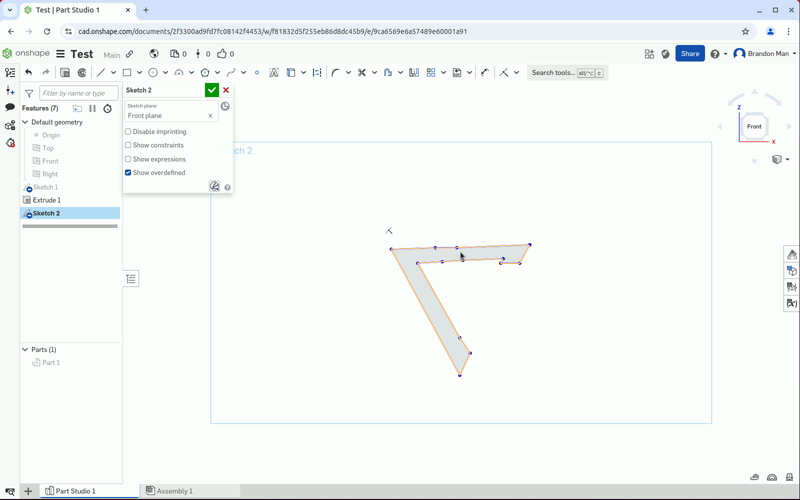
click(460, 251)
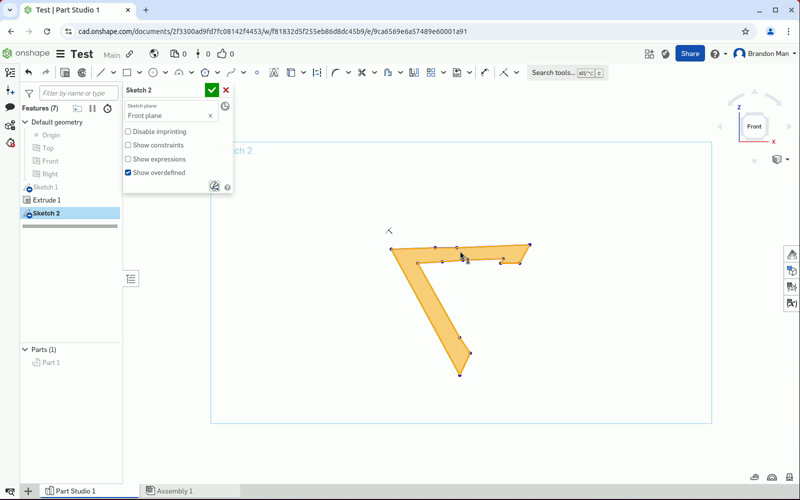
mouse_move(73, 352)
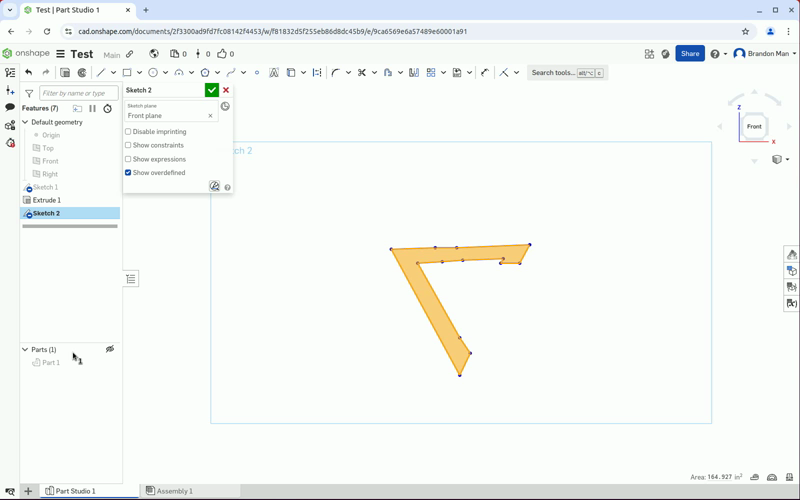
key(shift+y)
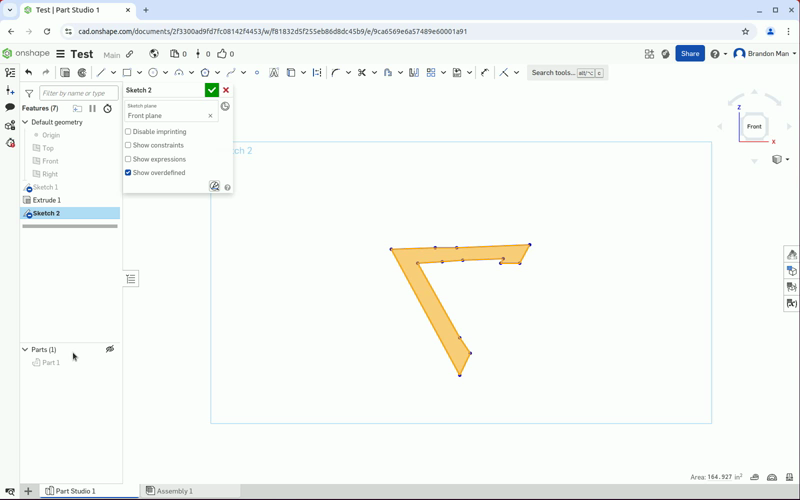
key(shift+e)
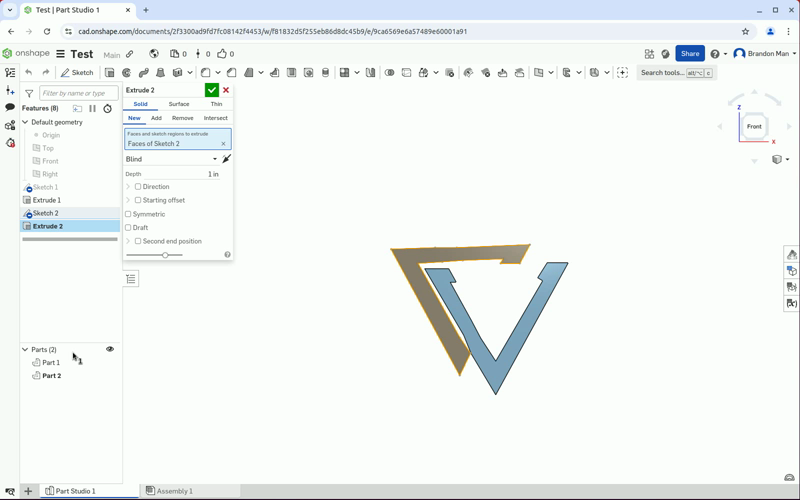
mouse_move(143, 106)
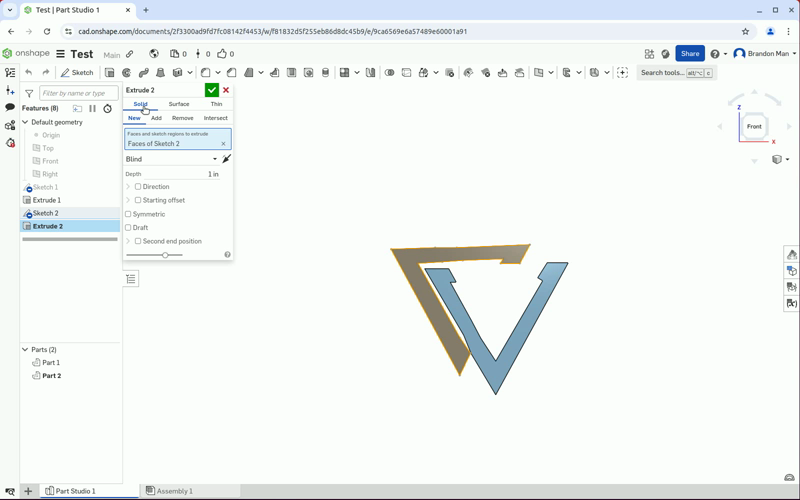
click(143, 106)
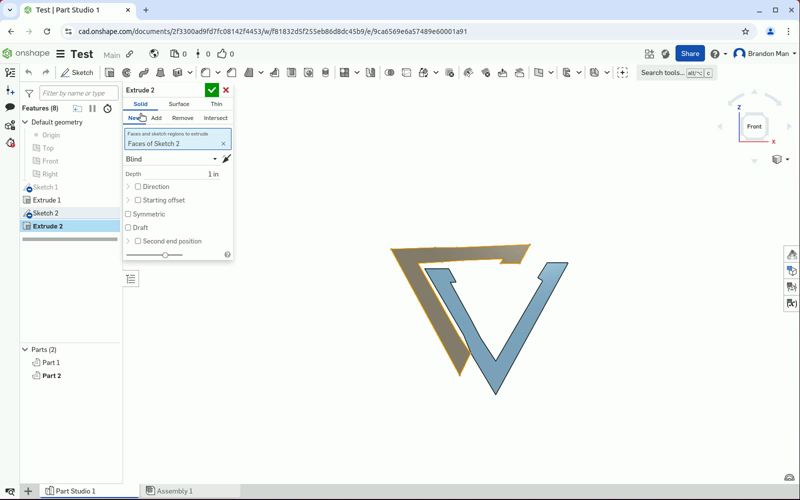
mouse_move(137, 120)
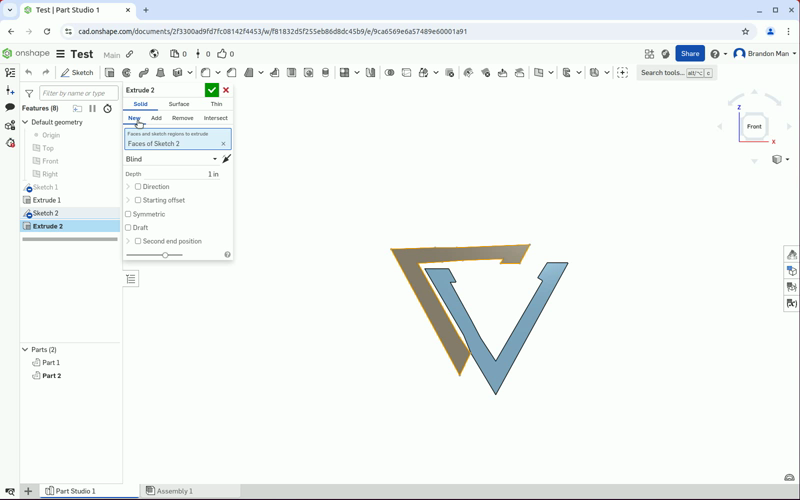
click(137, 120)
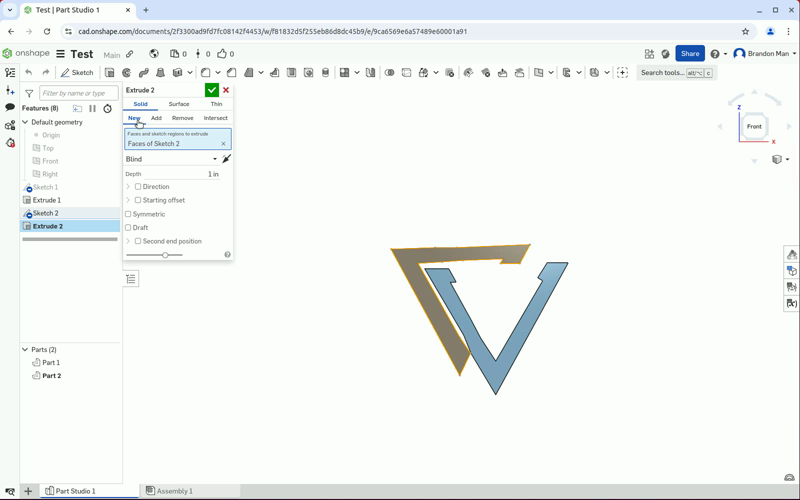
key(tab, 4)
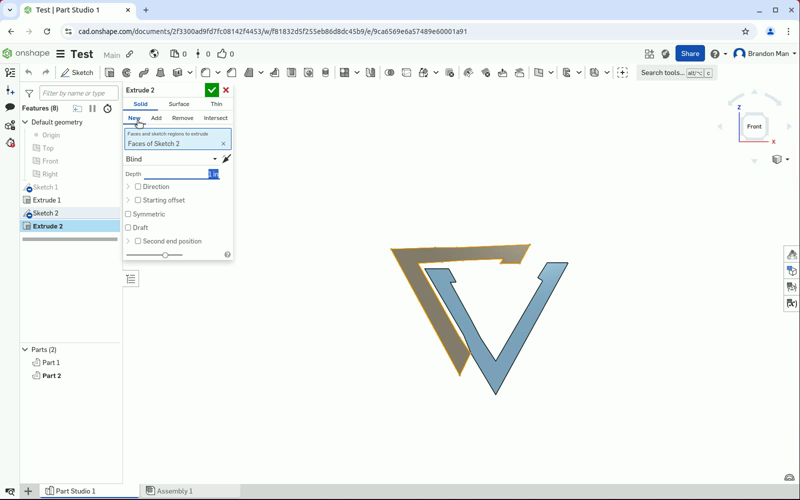
text(11.313)
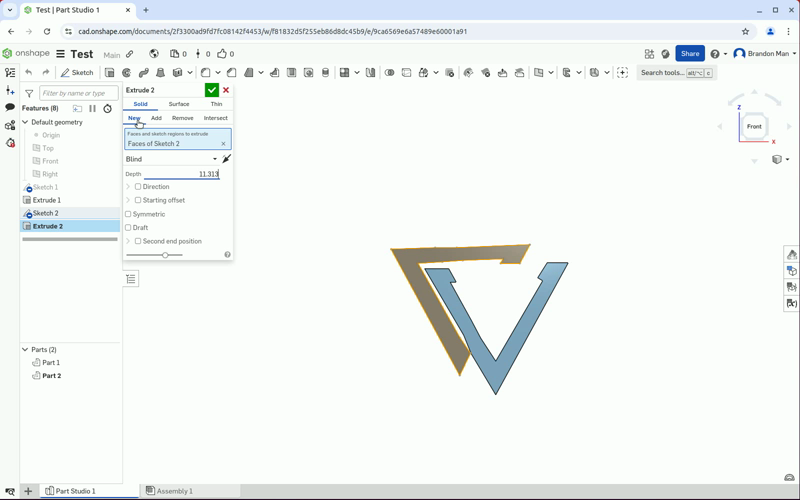
key(enter)
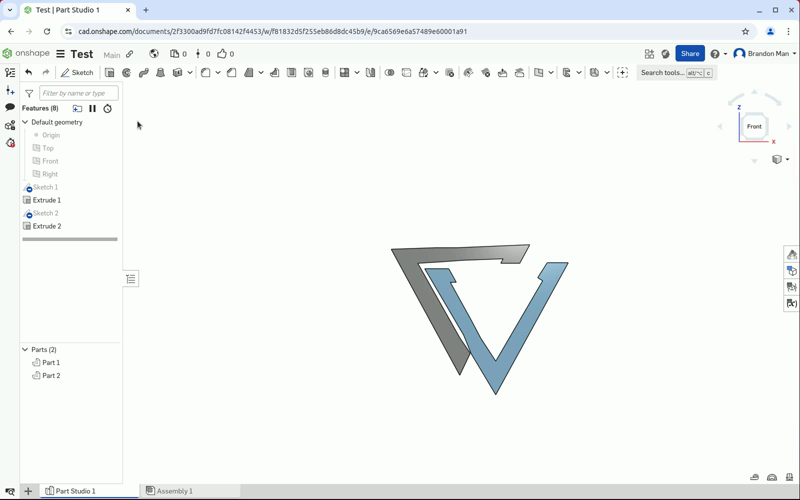
key(shift+h)
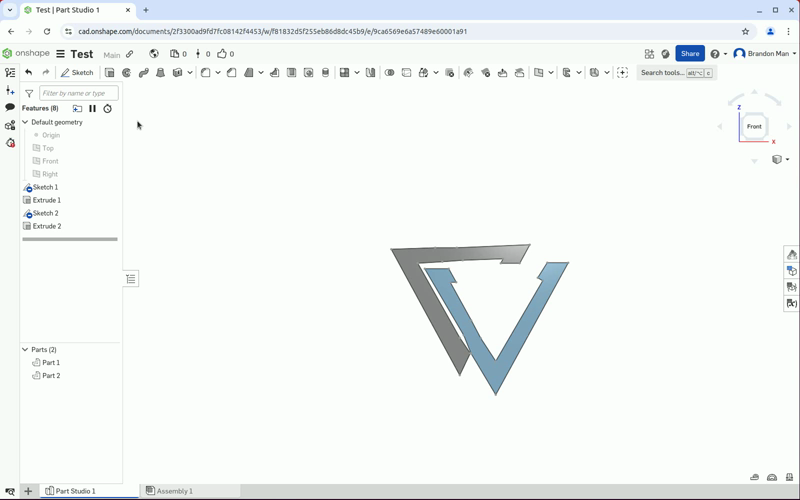
key(shift+h)
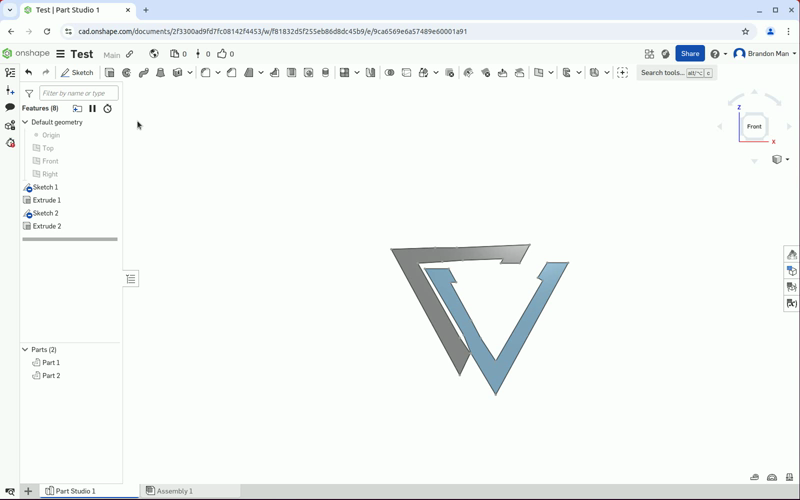
key(shift+7)
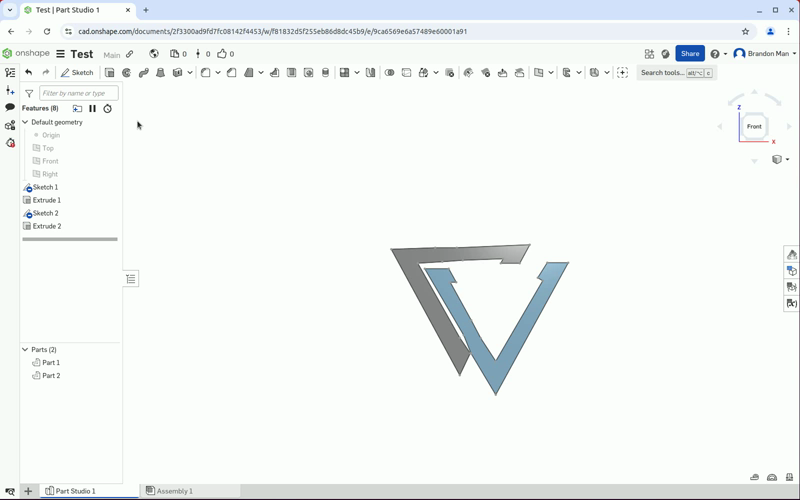
key(left, 2)
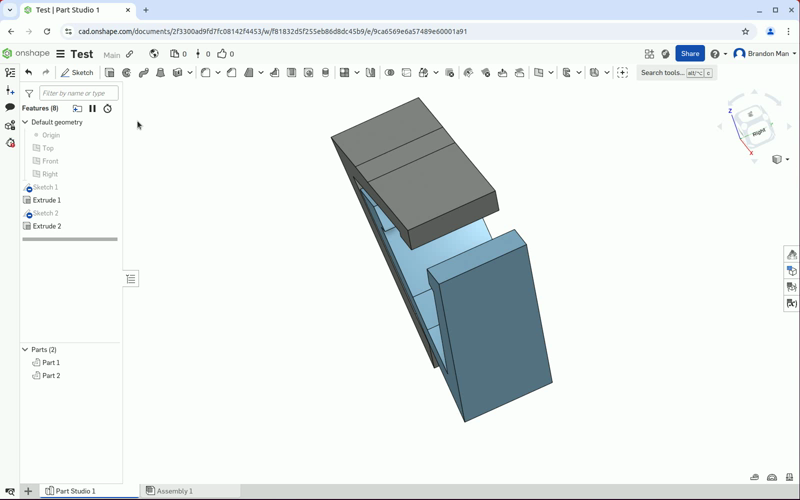
key(down, 2)
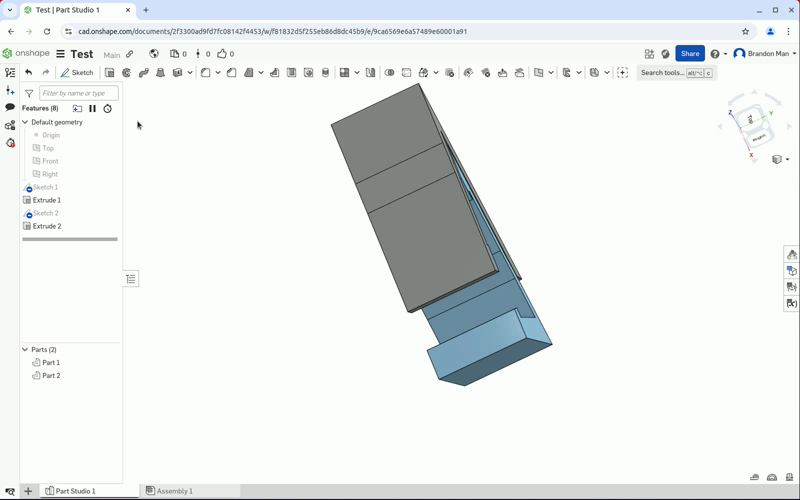
key(up, 2)
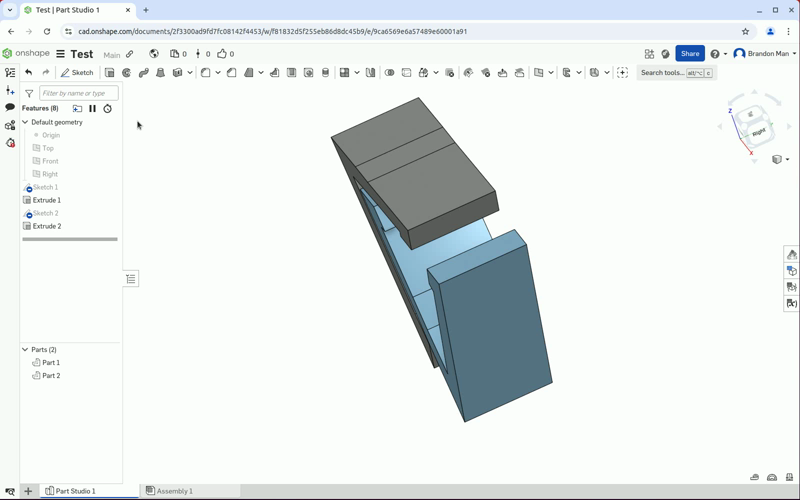
key(right, 2)
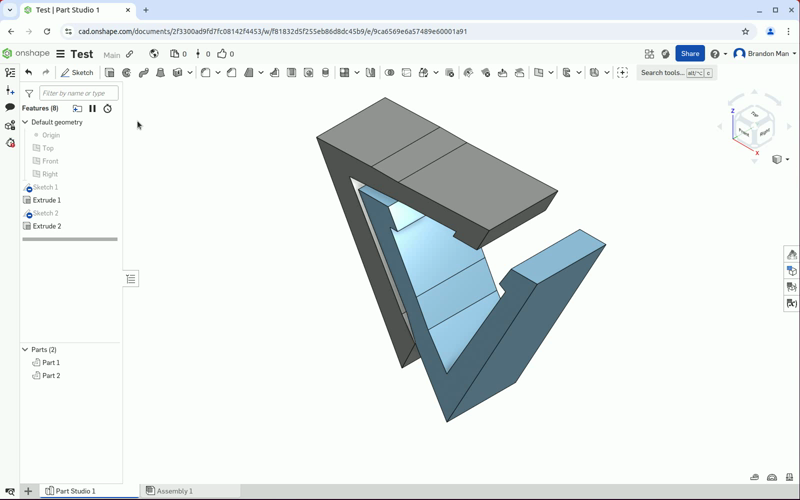
mouse_move(73, 189)
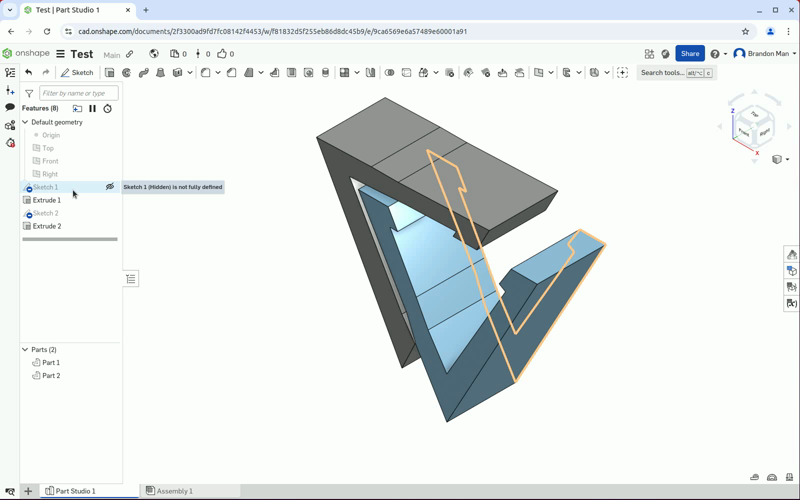
click(73, 189)